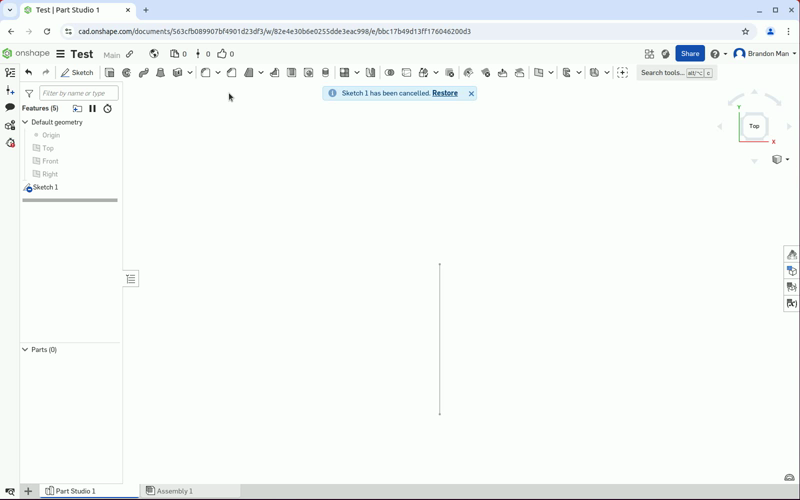
key(shift+h)
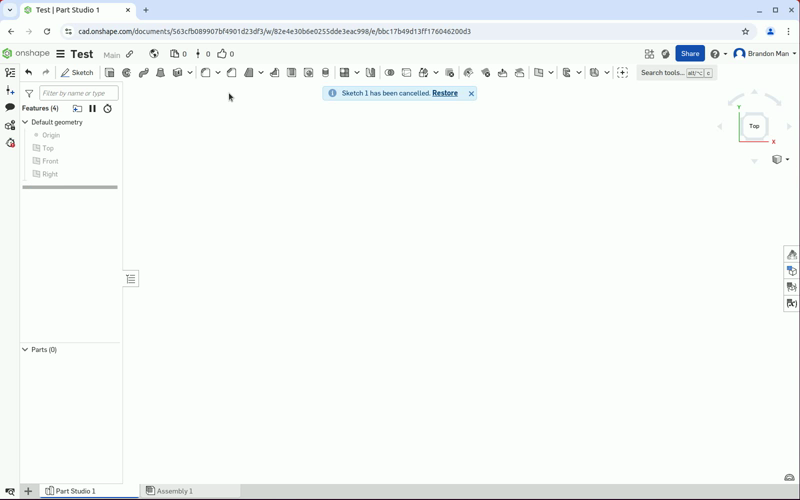
key(shift+s)
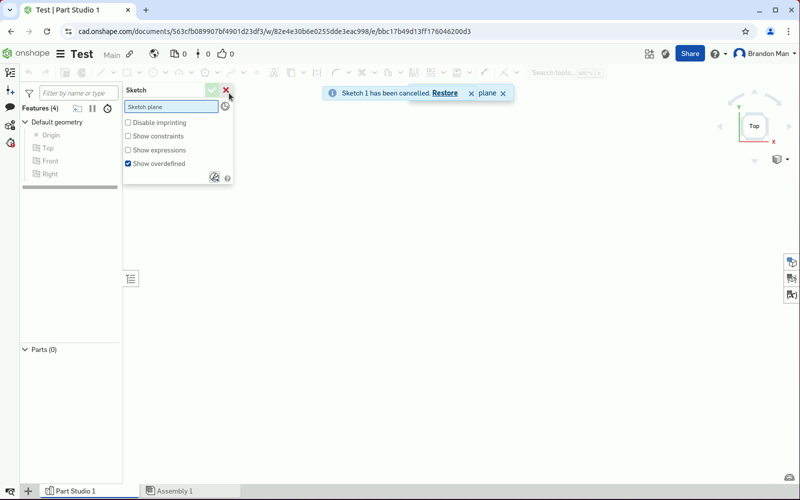
mouse_move(73, 150)
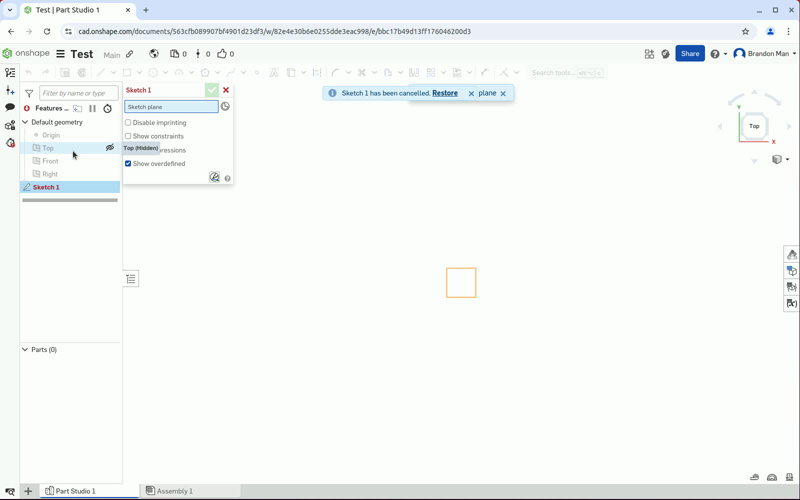
click(73, 150)
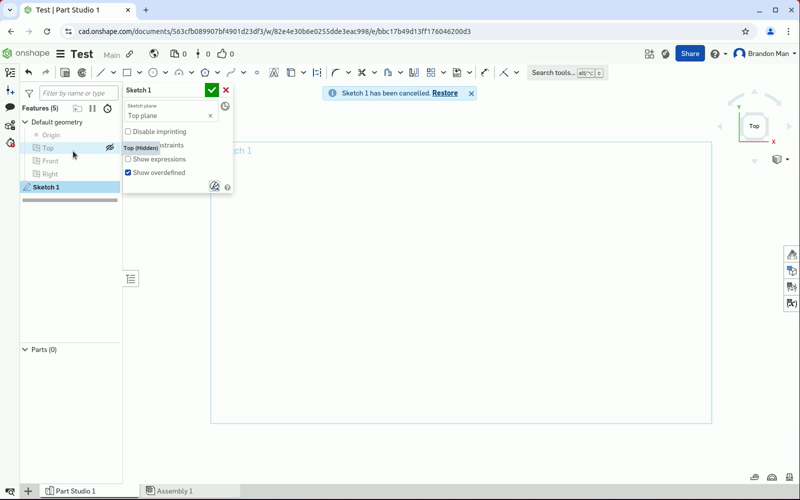
mouse_move(73, 352)
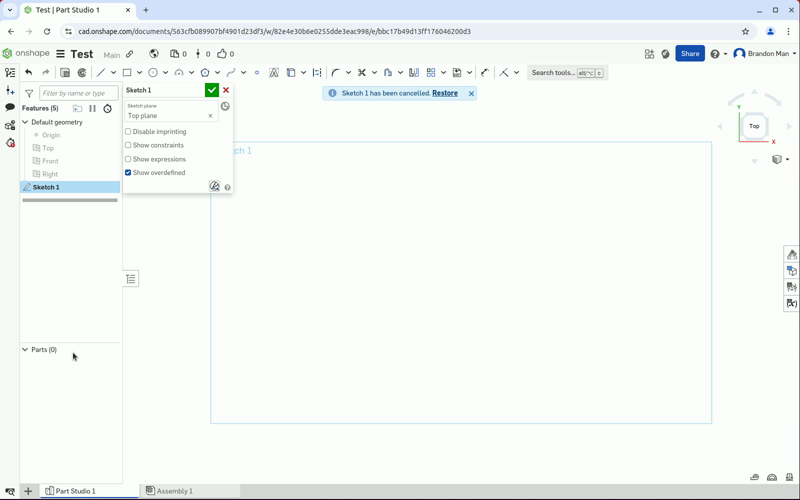
key(y)
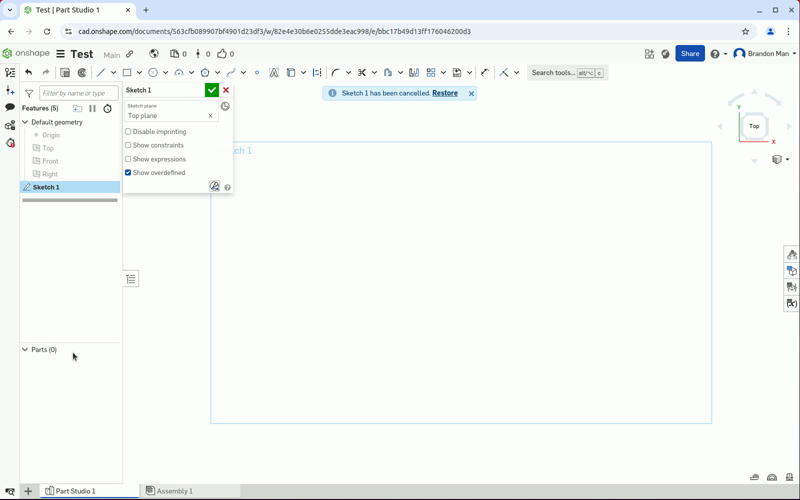
key(c)
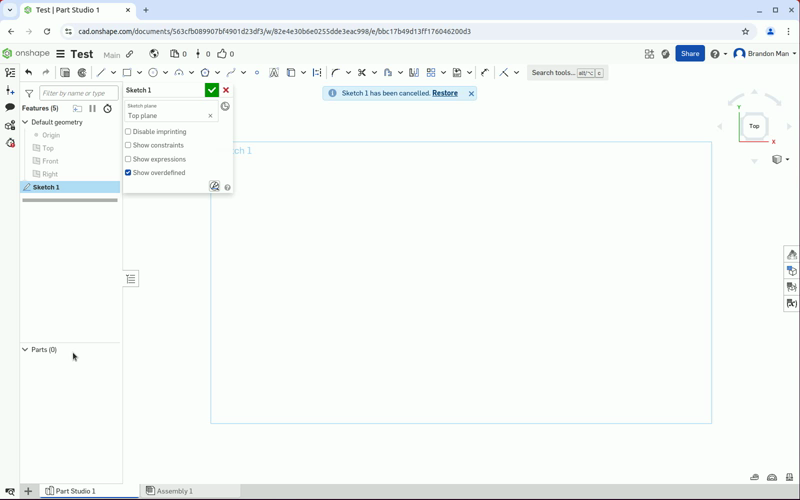
key_down(shift)
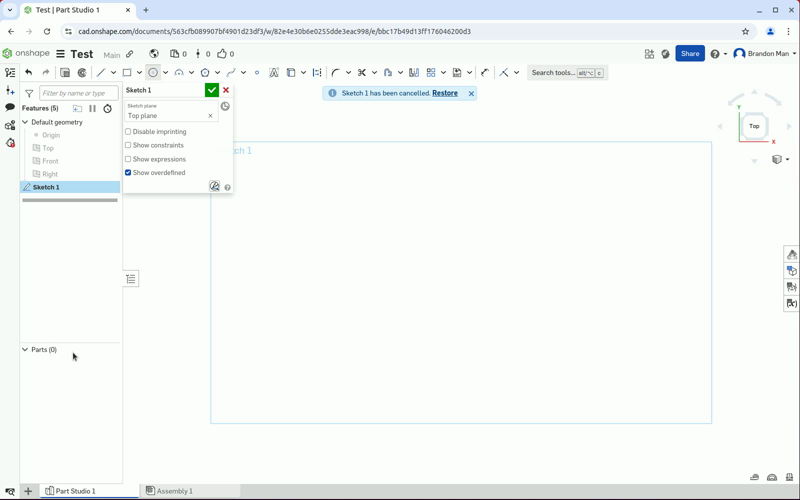
mouse_move(394, 232)
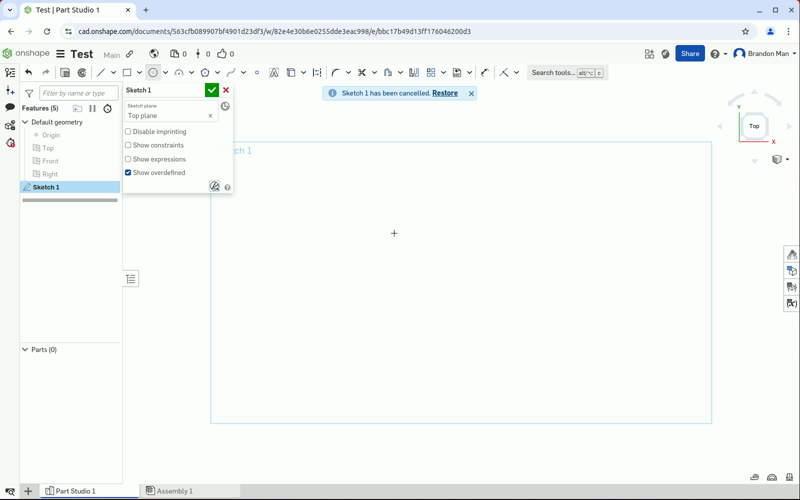
click(394, 232)
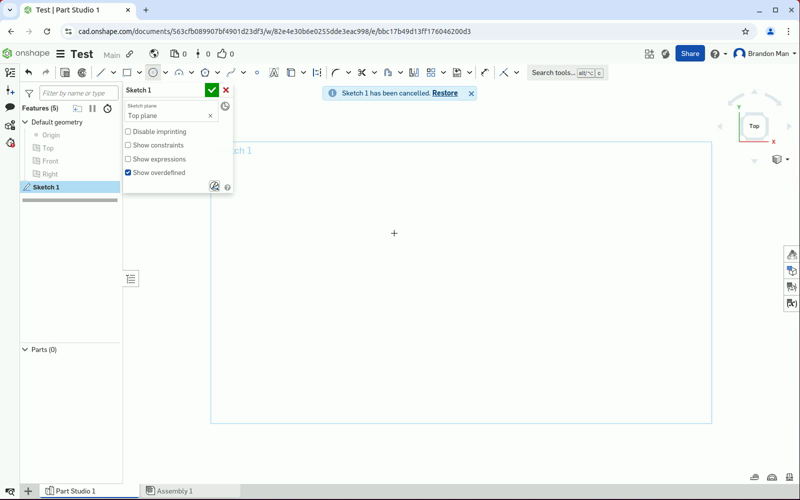
key_up(shift)
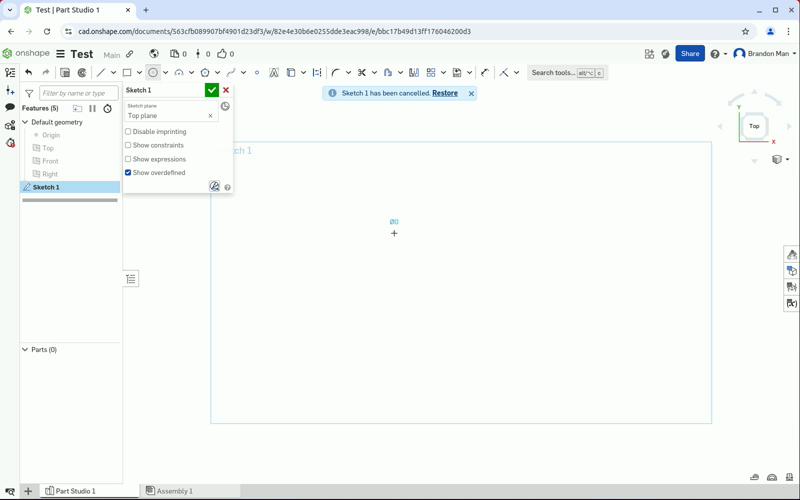
mouse_move(411, 232)
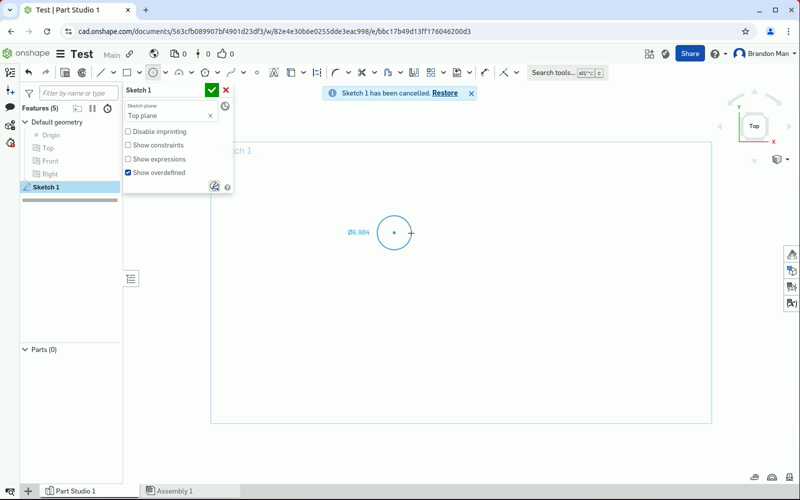
click(411, 232)
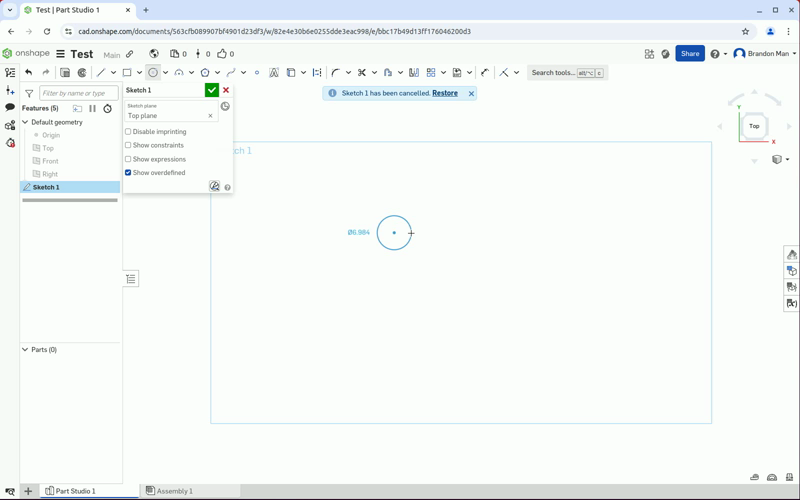
key(esc)
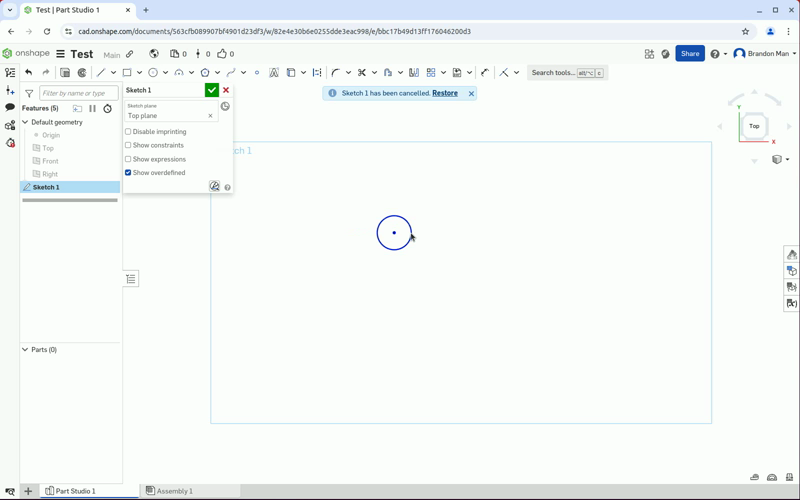
key(c)
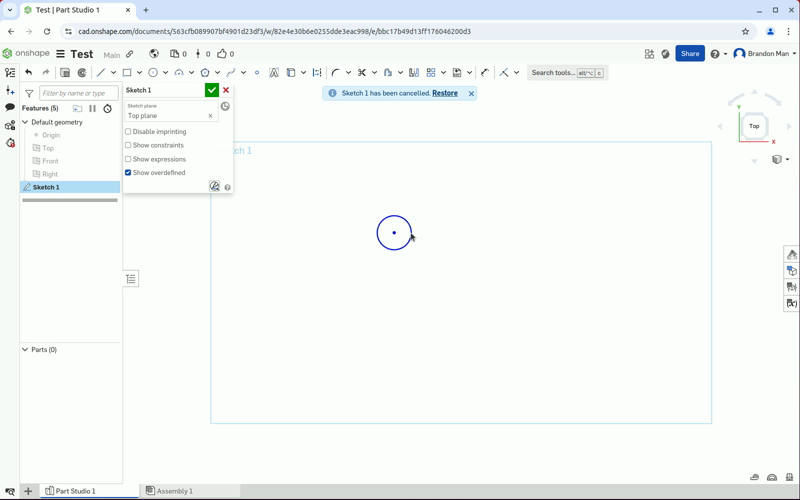
key_down(shift)
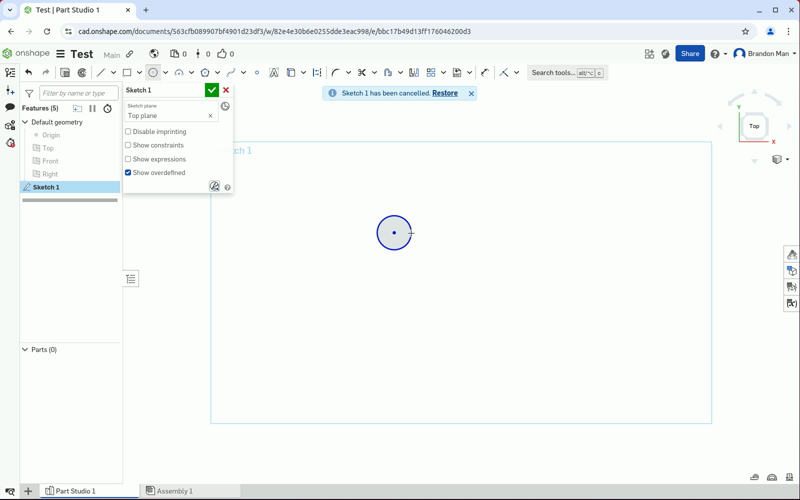
mouse_move(394, 232)
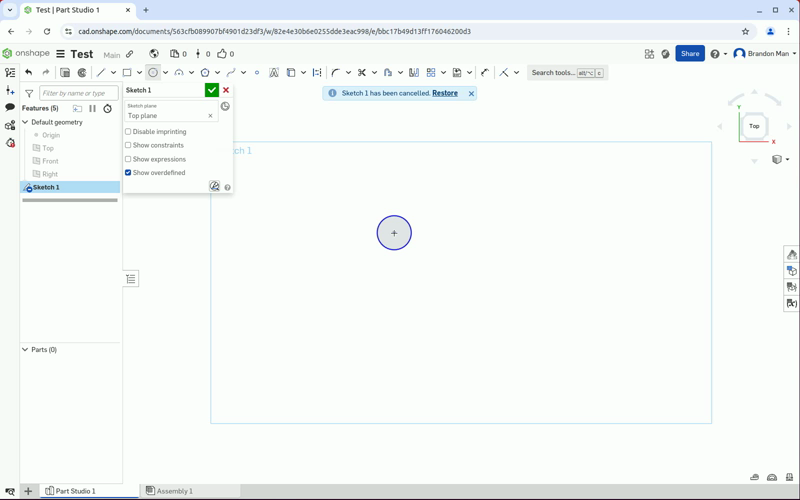
click(394, 232)
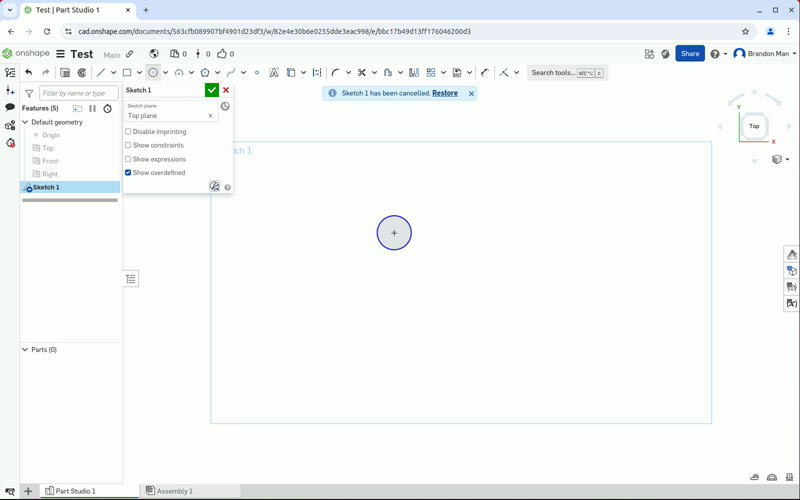
key_up(shift)
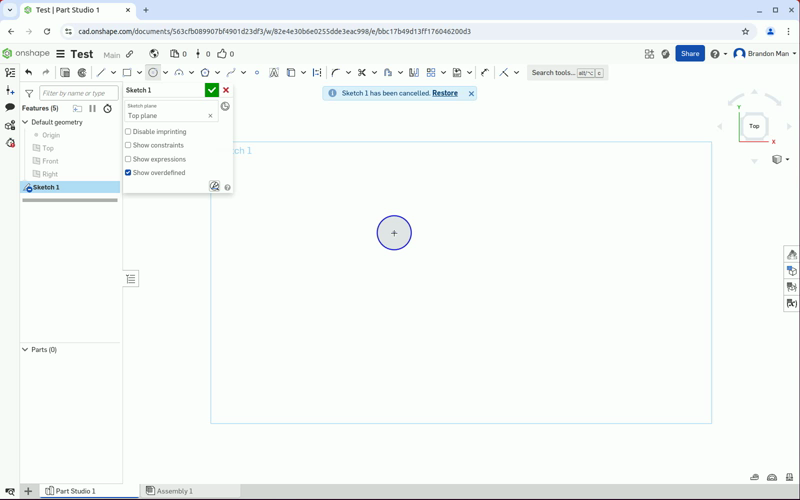
mouse_move(403, 232)
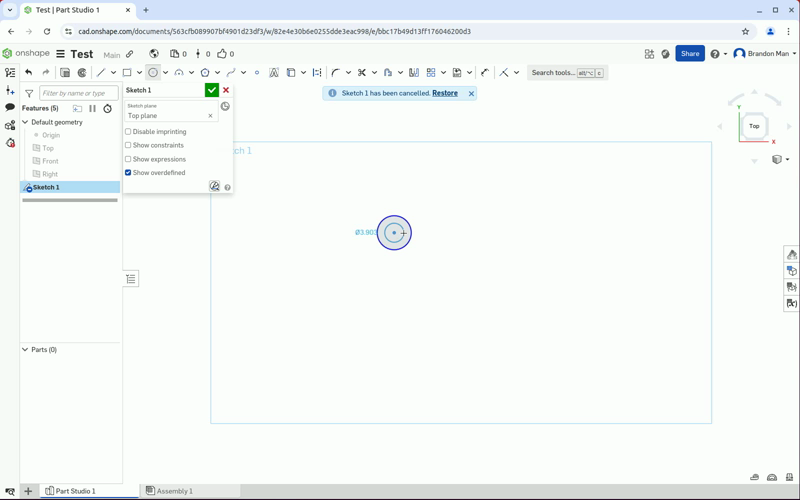
click(403, 232)
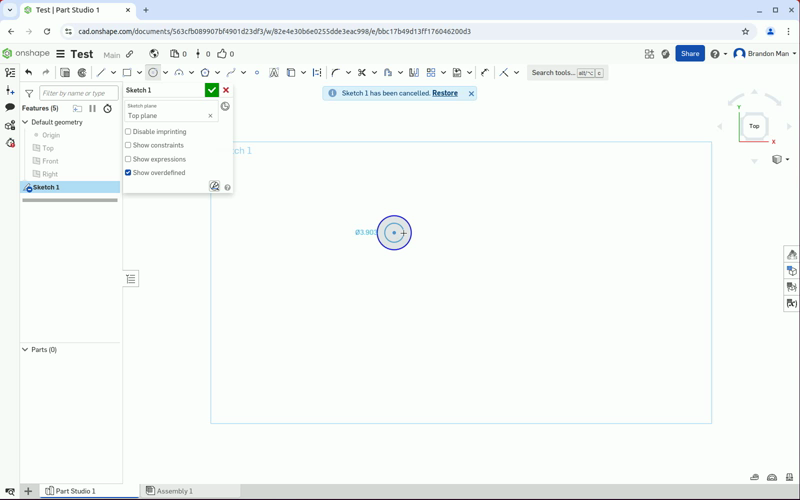
key(esc)
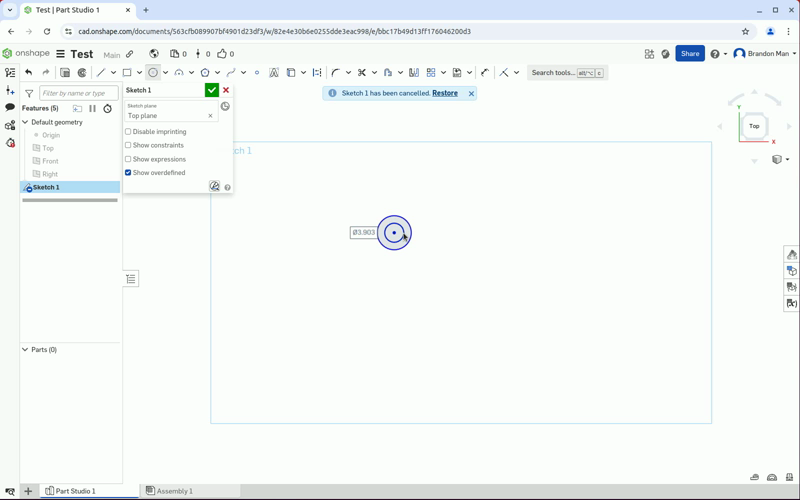
mouse_move(409, 236)
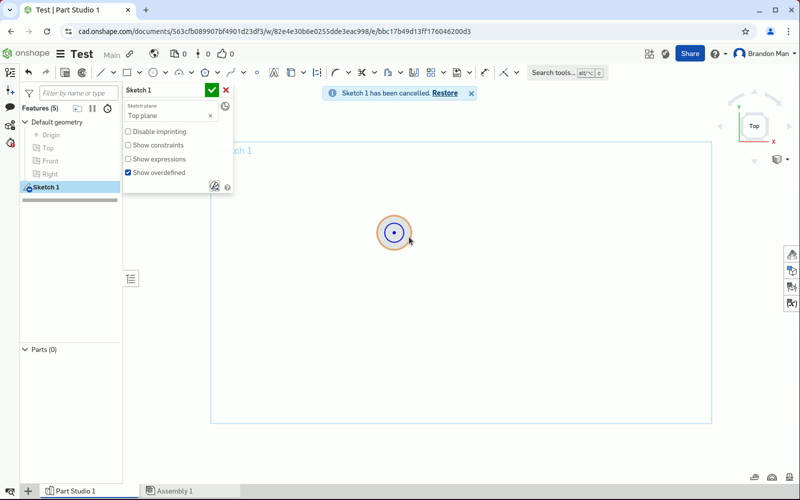
scroll(6)
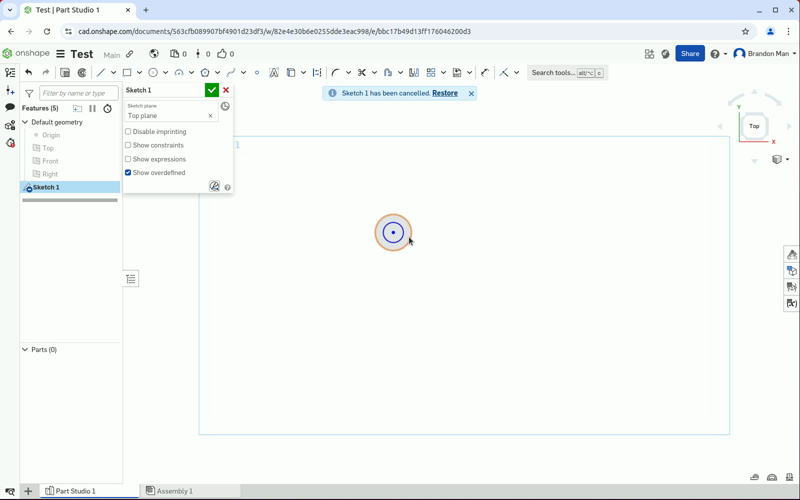
scroll(6)
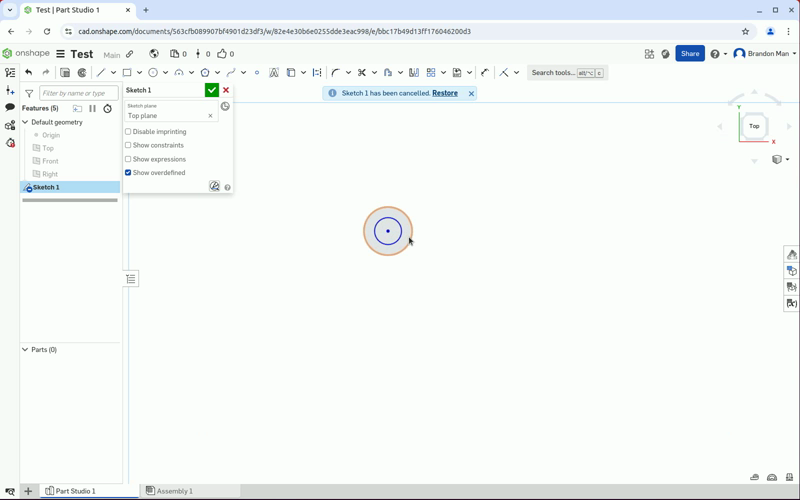
scroll(6)
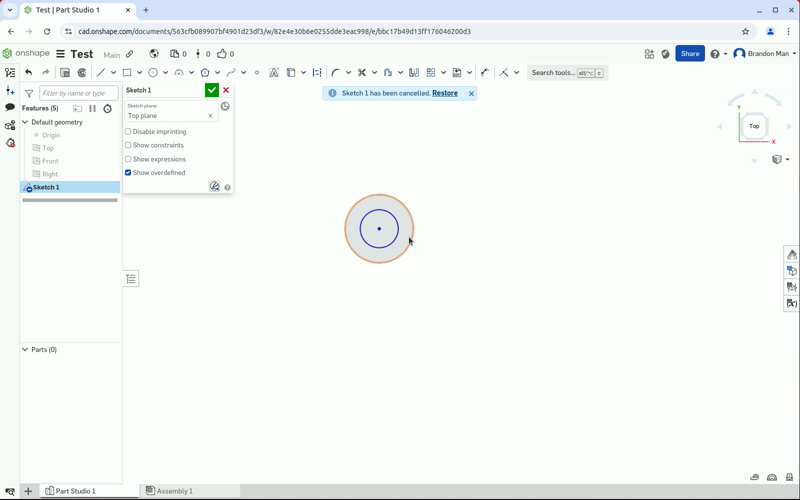
scroll(6)
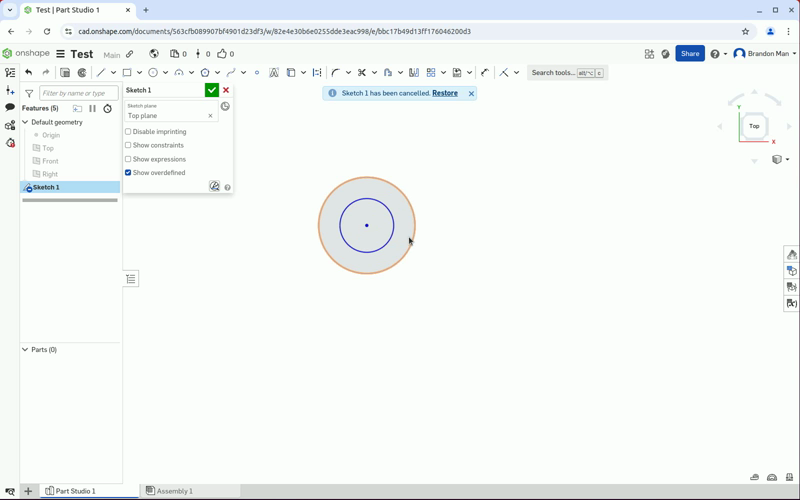
scroll(6)
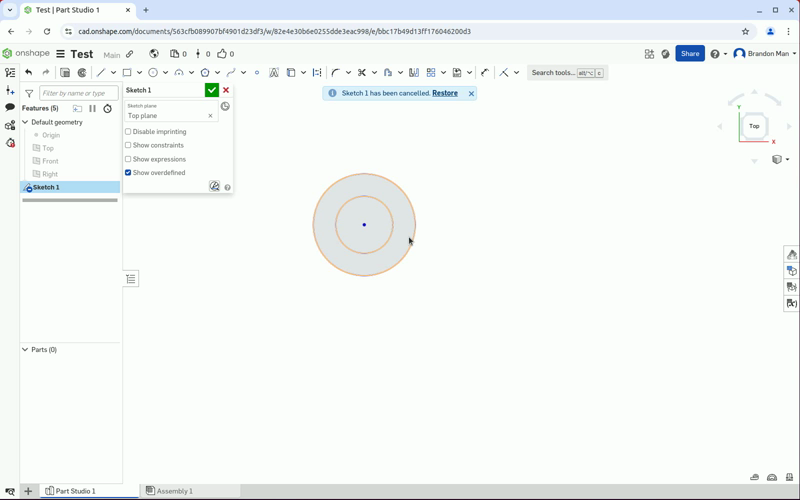
scroll(6)
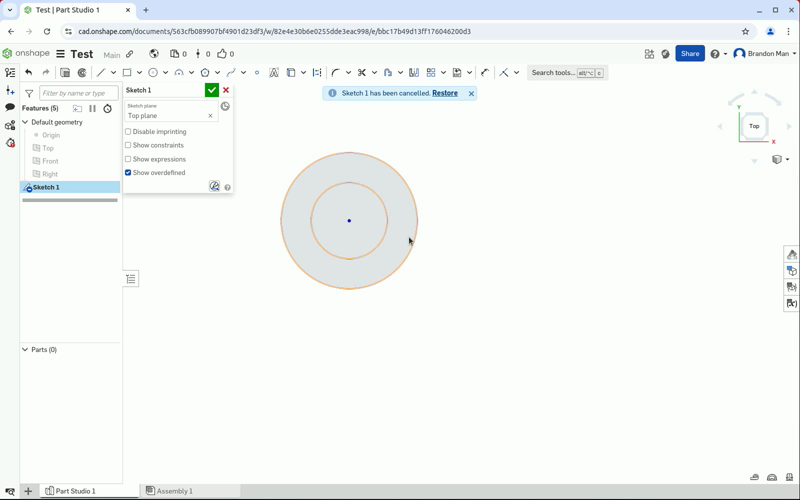
scroll(6)
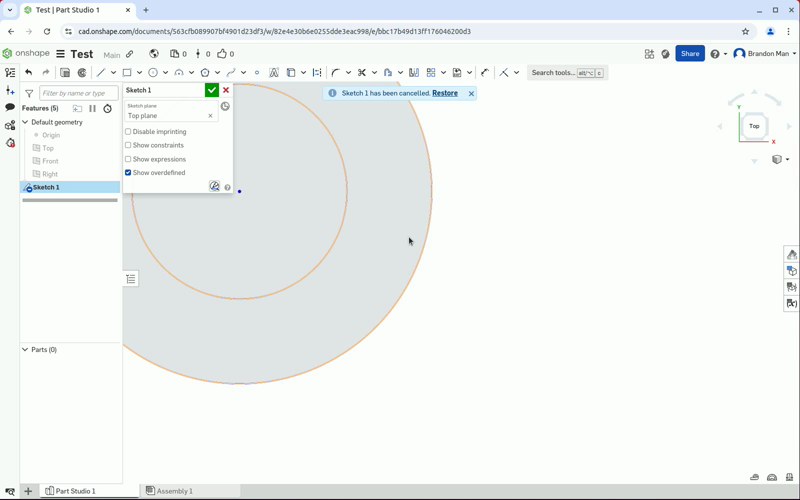
click(409, 236)
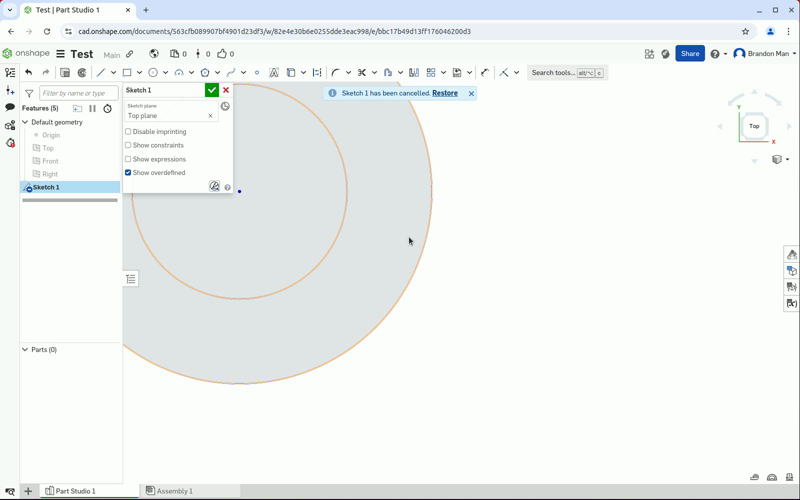
scroll(-6)
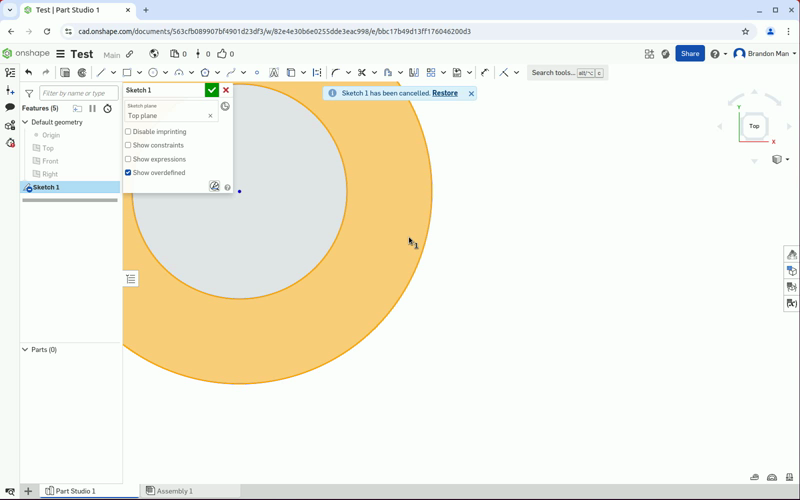
scroll(-6)
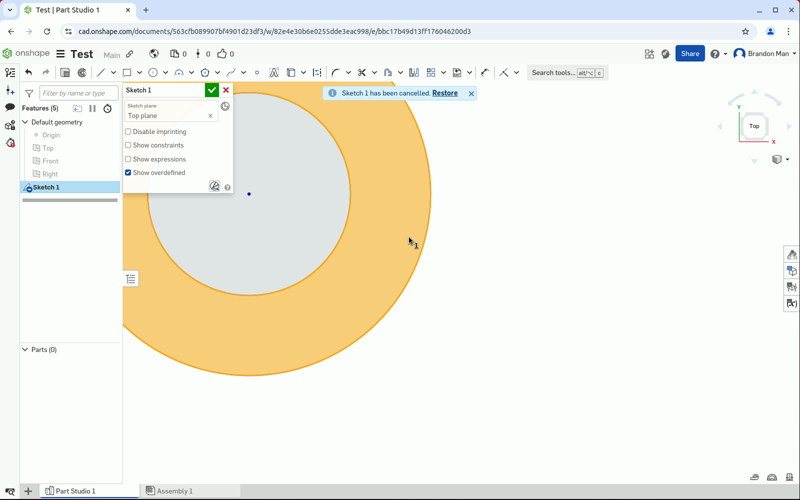
scroll(-6)
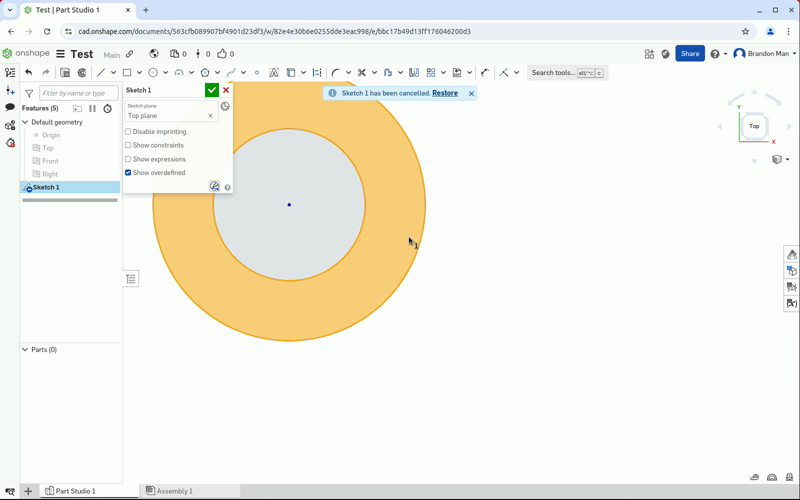
scroll(-6)
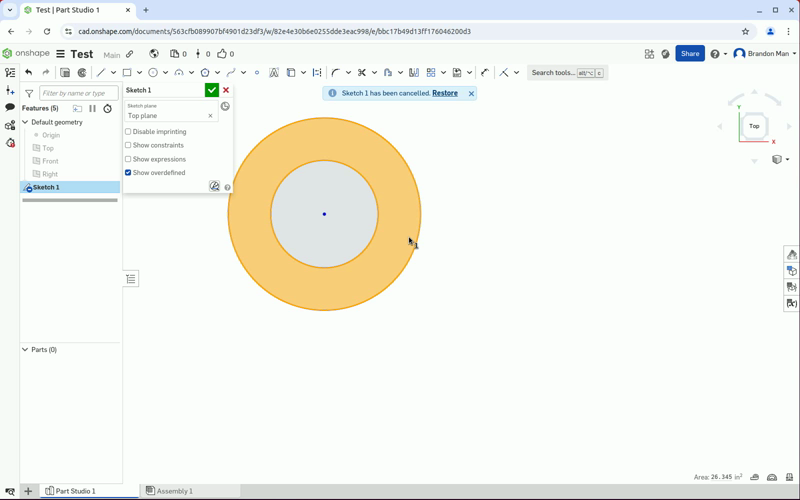
scroll(-6)
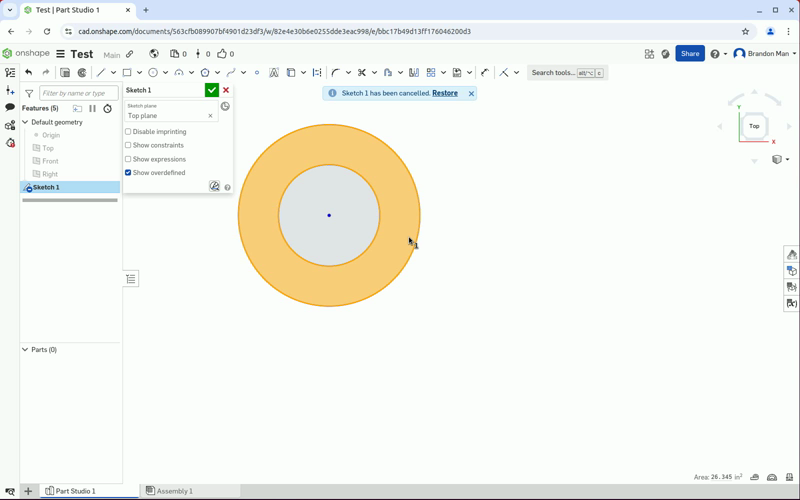
scroll(-6)
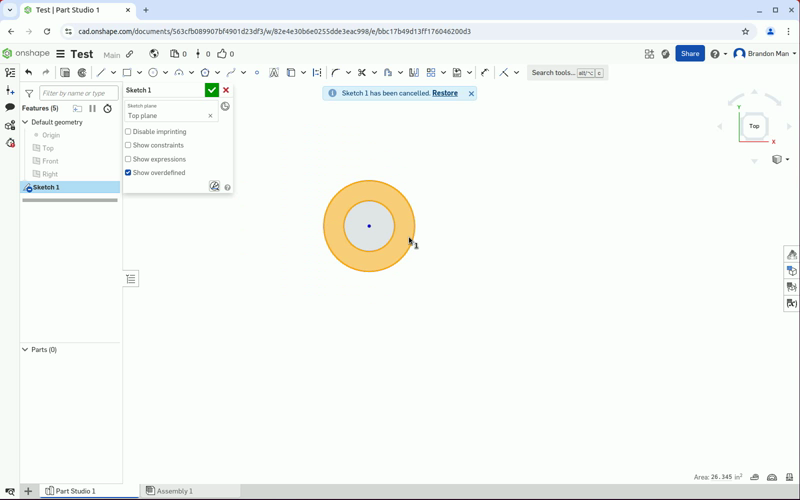
scroll(-6)
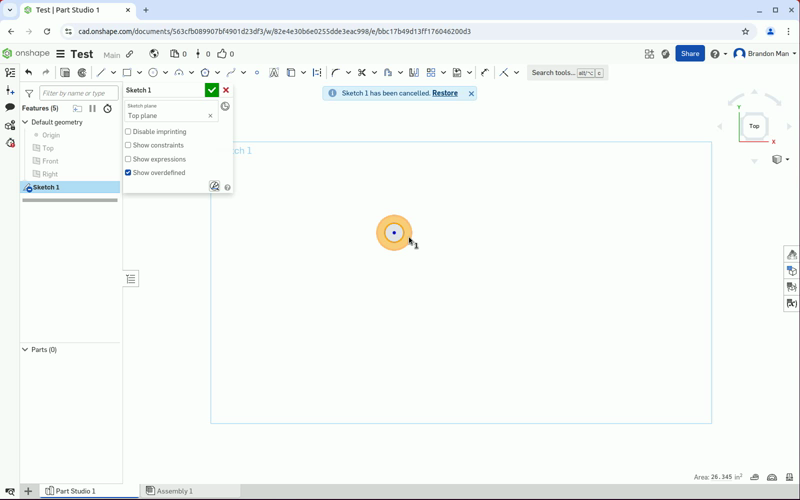
mouse_move(73, 352)
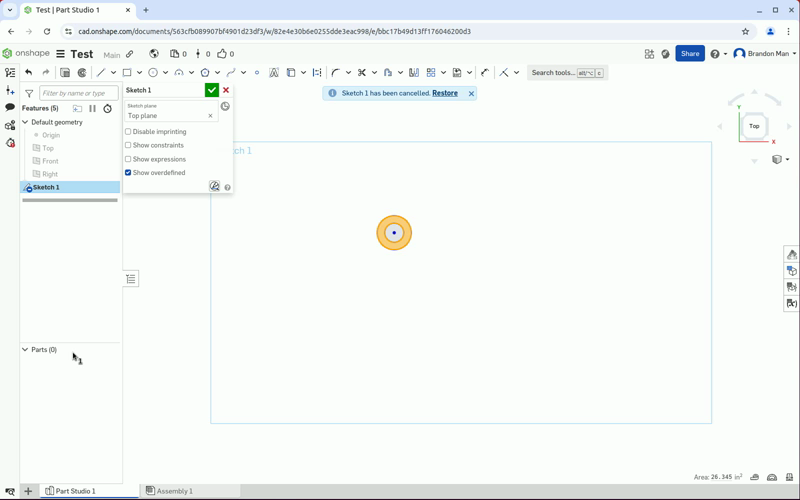
key(shift+y)
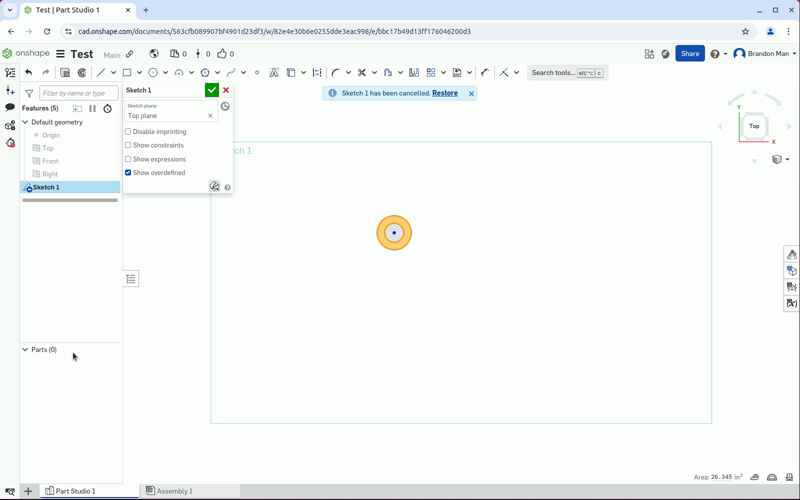
key(shift+e)
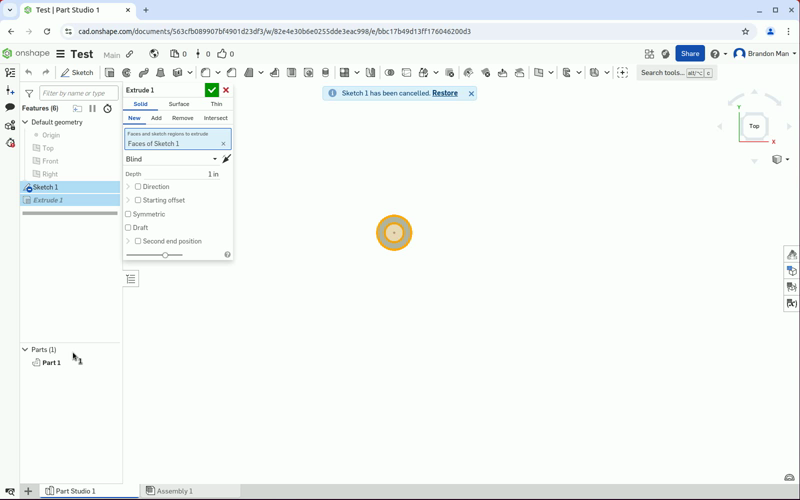
mouse_move(143, 106)
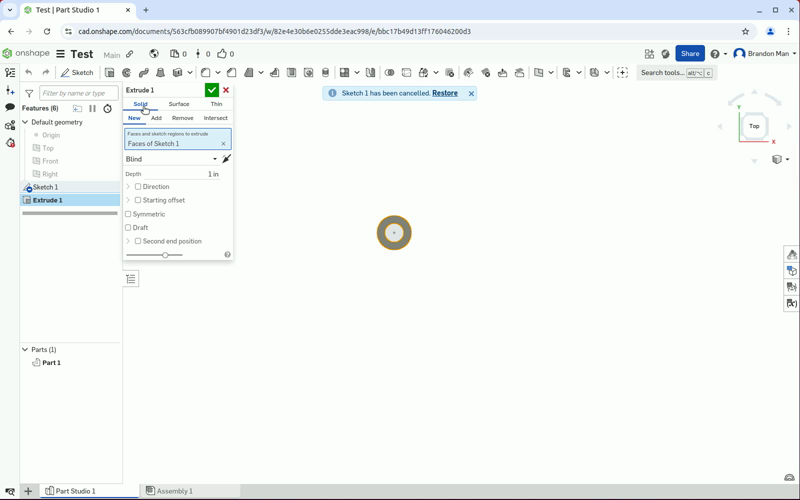
click(143, 106)
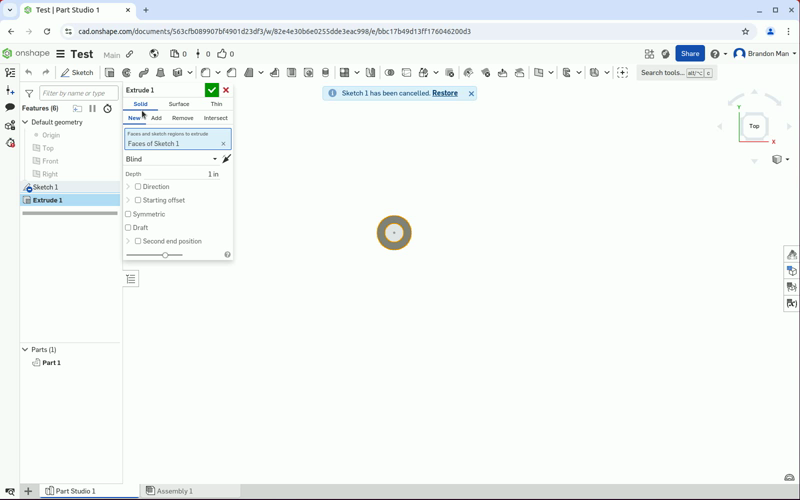
mouse_move(137, 120)
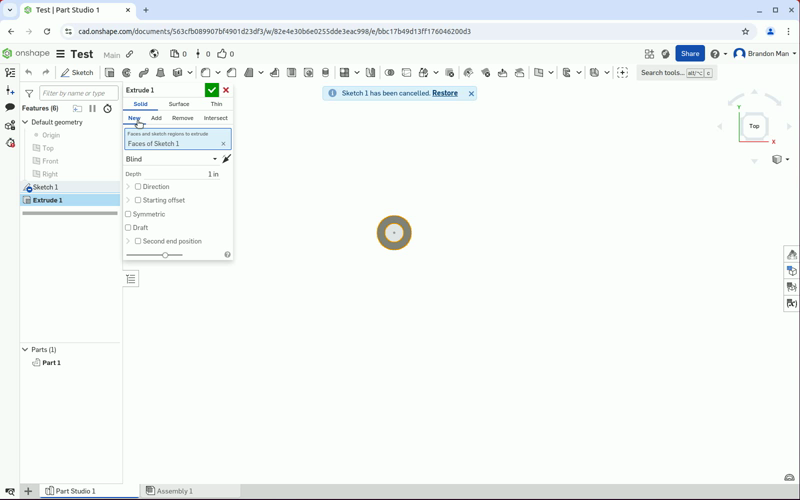
click(137, 120)
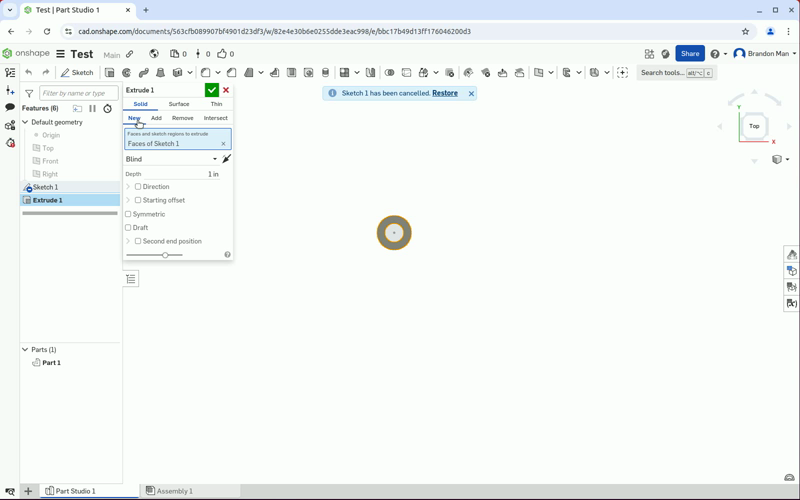
key(tab, 4)
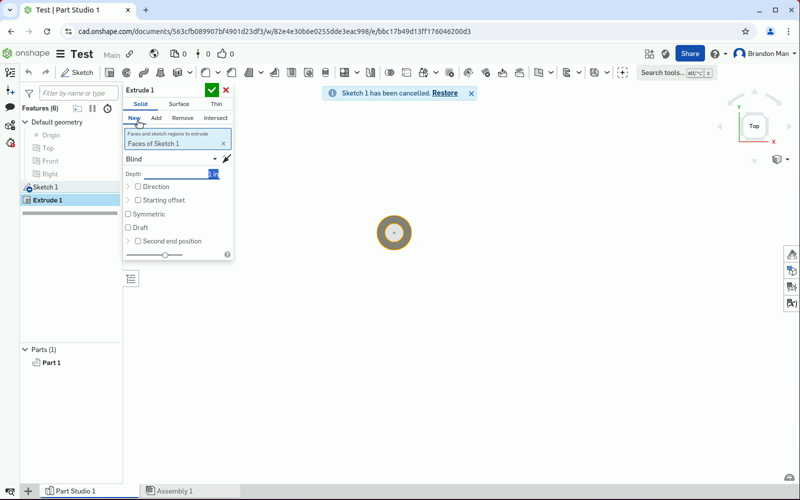
text(23.108)
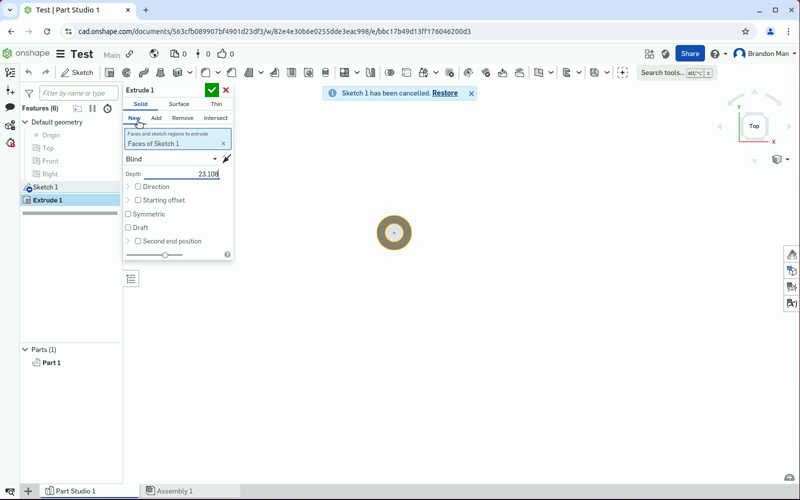
key(enter)
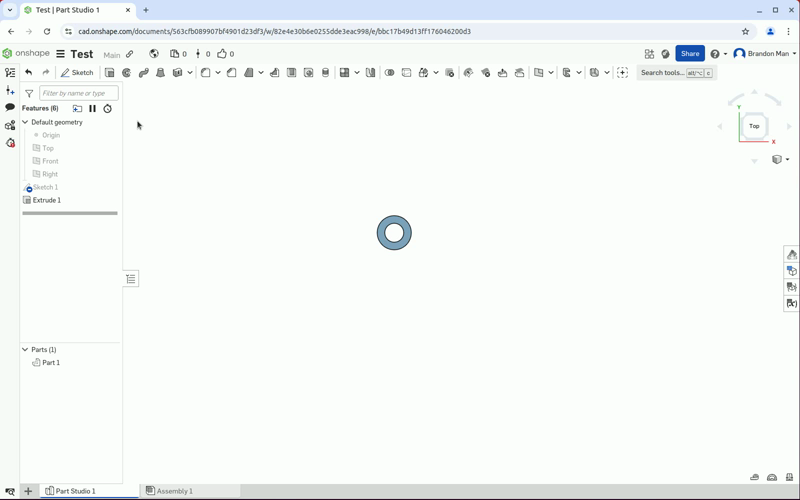
key(shift+h)
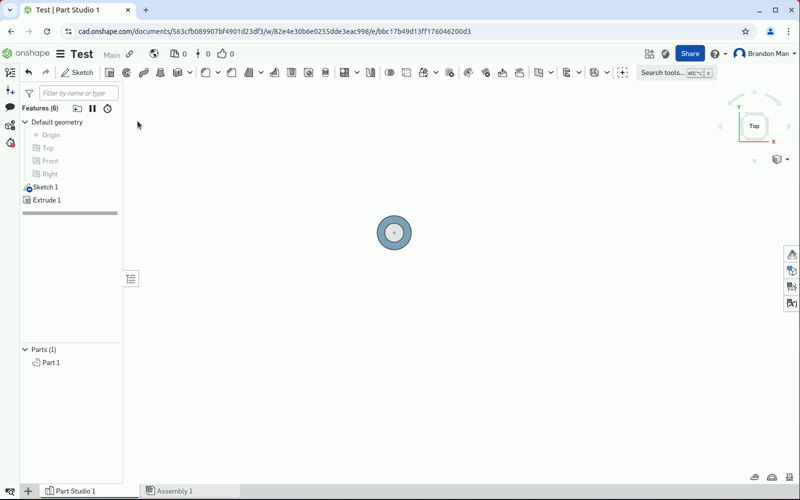
key(shift+h)
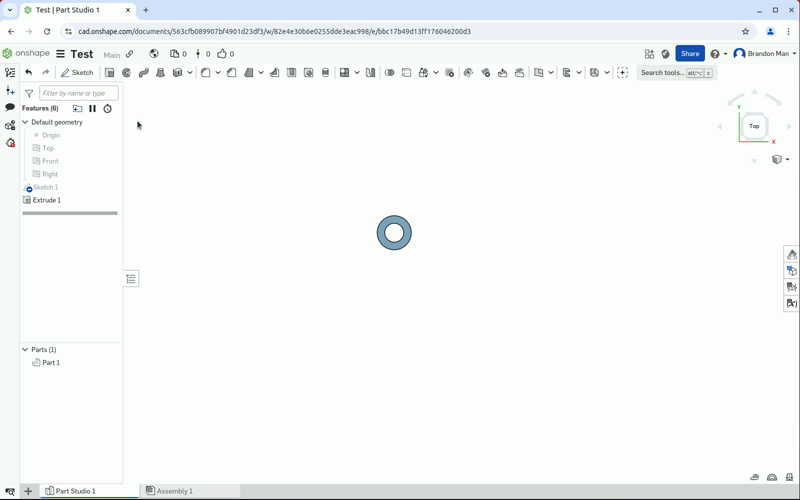
mouse_move(73, 189)
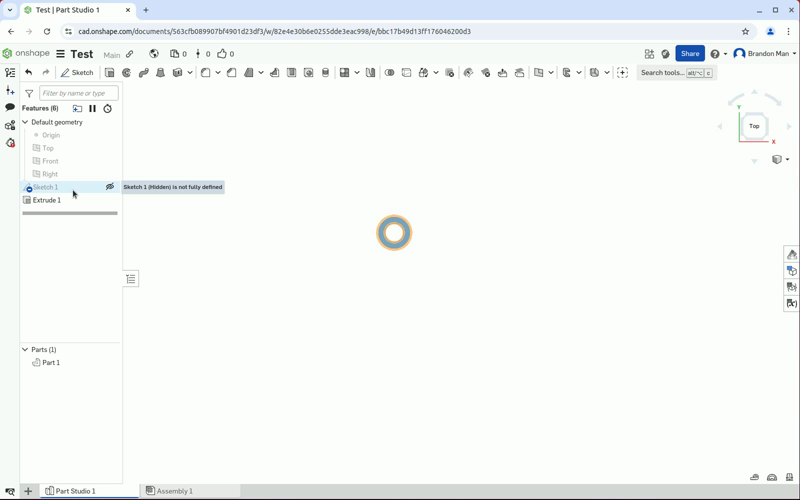
click(73, 189)
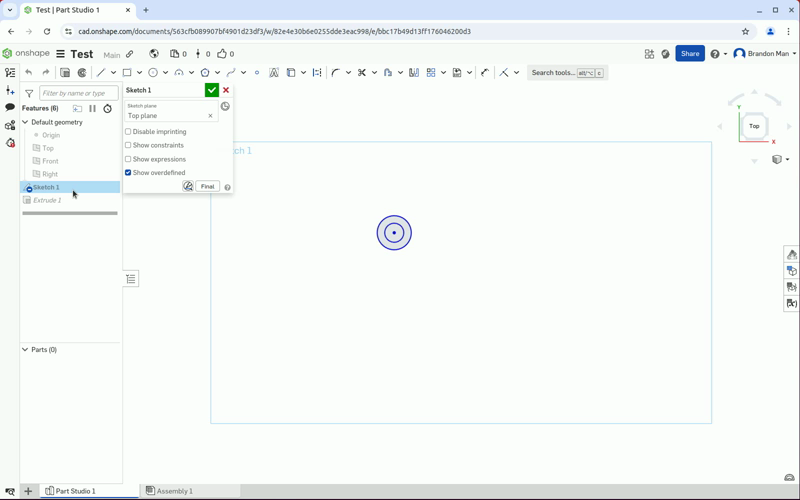
mouse_move(229, 92)
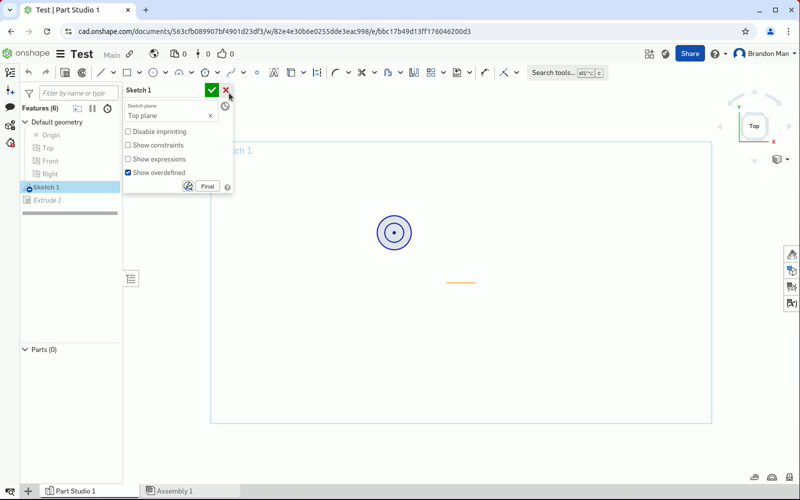
click(229, 92)
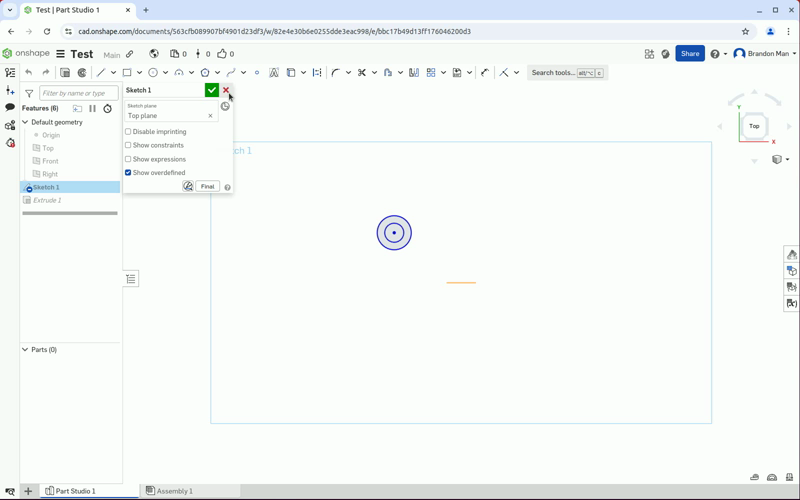
key(shift+s)
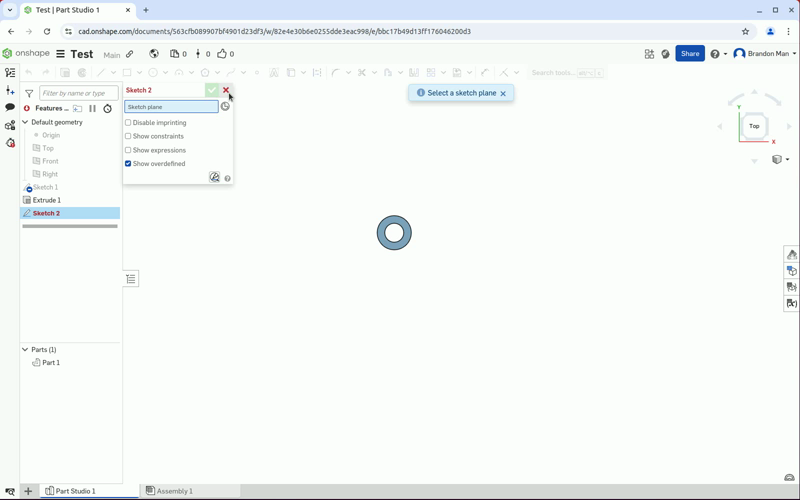
mouse_move(73, 150)
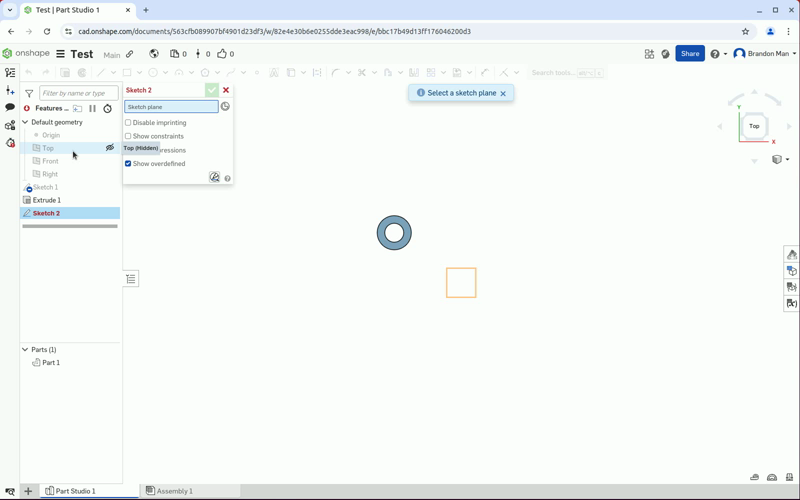
click(73, 150)
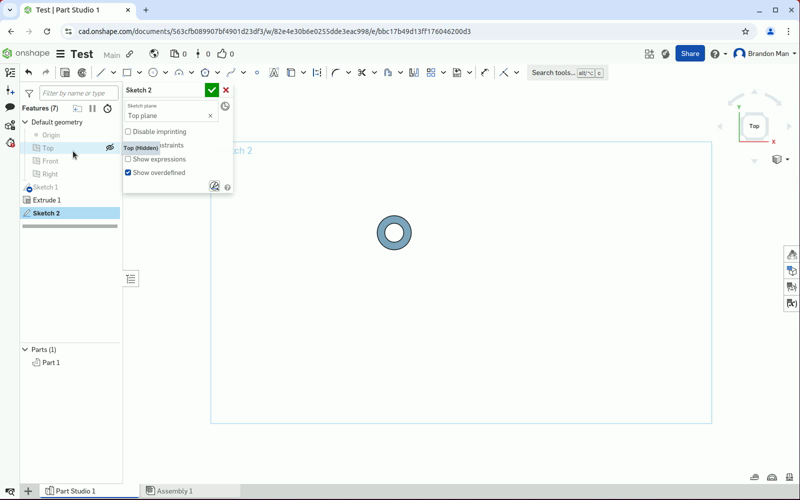
mouse_move(73, 352)
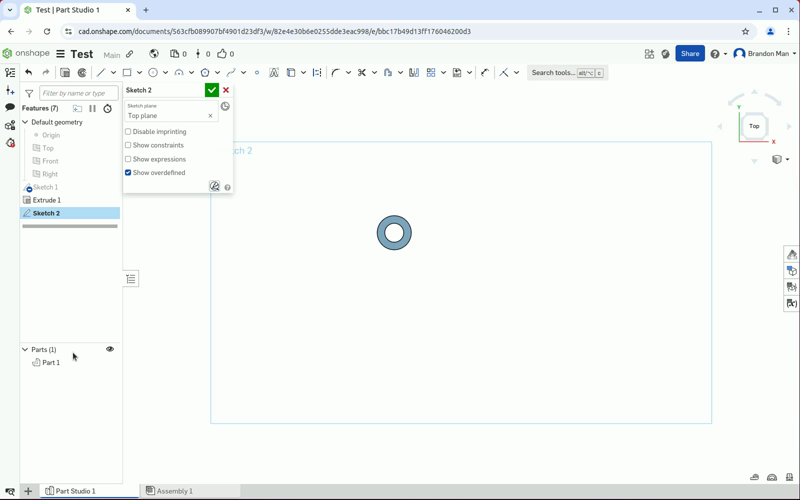
key(y)
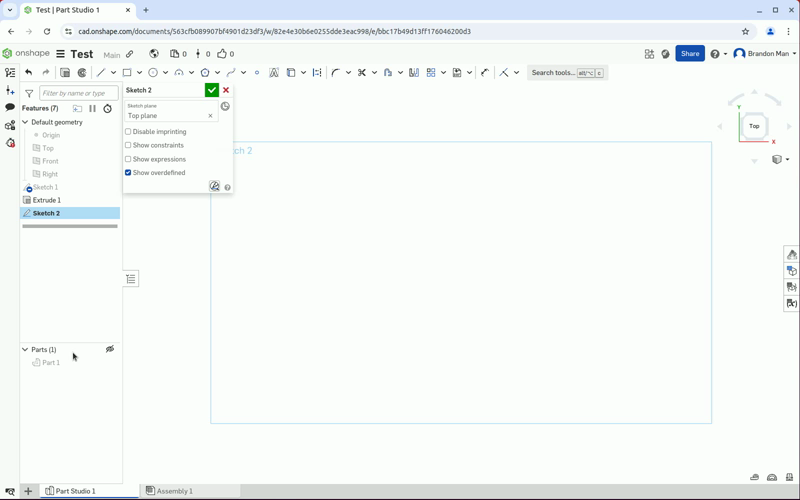
key(c)
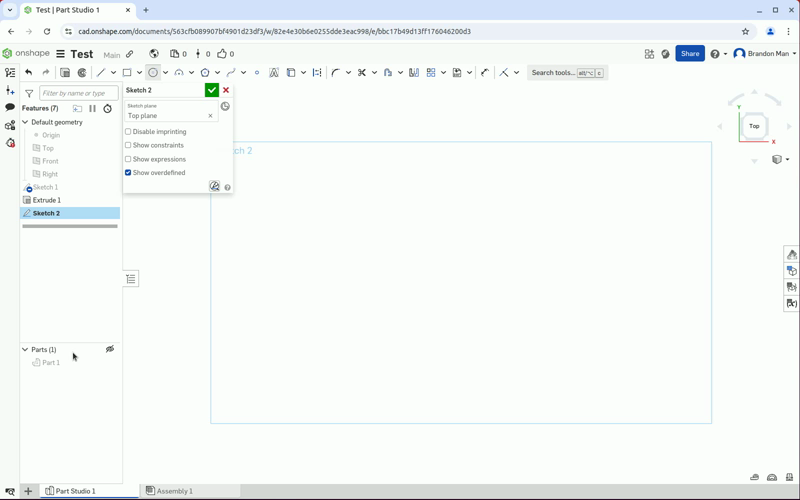
key_down(shift)
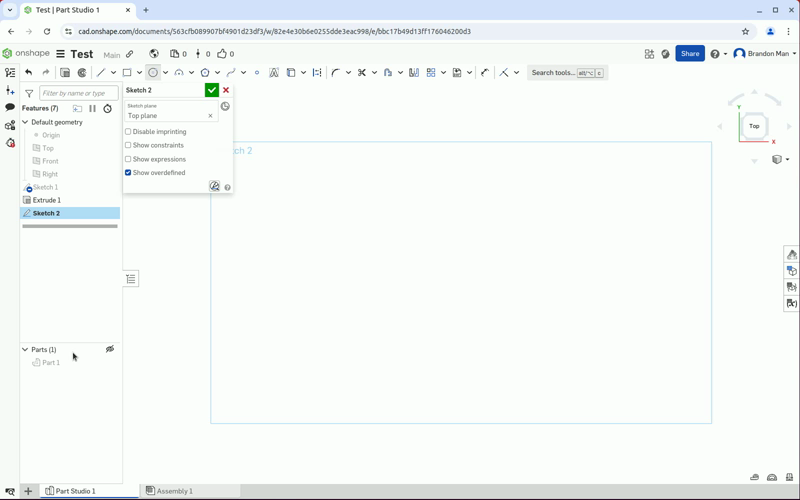
mouse_move(392, 304)
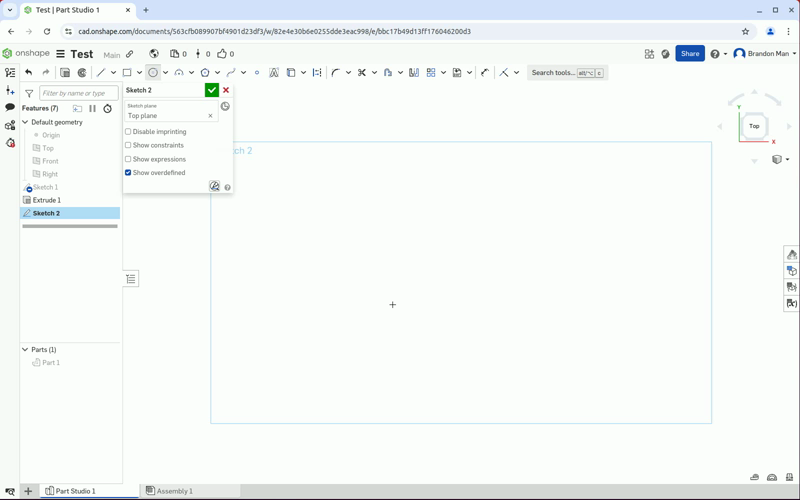
click(392, 304)
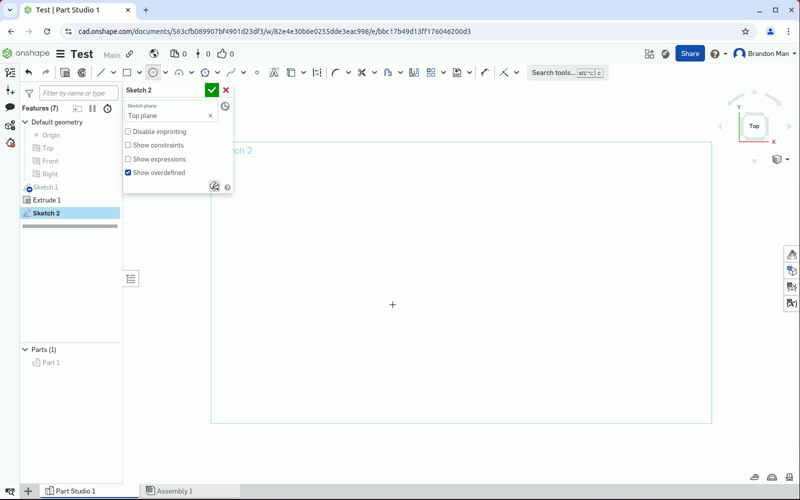
key_up(shift)
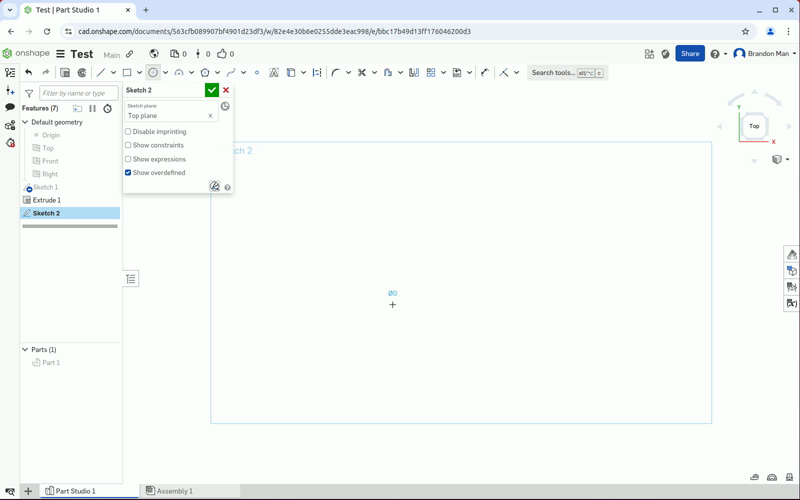
mouse_move(410, 304)
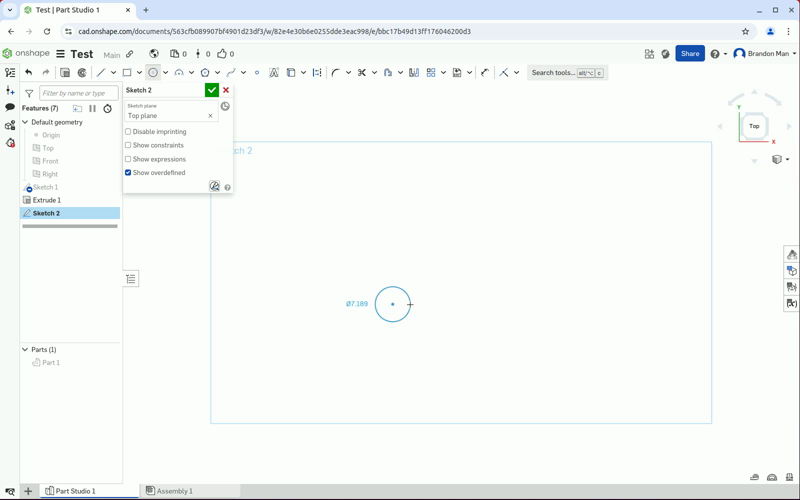
click(410, 304)
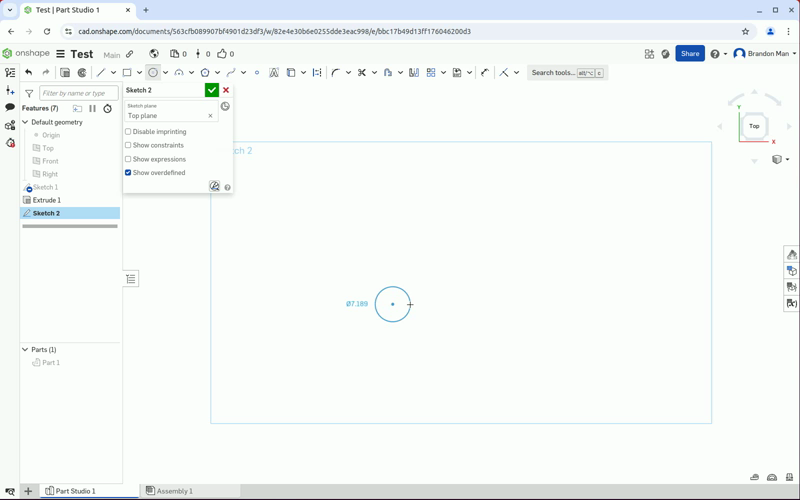
key(esc)
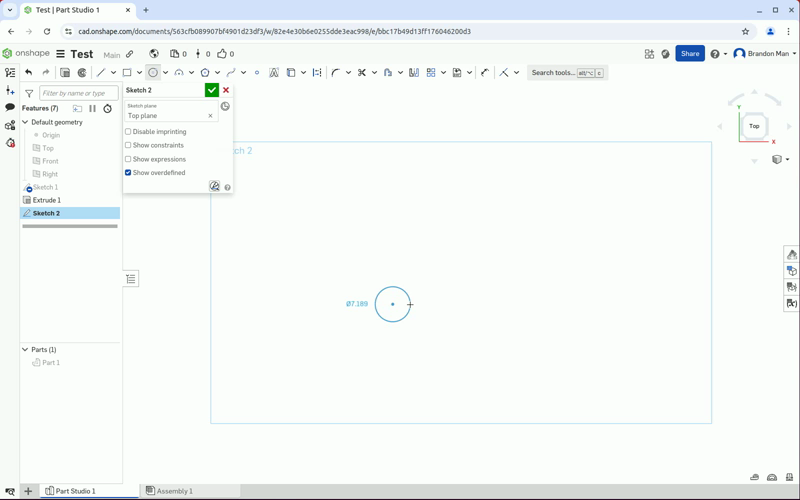
key(c)
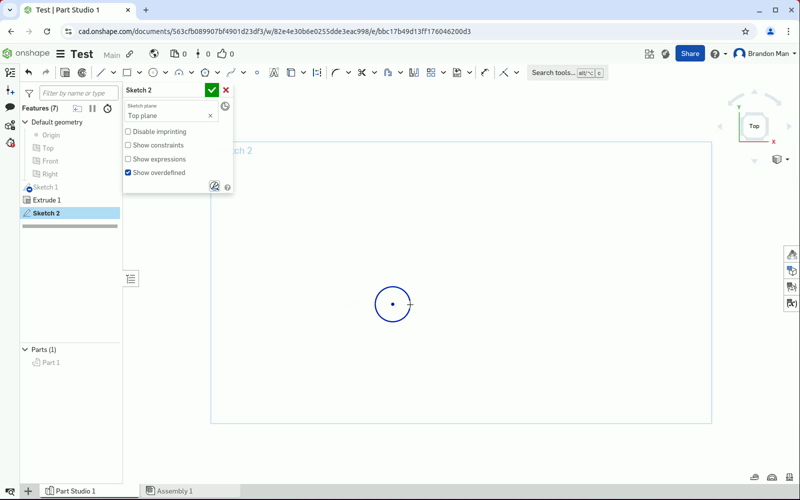
key_down(shift)
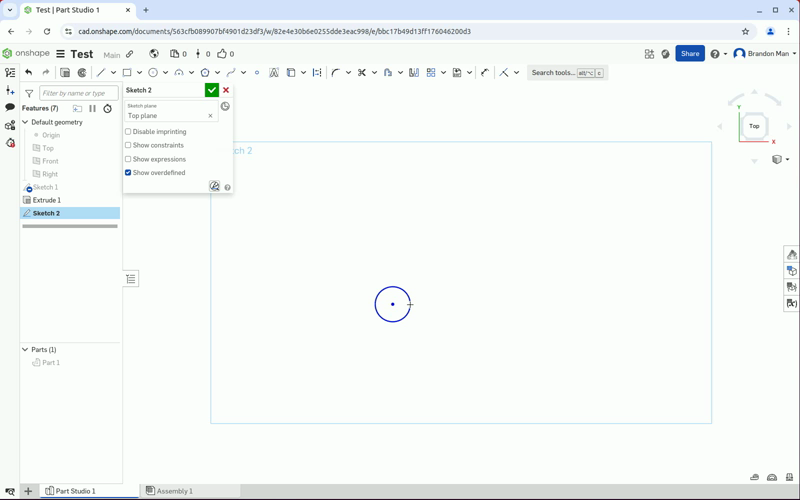
mouse_move(392, 304)
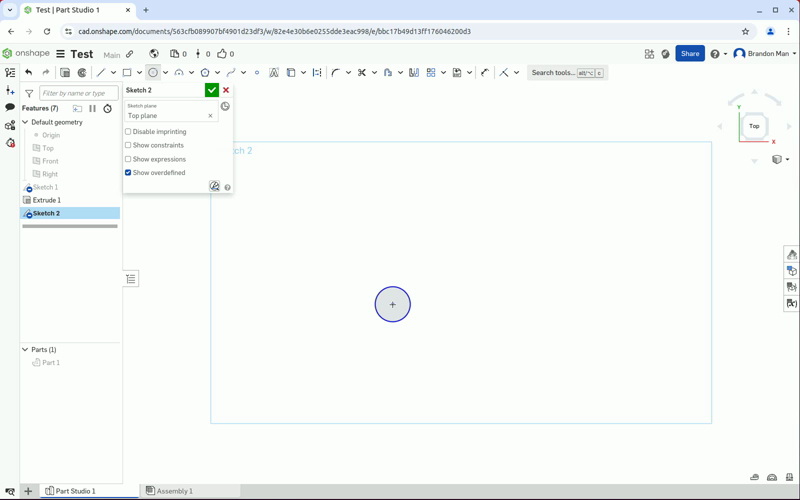
click(392, 304)
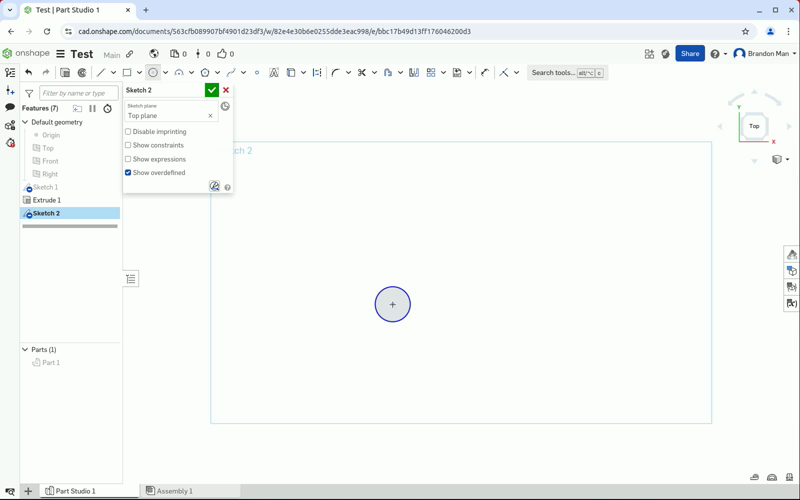
key_up(shift)
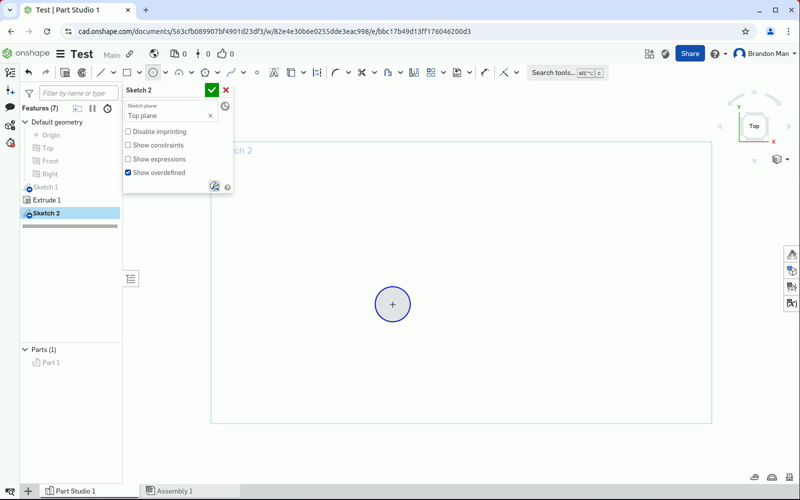
mouse_move(402, 304)
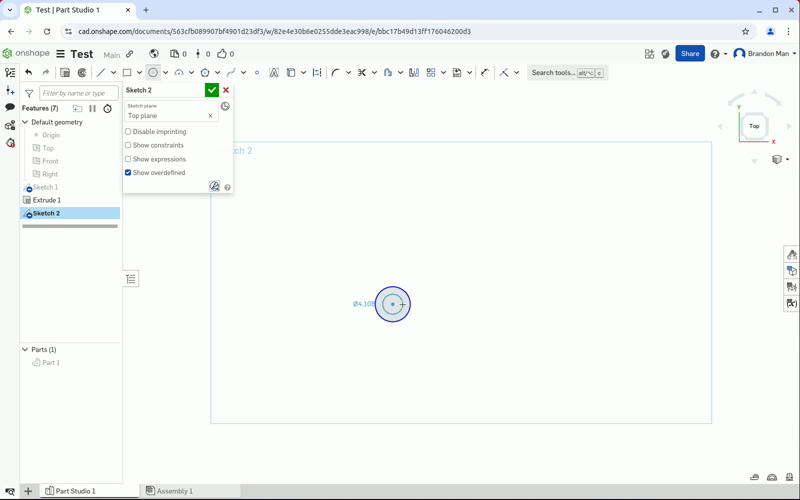
click(402, 304)
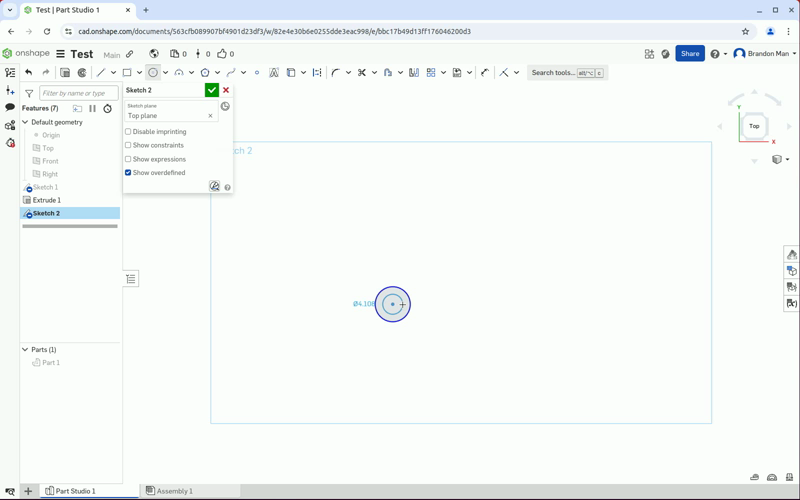
key(esc)
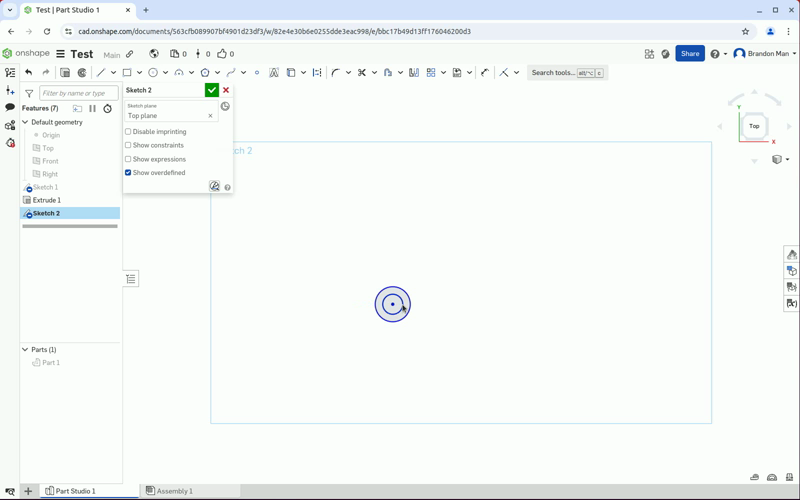
mouse_move(379, 303)
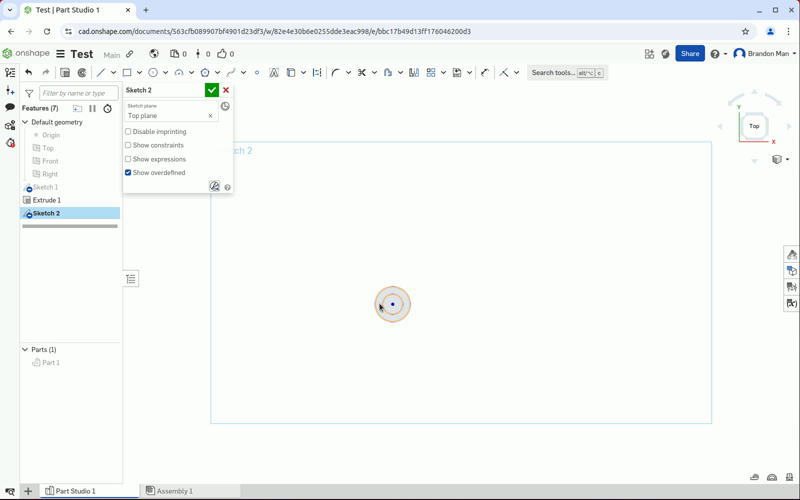
scroll(6)
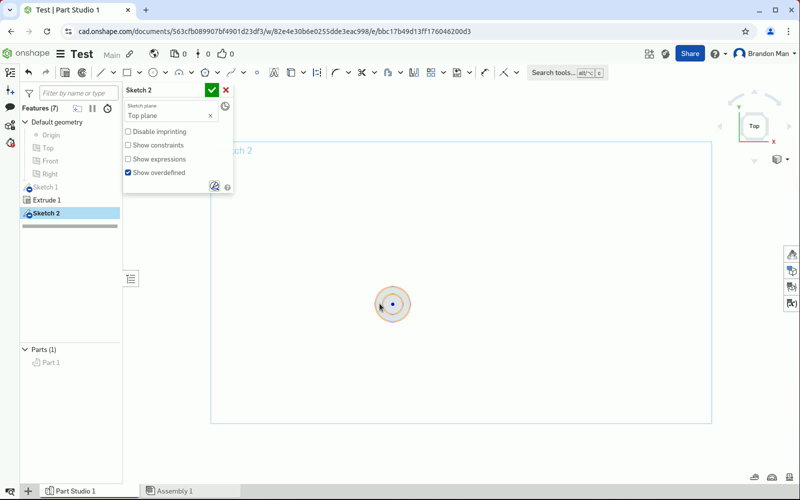
scroll(6)
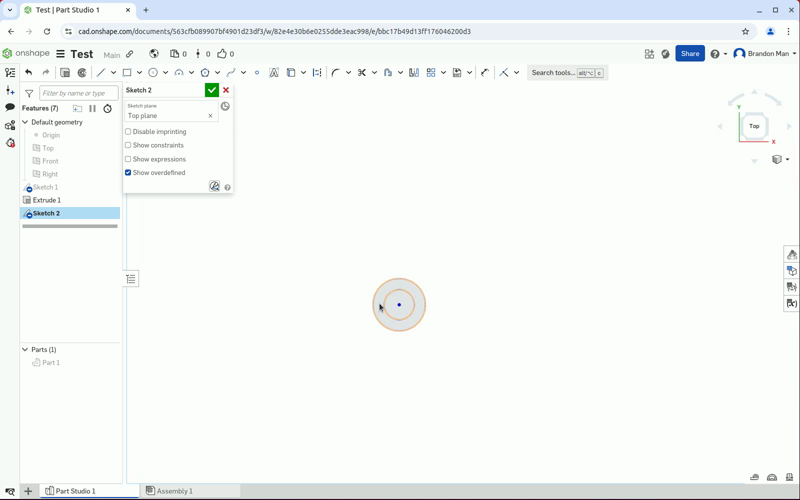
scroll(6)
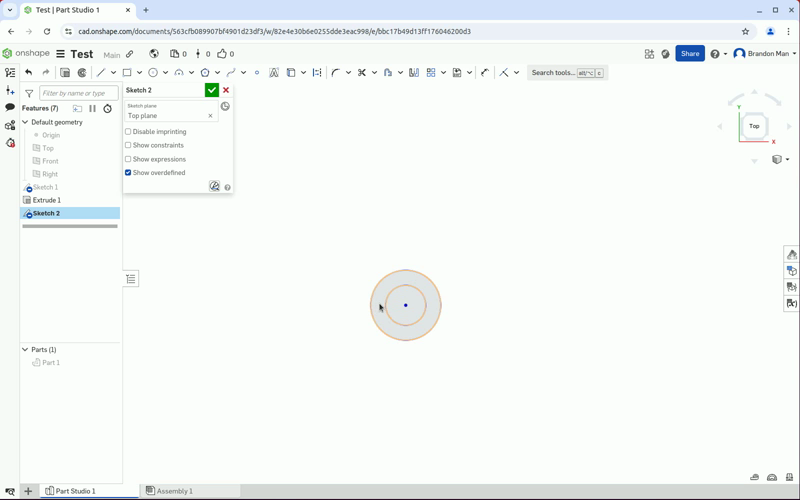
scroll(6)
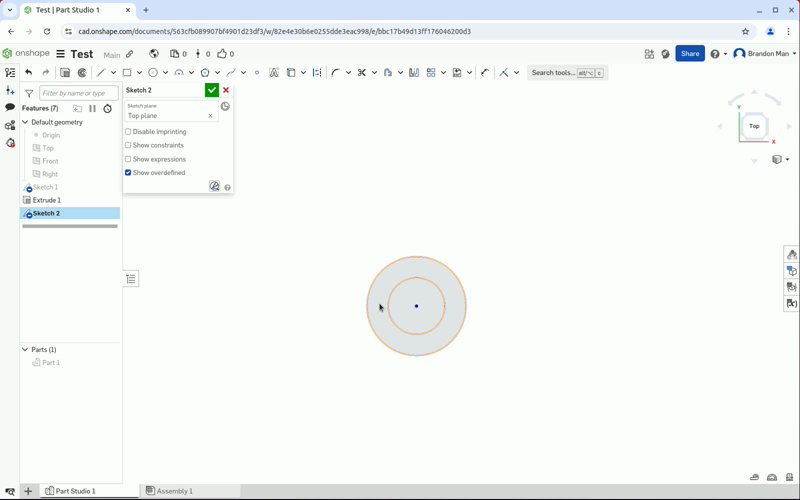
scroll(6)
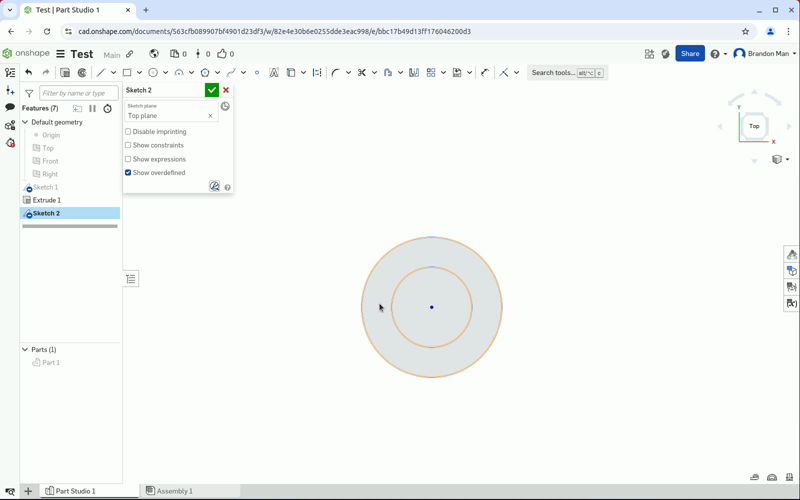
scroll(6)
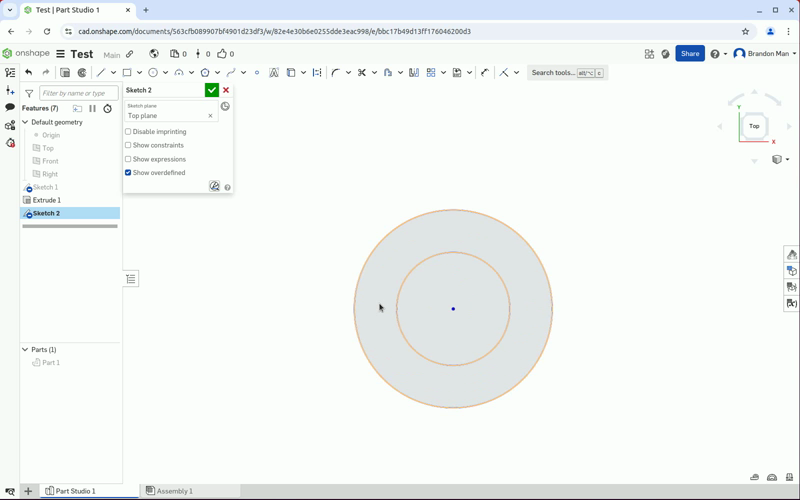
scroll(6)
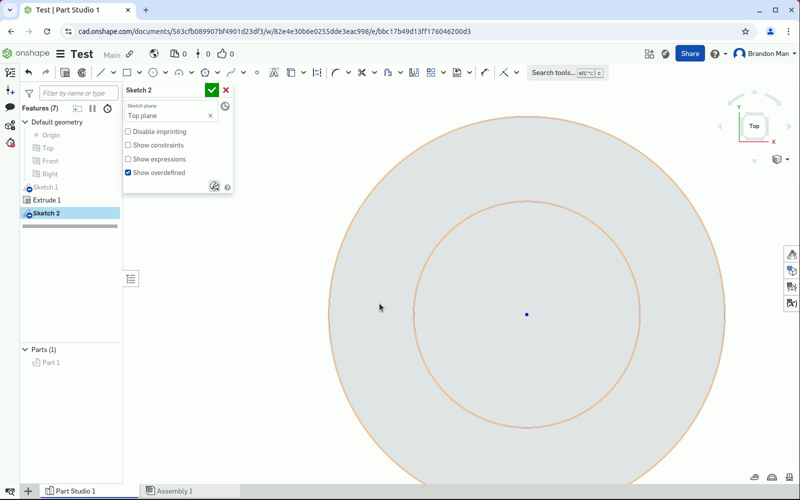
click(379, 303)
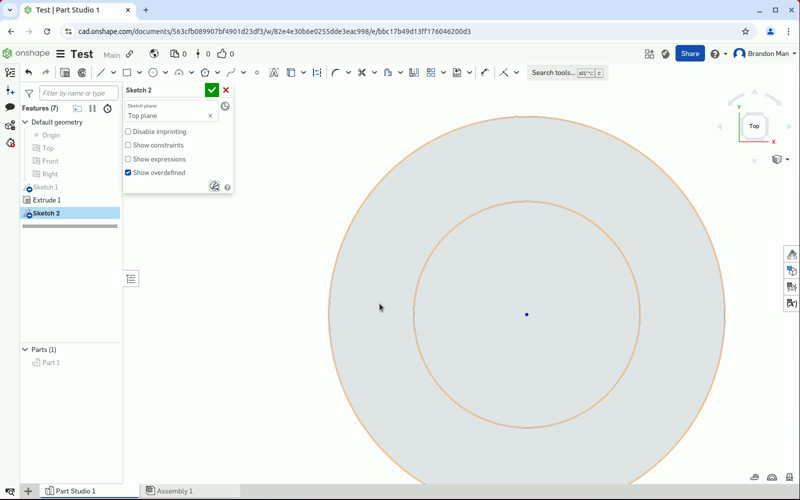
scroll(-6)
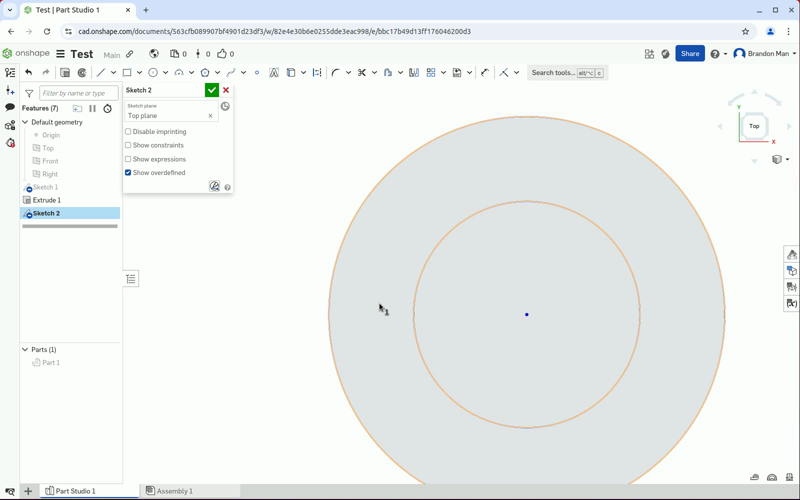
scroll(-6)
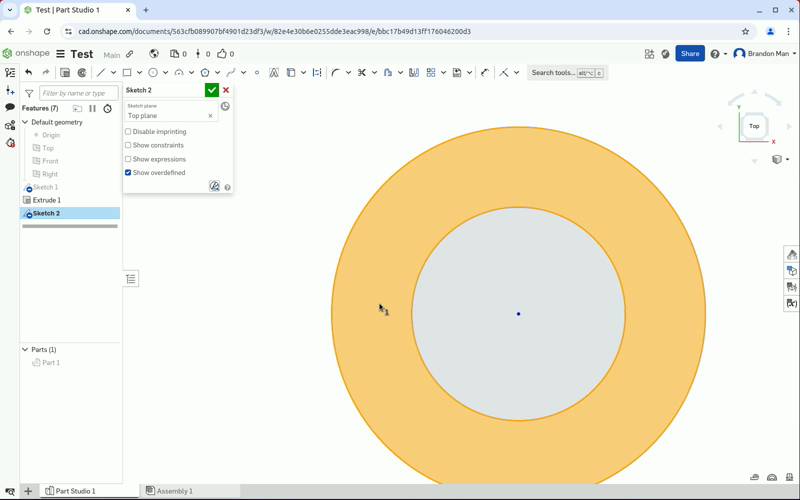
scroll(-6)
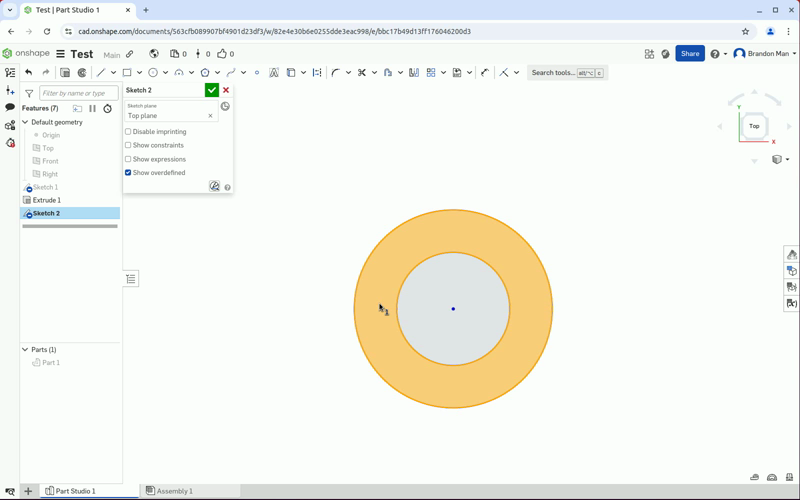
scroll(-6)
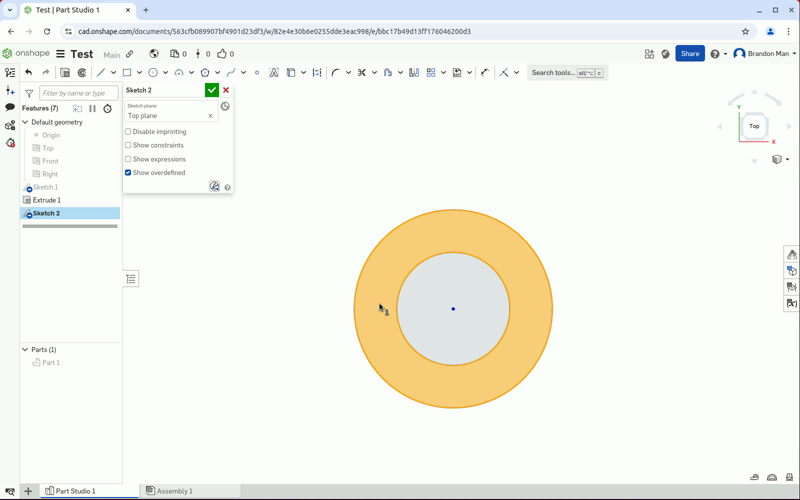
scroll(-6)
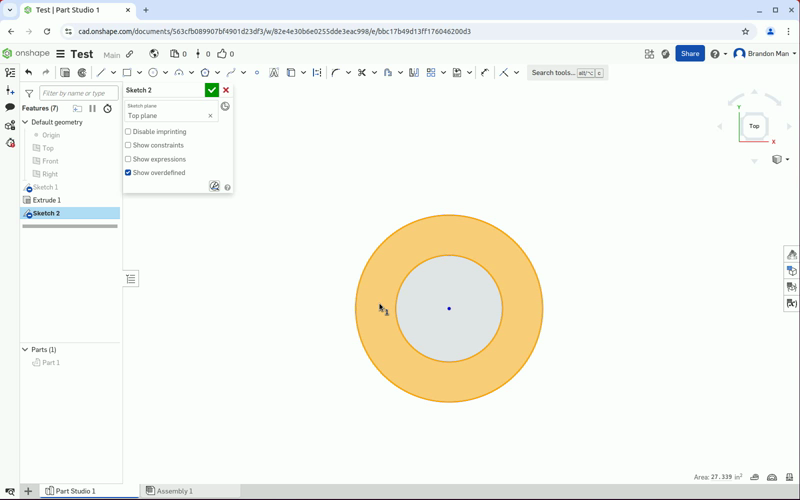
scroll(-6)
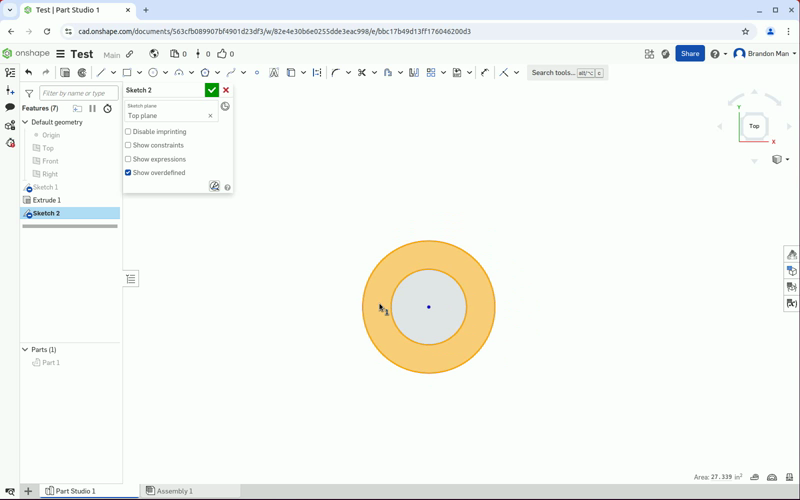
scroll(-6)
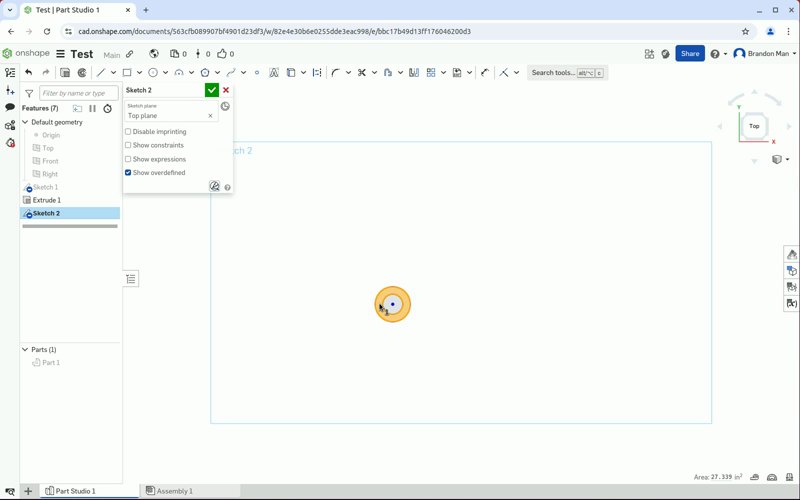
mouse_move(73, 352)
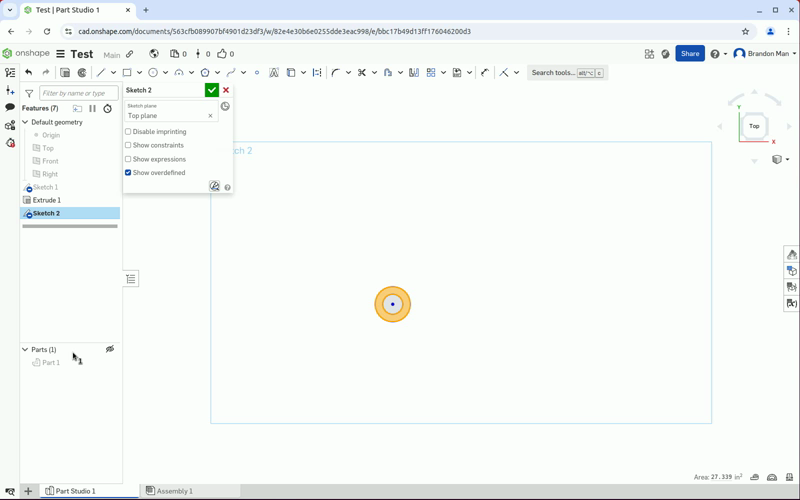
key(shift+y)
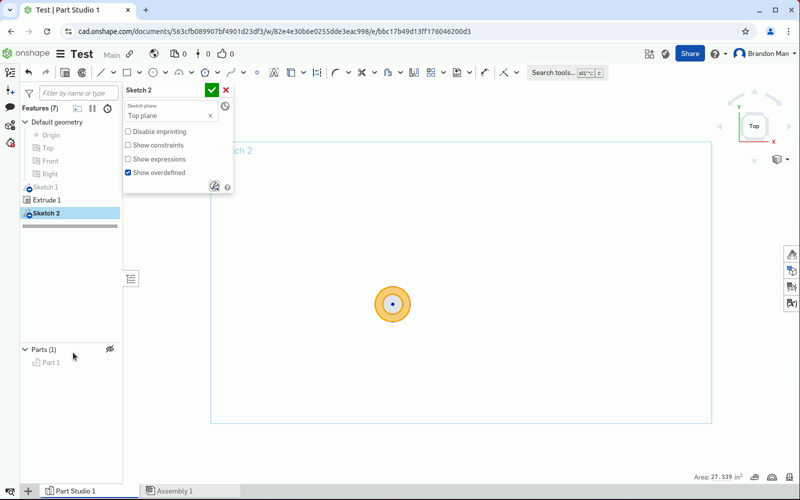
key(shift+e)
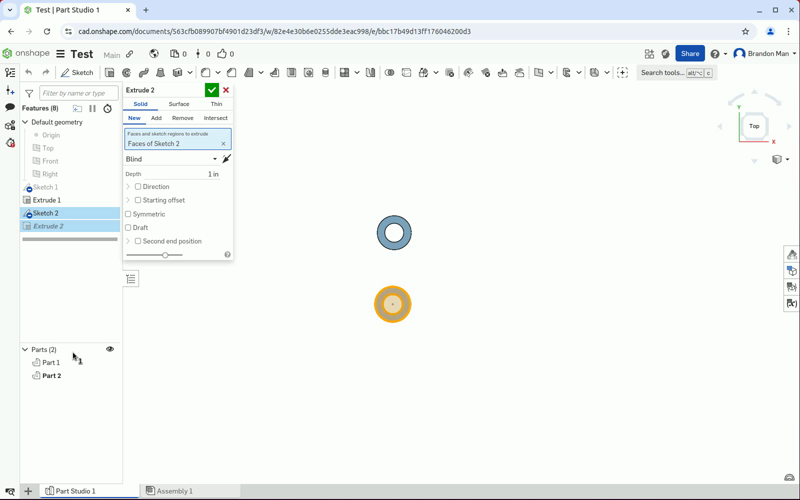
mouse_move(143, 106)
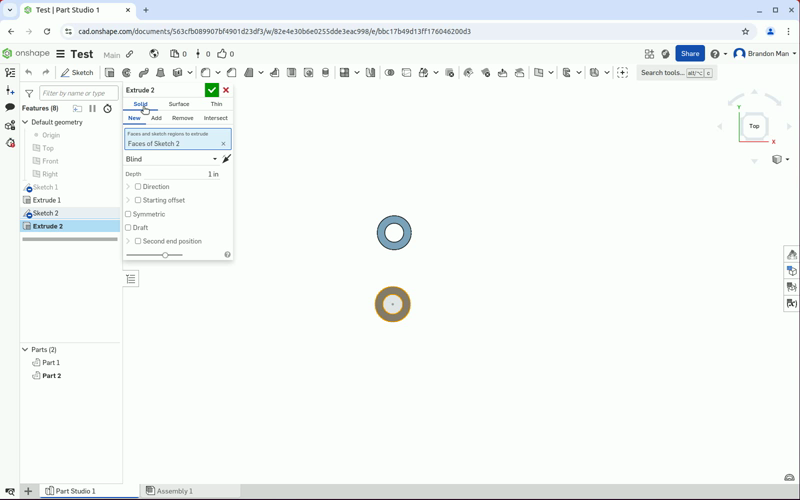
click(143, 106)
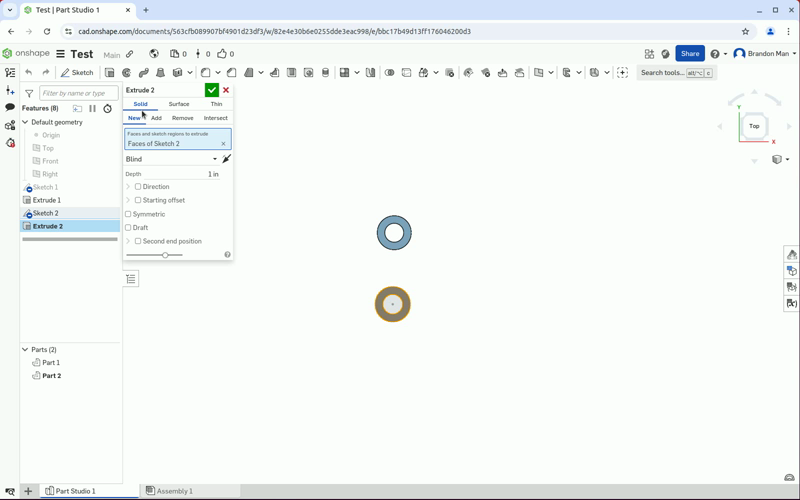
mouse_move(137, 120)
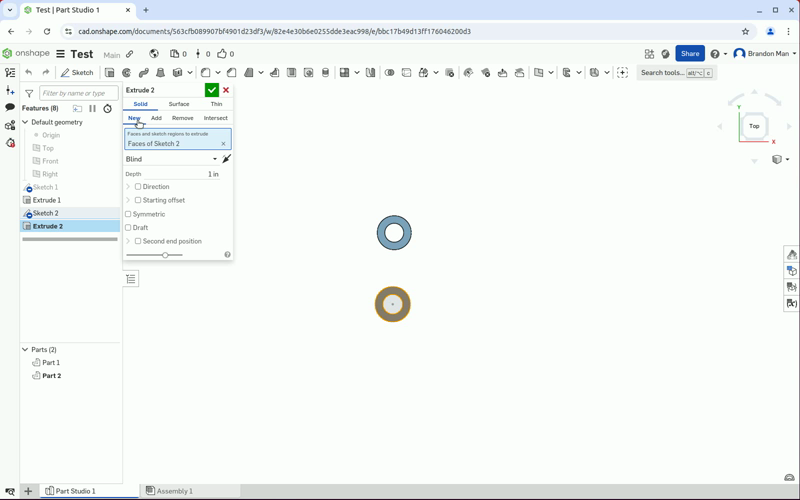
click(137, 120)
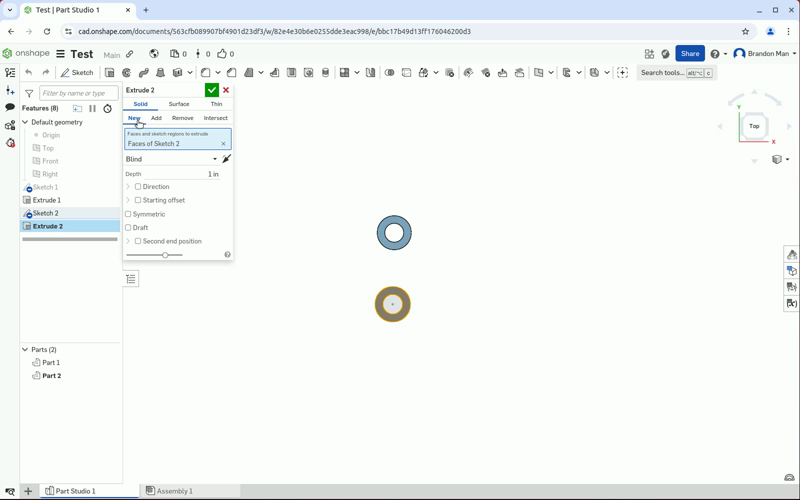
key(tab, 4)
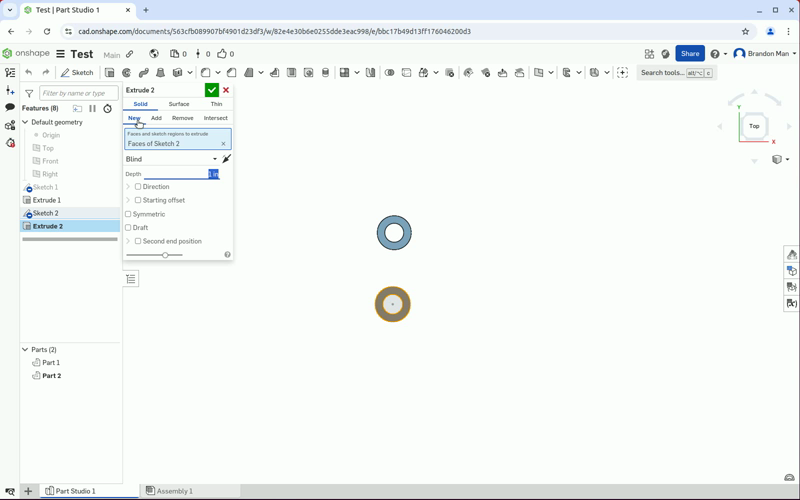
text(20.701)
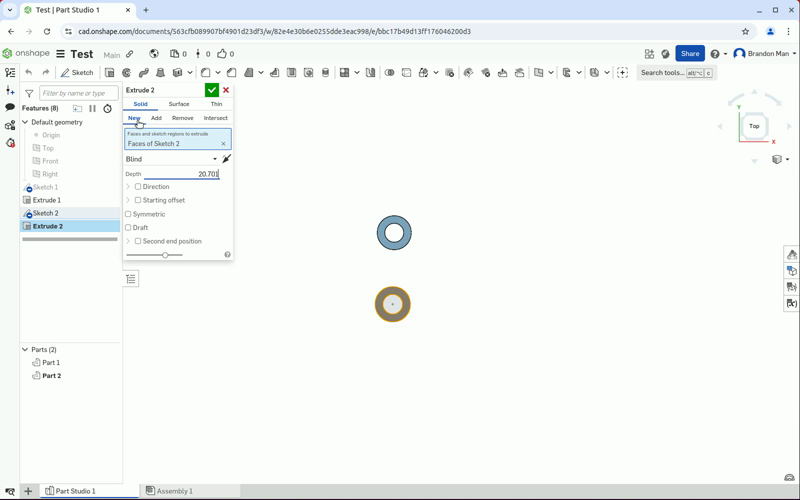
key(enter)
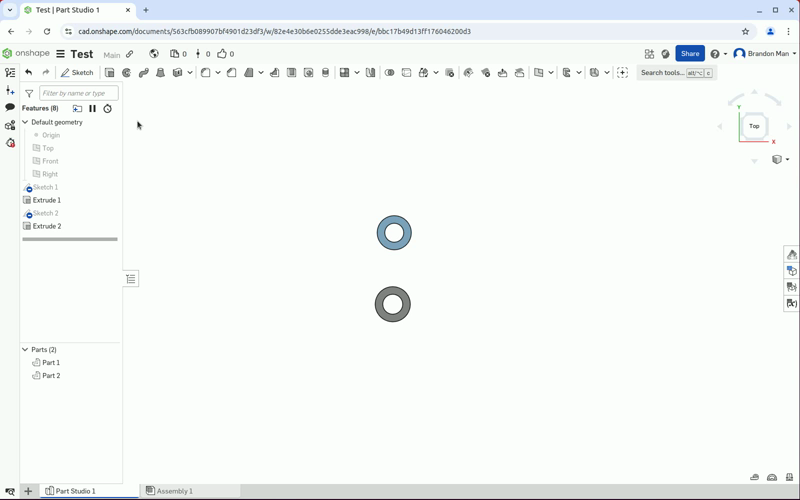
key(shift+h)
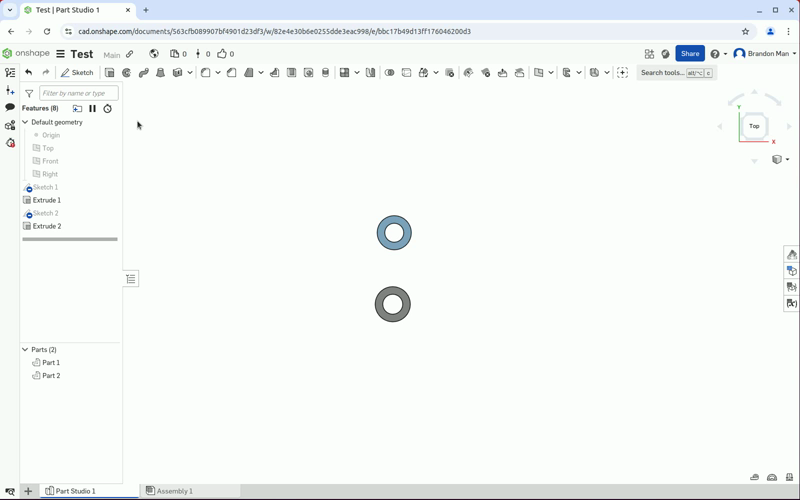
key(shift+h)
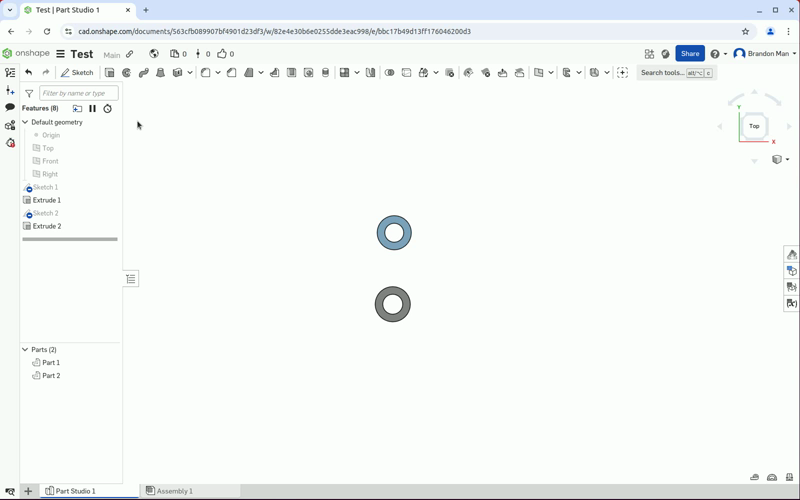
mouse_move(73, 189)
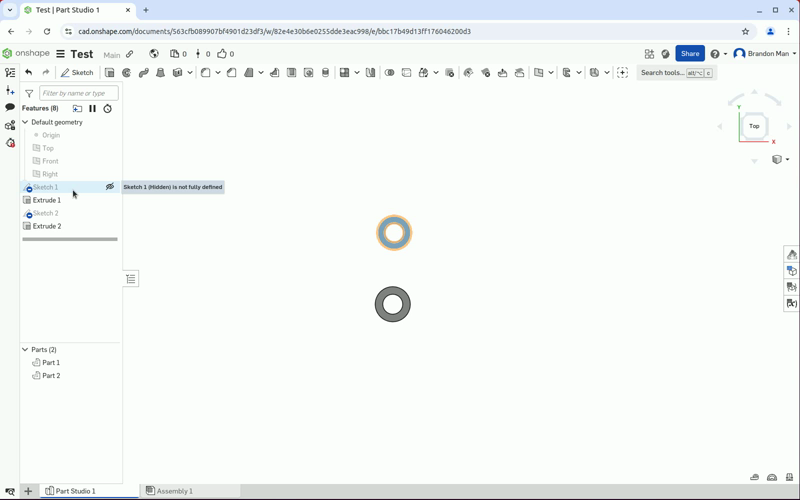
click(73, 189)
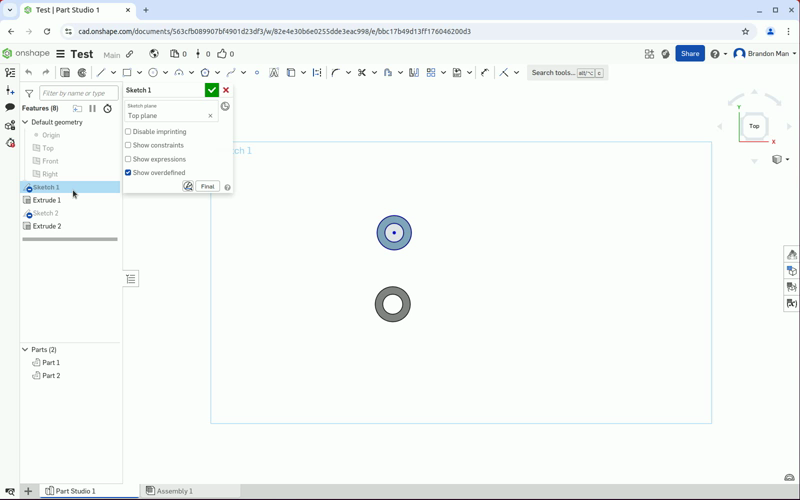
mouse_move(229, 92)
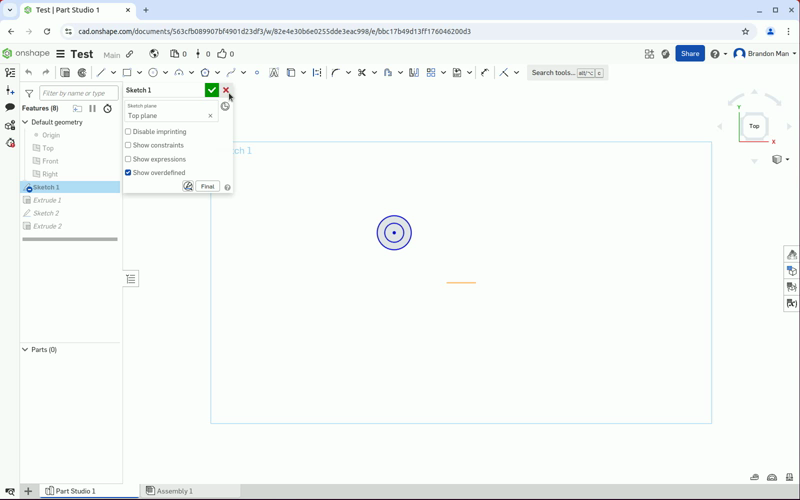
click(229, 92)
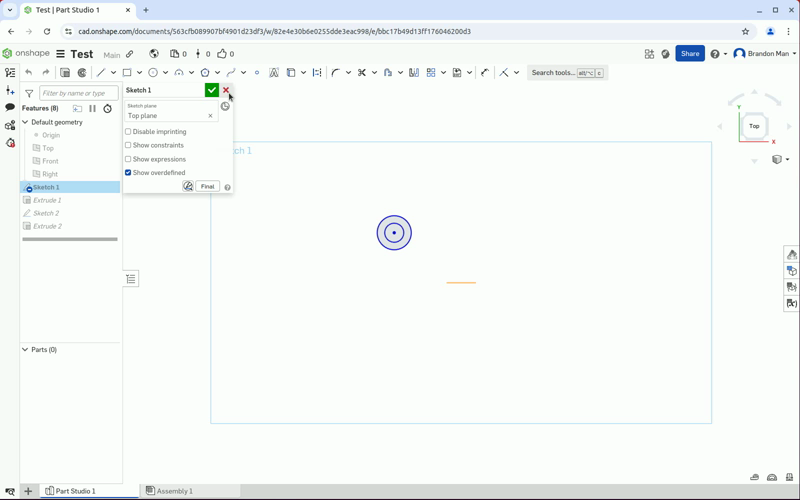
key(shift+s)
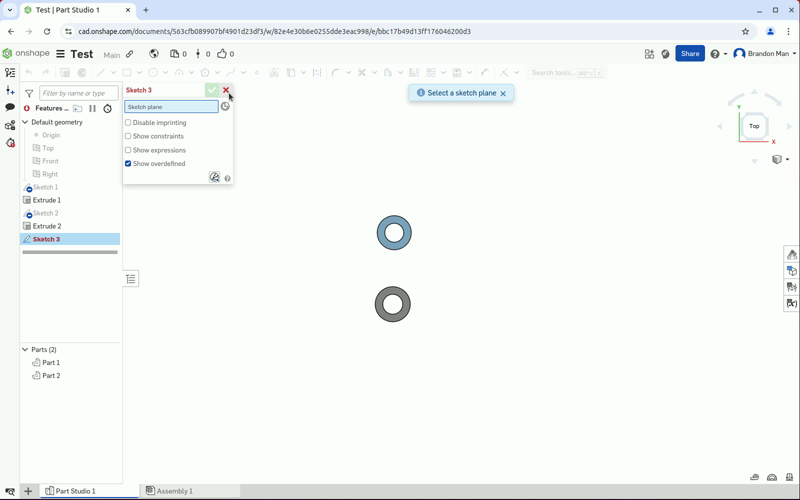
mouse_move(73, 150)
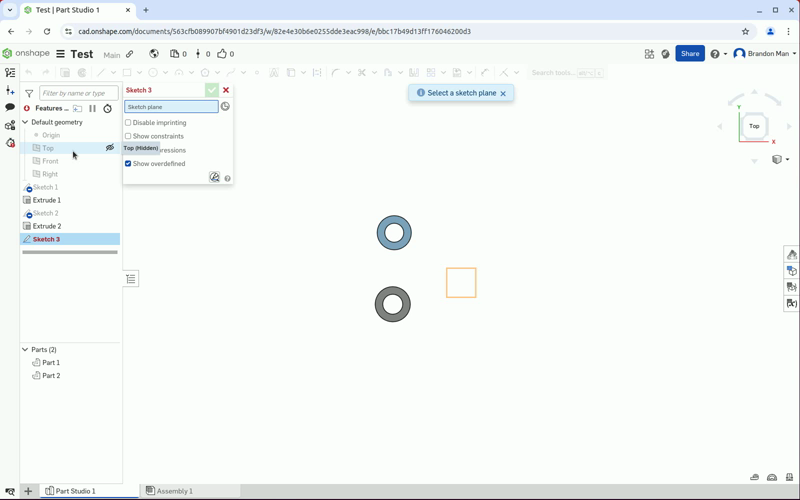
click(73, 150)
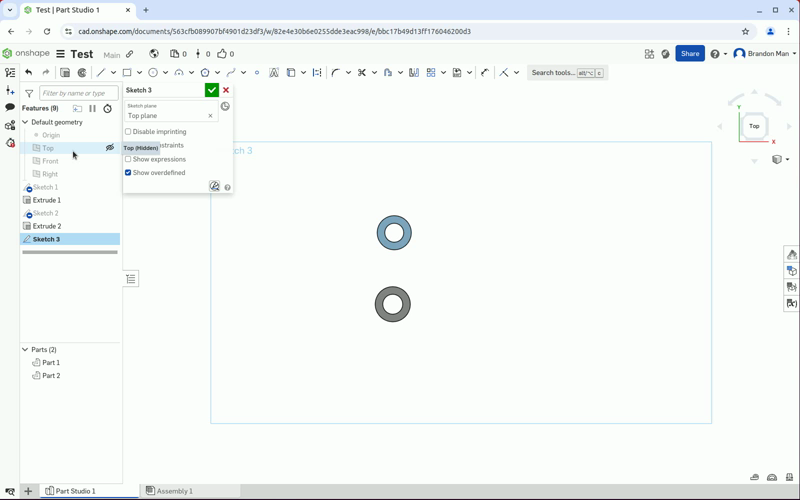
mouse_move(73, 352)
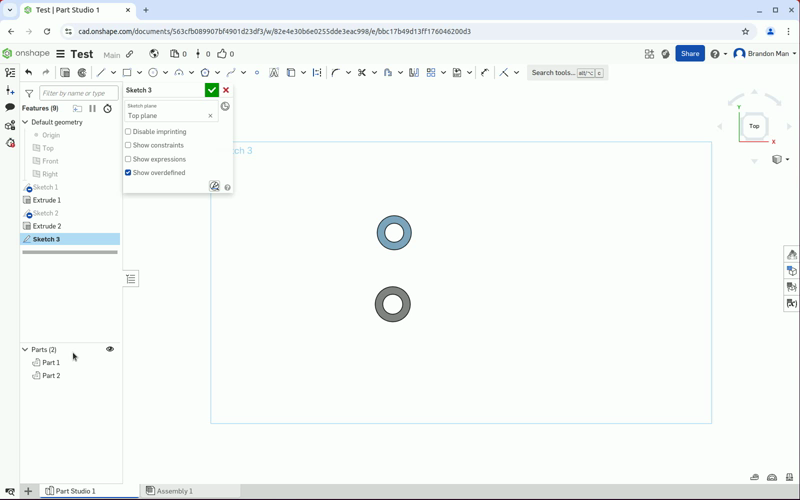
key(y)
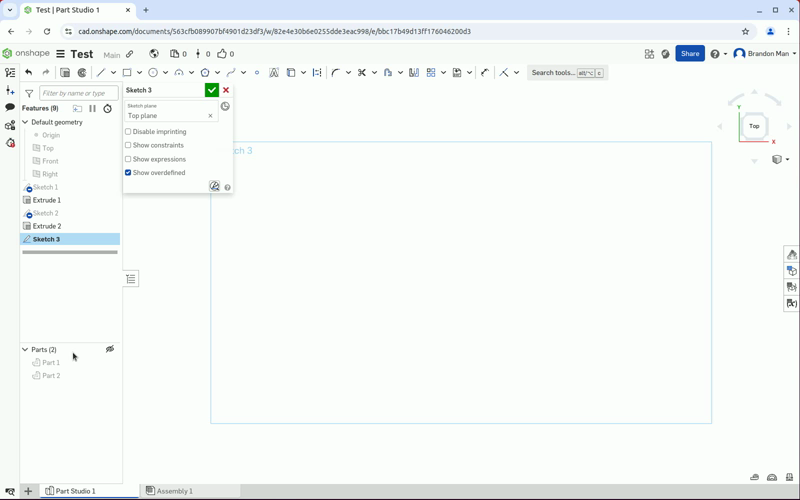
key(l)
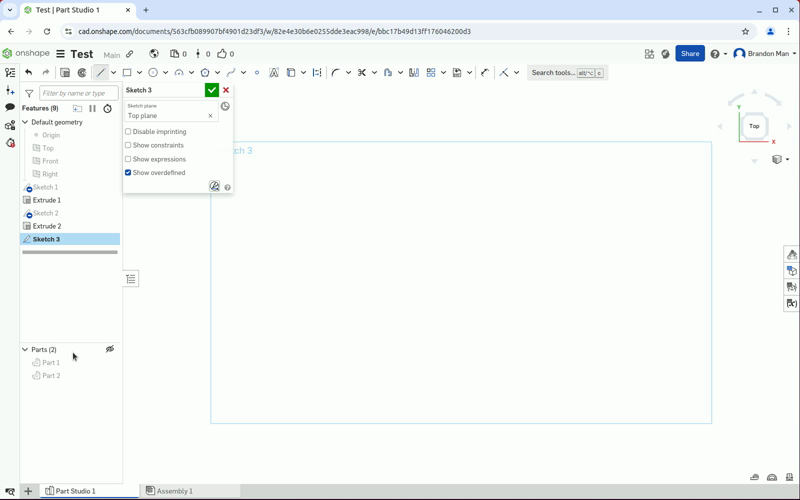
key_down(shift)
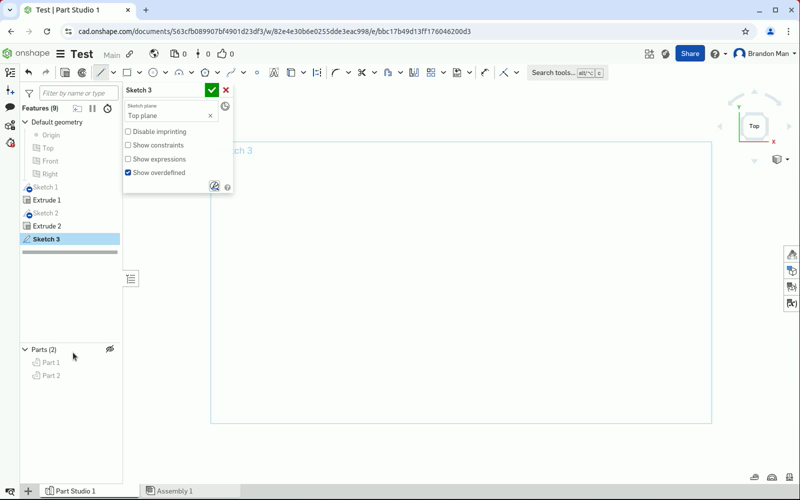
mouse_move(506, 239)
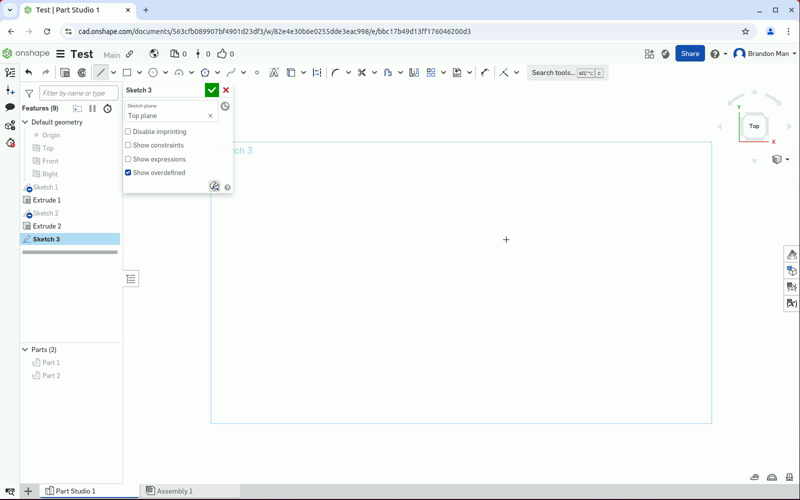
click(506, 239)
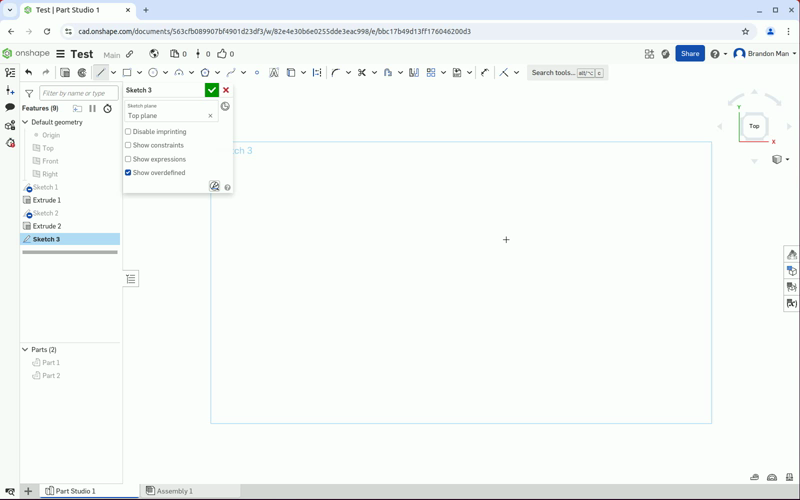
key_up(shift)
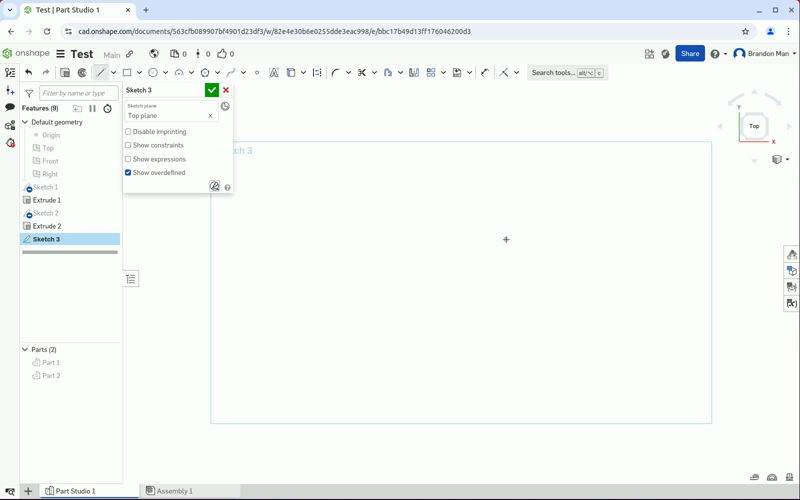
key_down(shift)
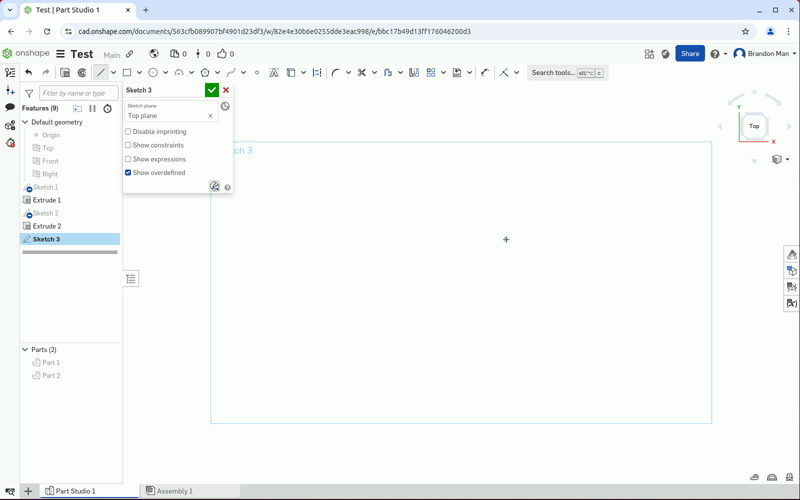
mouse_move(536, 239)
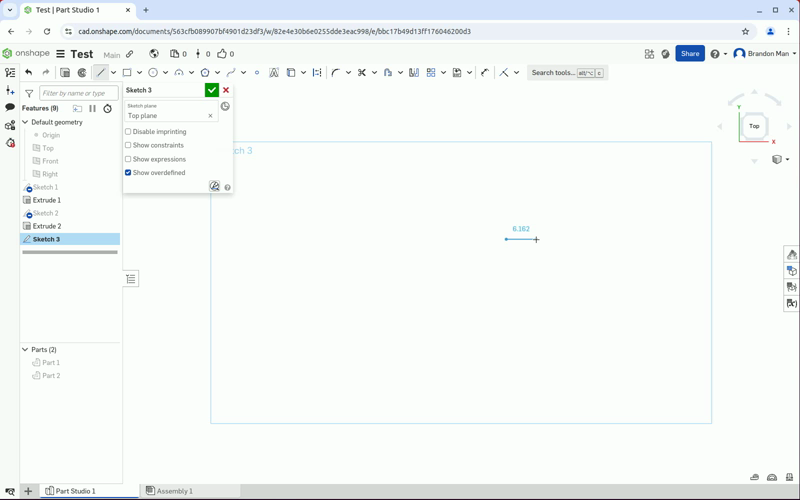
mouse_move(527, 251)
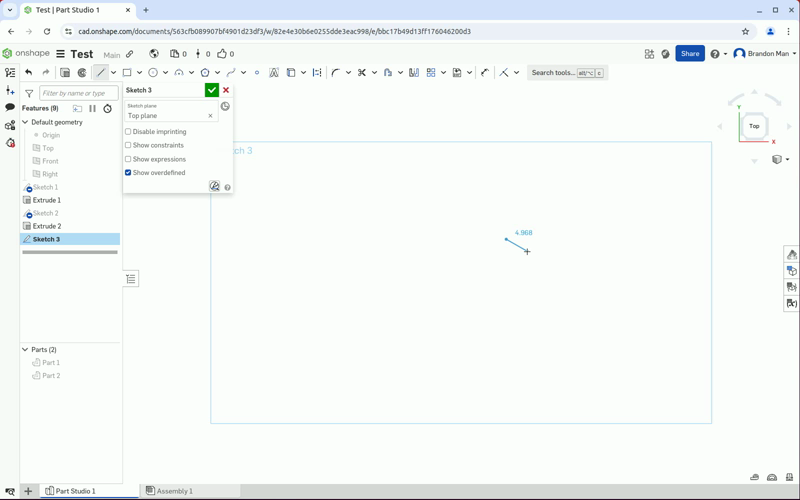
click(527, 251)
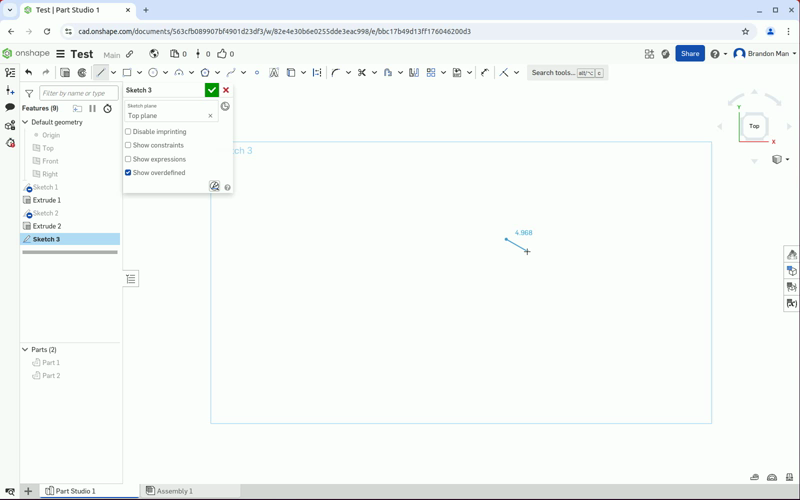
key_up(shift)
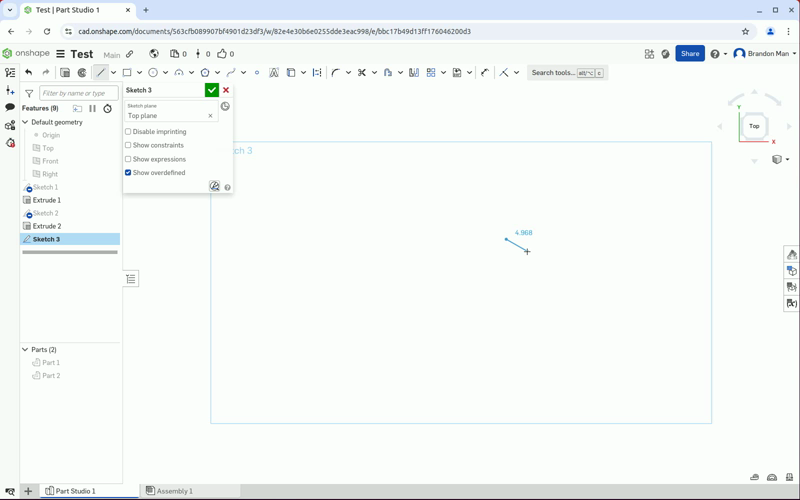
key_down(shift)
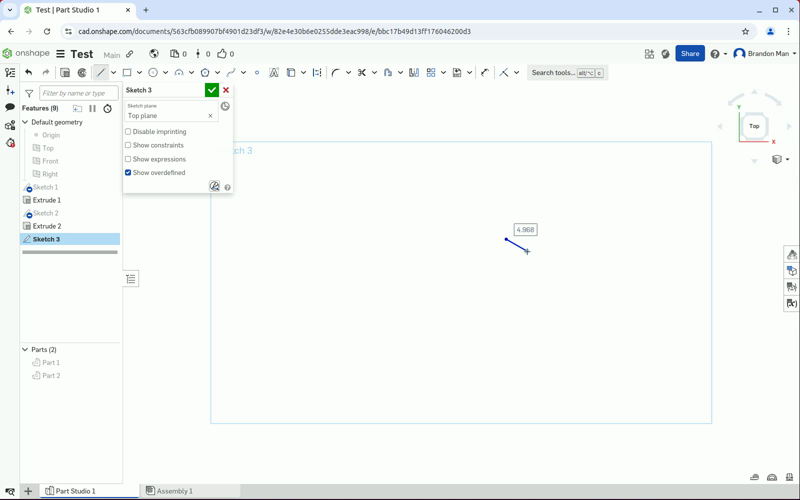
mouse_move(557, 251)
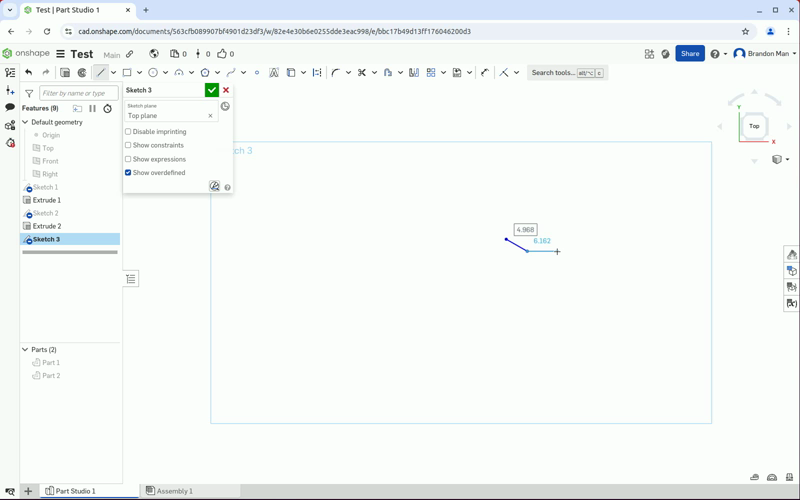
mouse_move(547, 239)
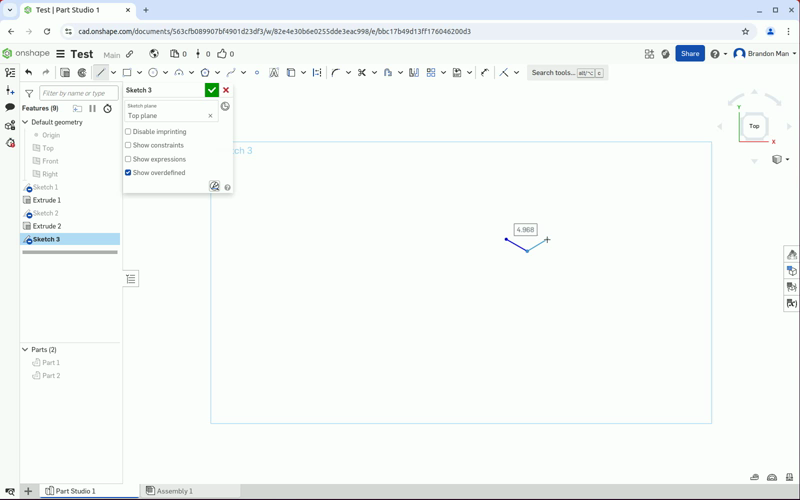
click(547, 239)
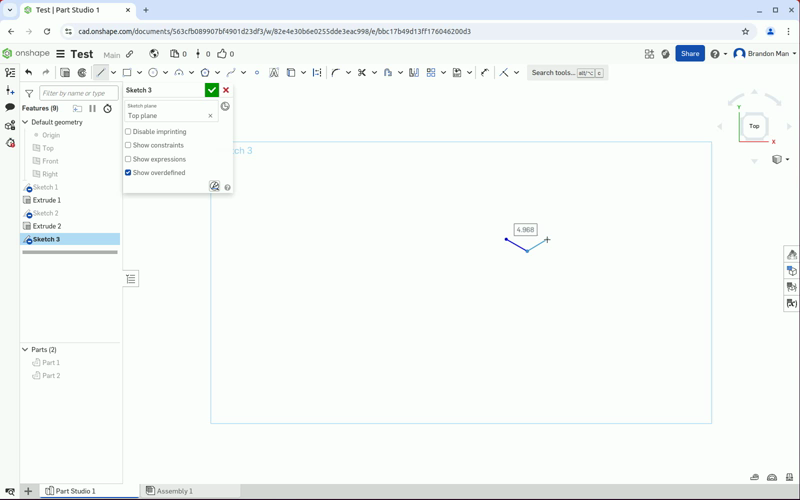
key_up(shift)
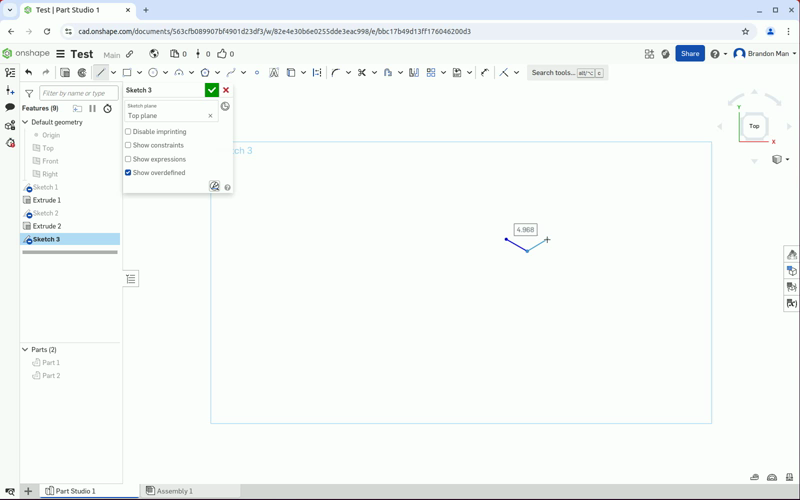
key_down(shift)
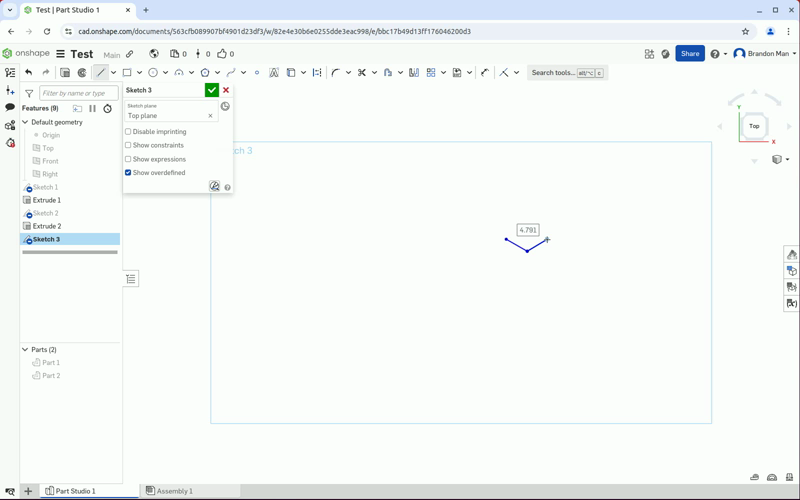
mouse_move(577, 239)
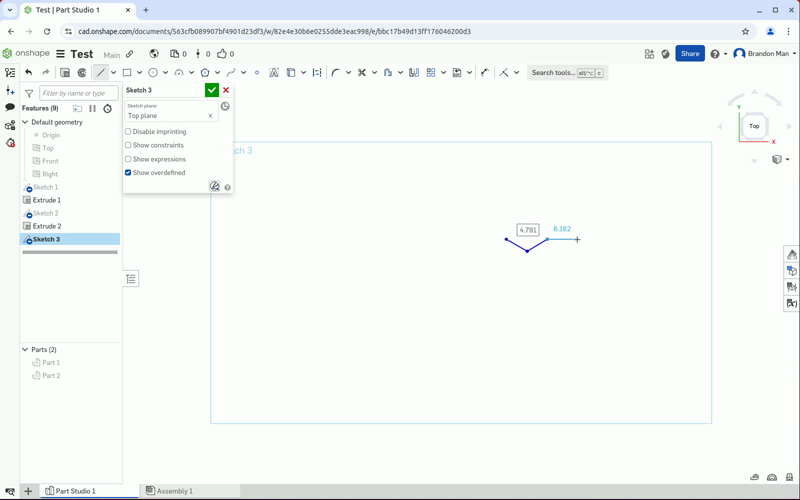
mouse_move(547, 216)
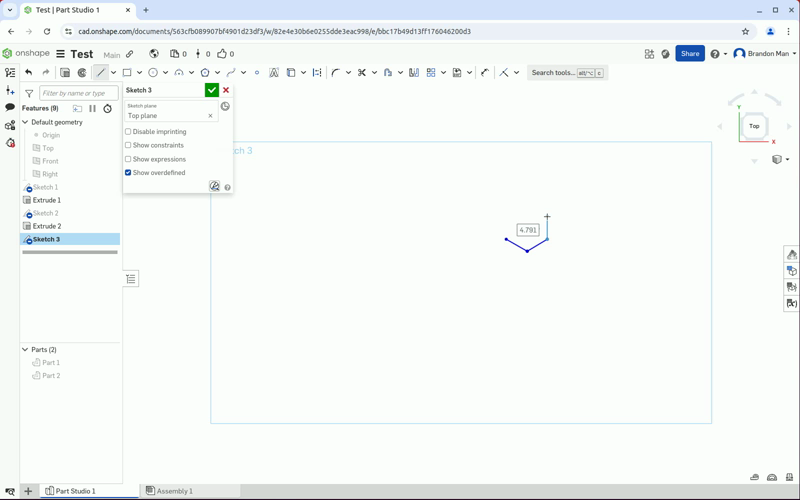
click(547, 216)
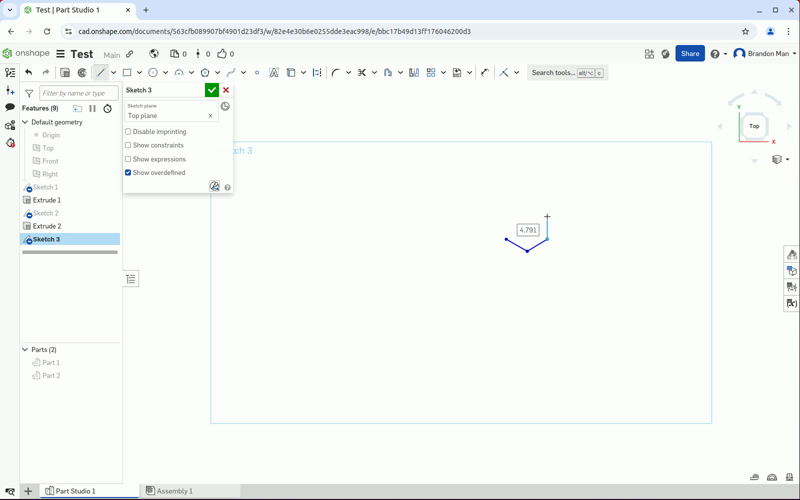
key_up(shift)
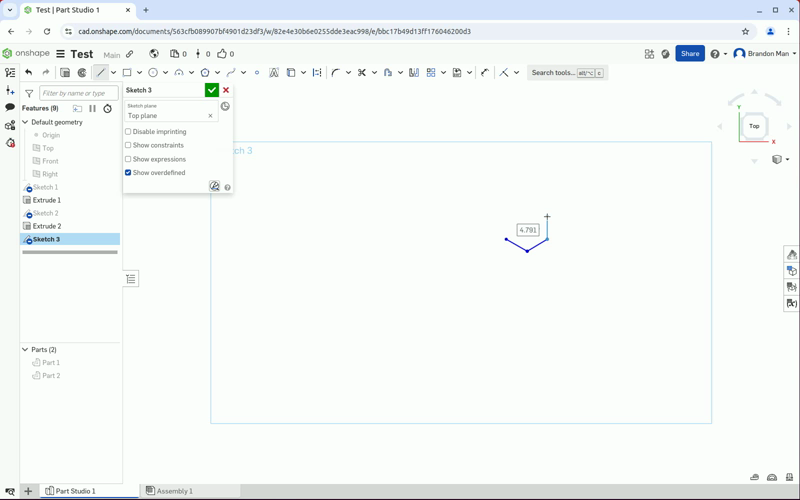
key_down(shift)
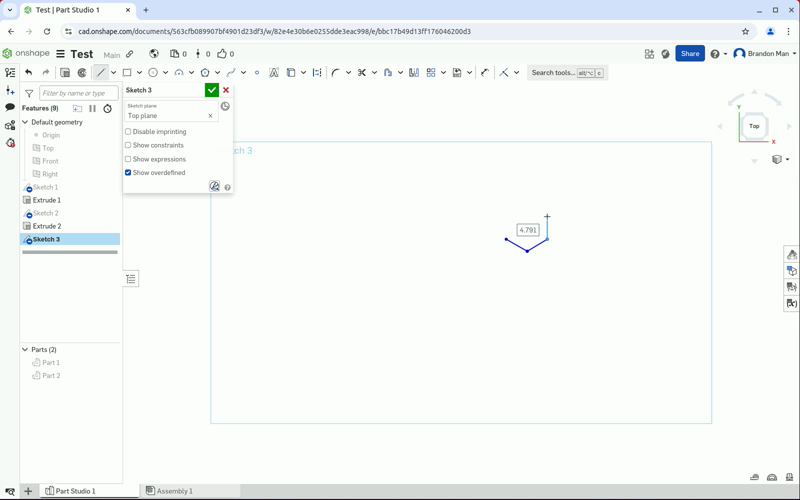
mouse_move(577, 216)
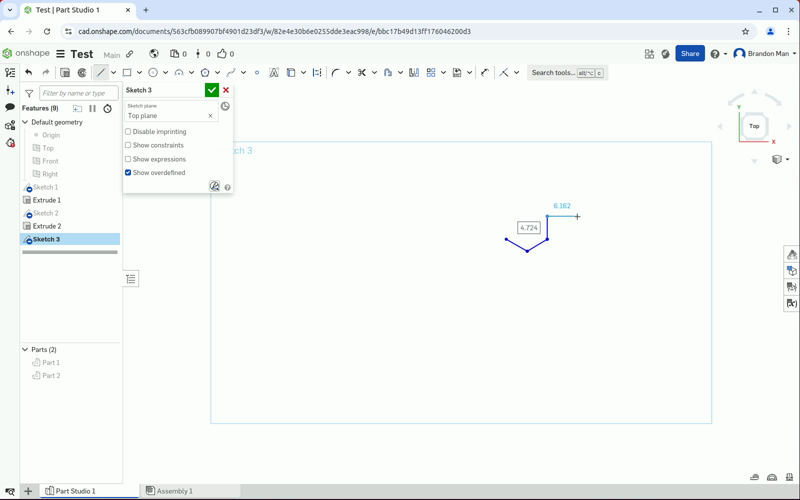
mouse_move(527, 204)
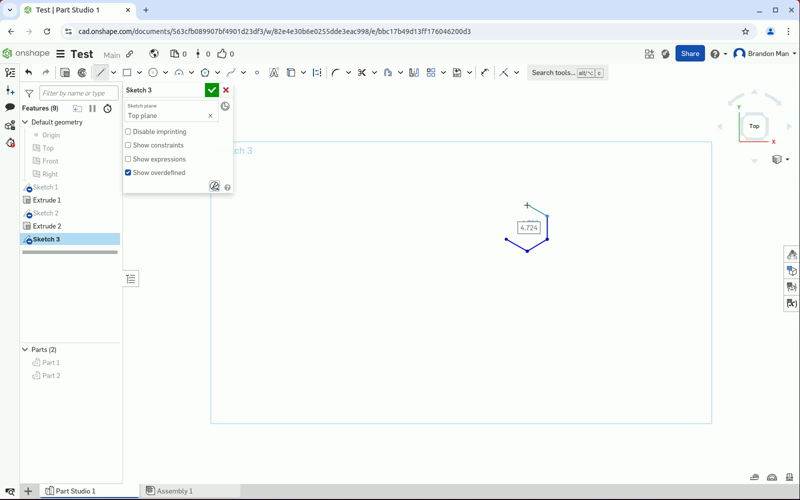
click(527, 204)
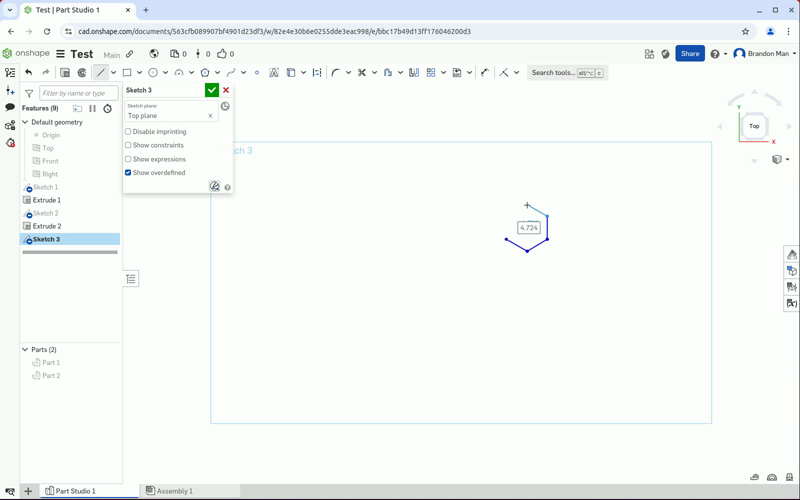
key_up(shift)
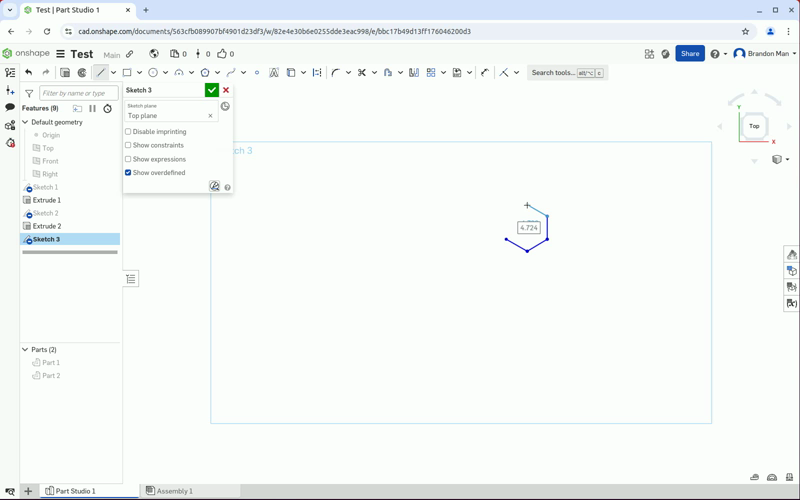
key_down(shift)
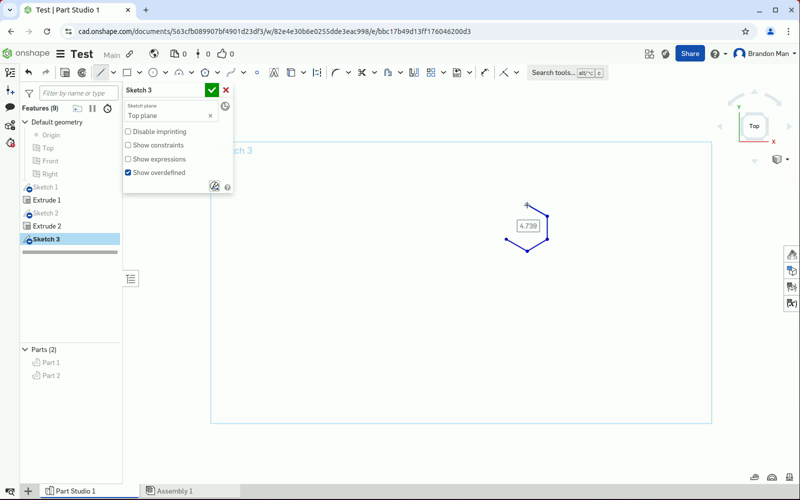
mouse_move(557, 204)
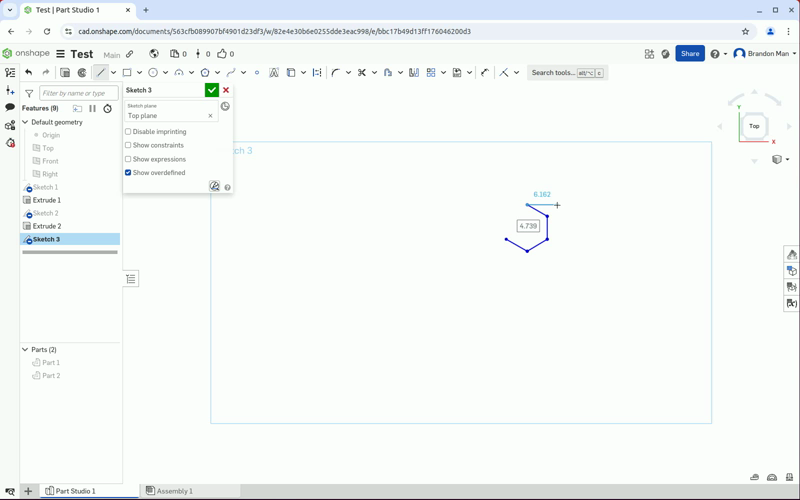
mouse_move(506, 216)
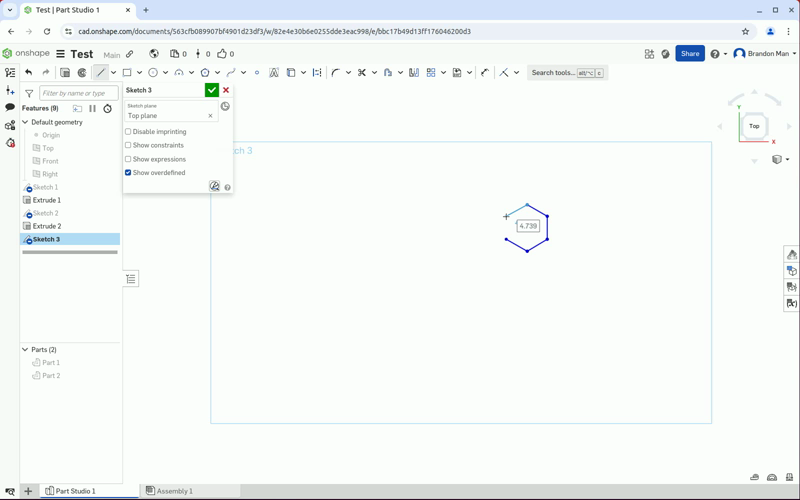
click(506, 216)
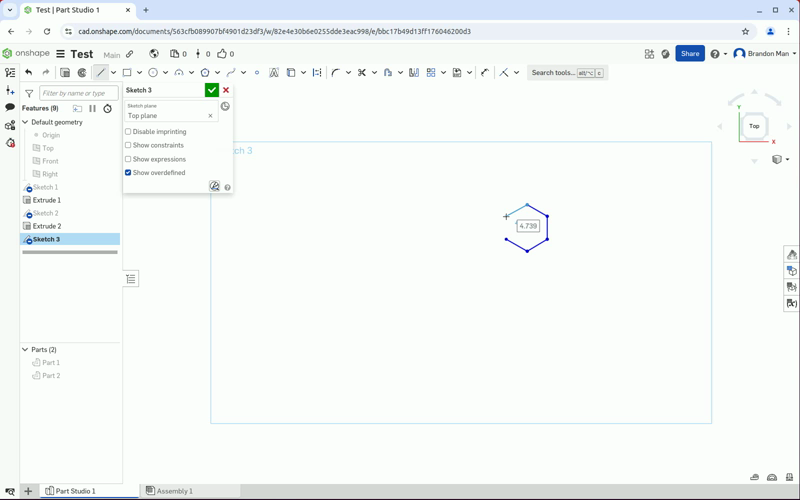
key_up(shift)
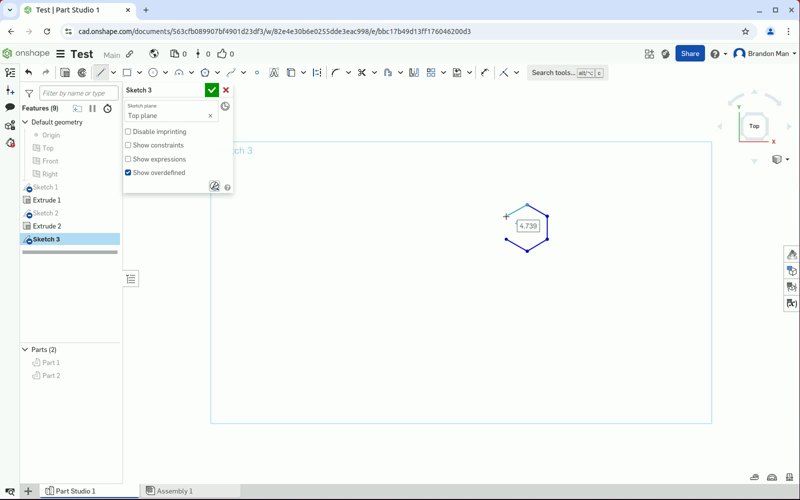
mouse_move(536, 216)
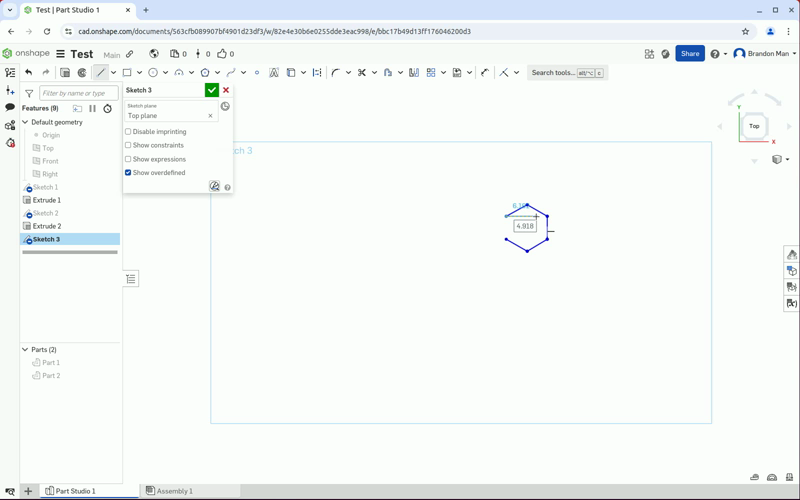
key_down(shift)
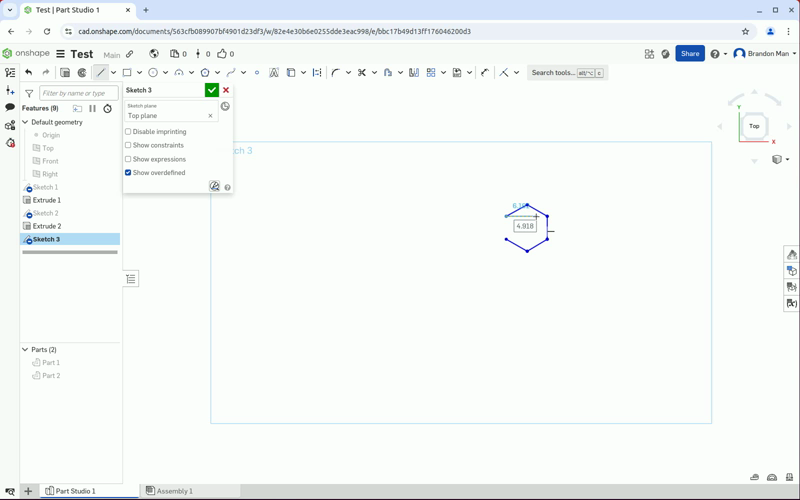
mouse_move(506, 239)
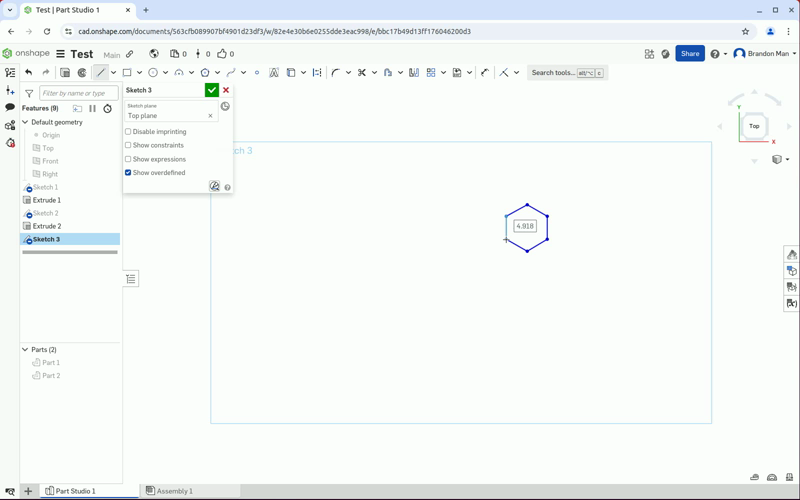
key_up(shift)
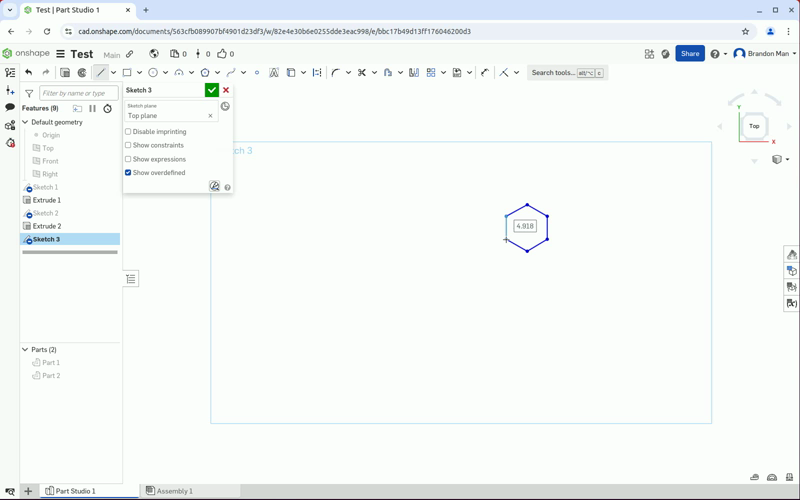
click(506, 239)
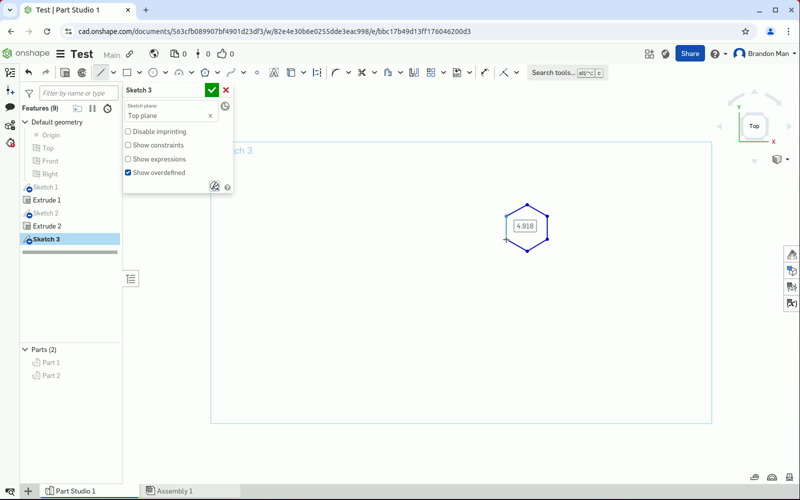
key(esc)
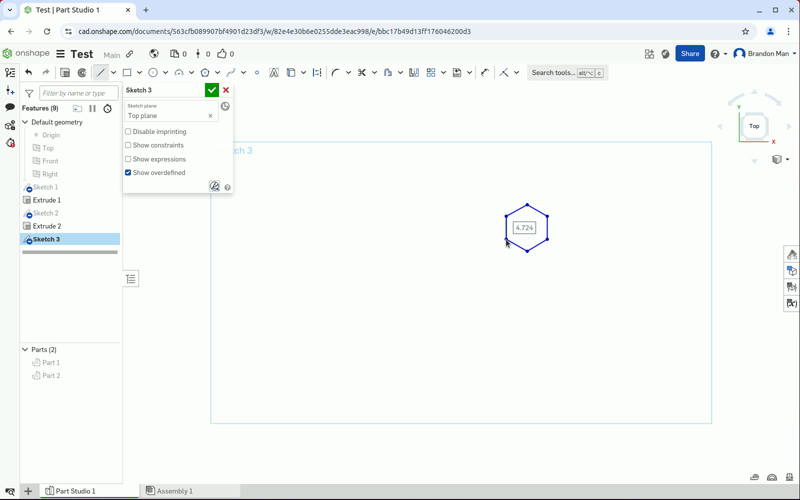
key(c)
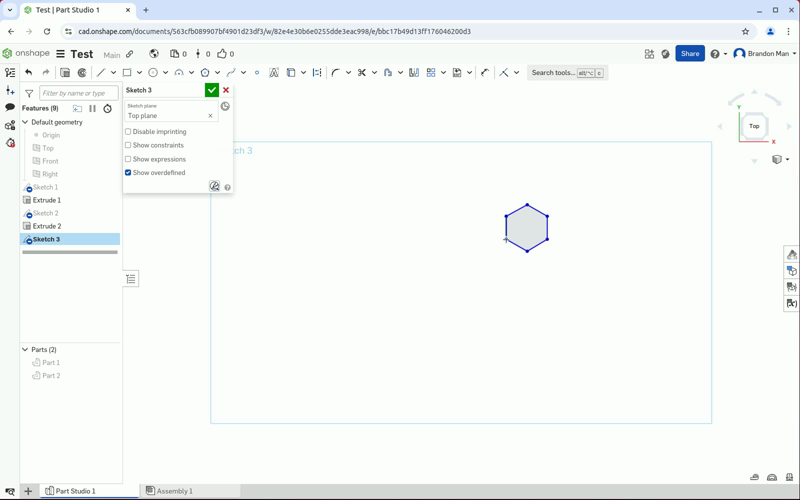
key_down(shift)
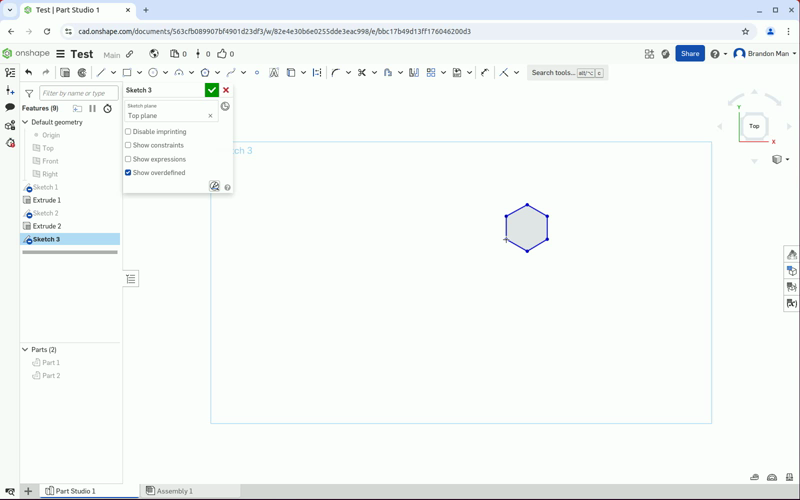
mouse_move(527, 228)
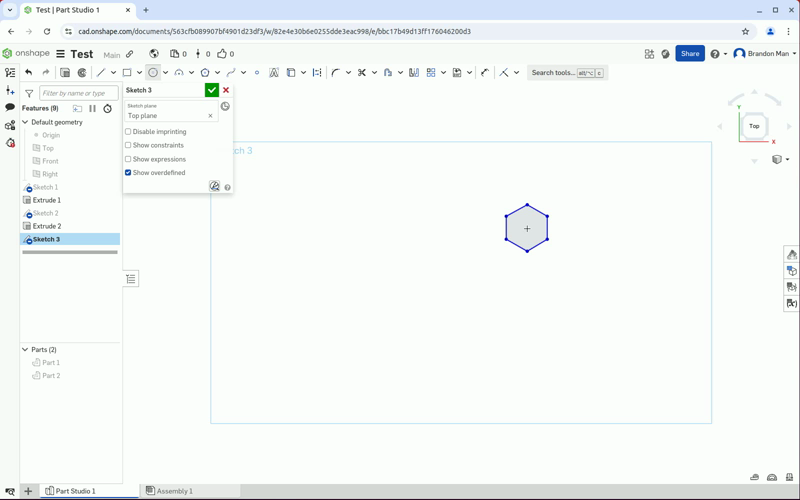
click(527, 228)
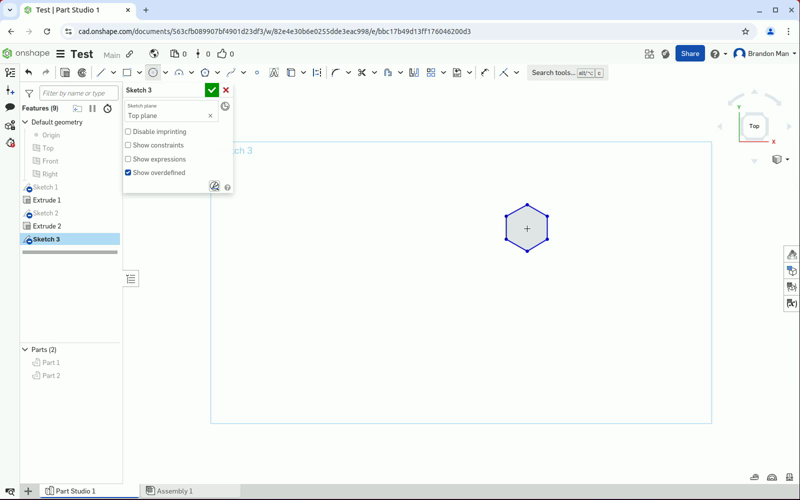
key_up(shift)
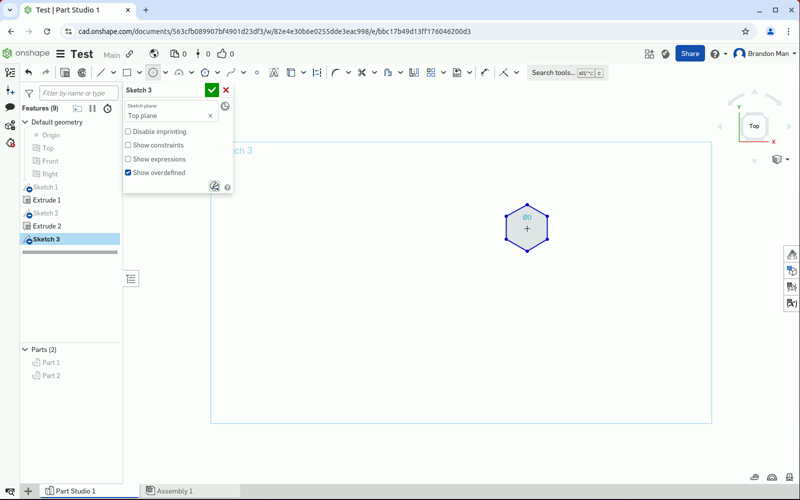
mouse_move(534, 228)
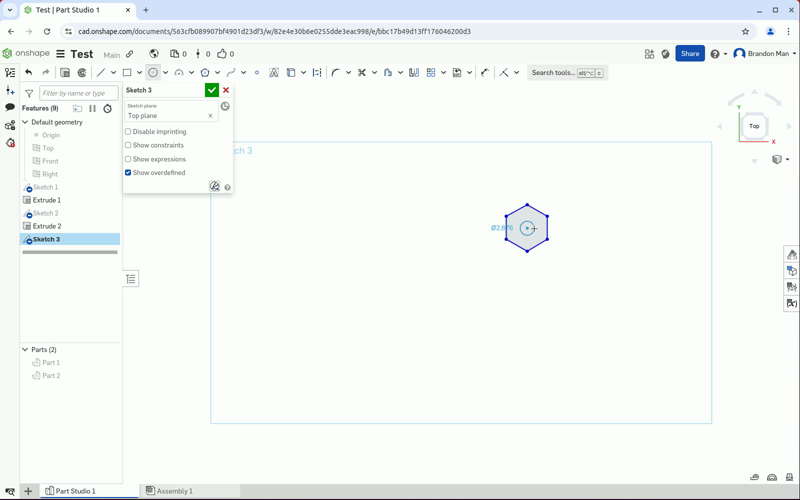
click(534, 228)
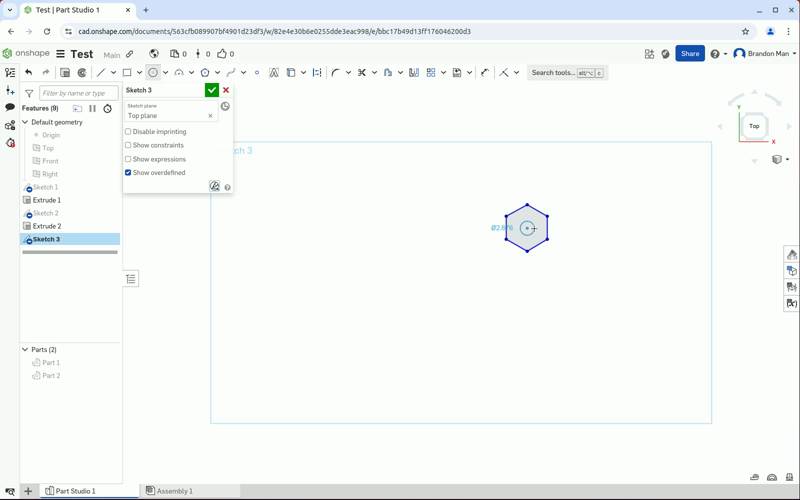
key(esc)
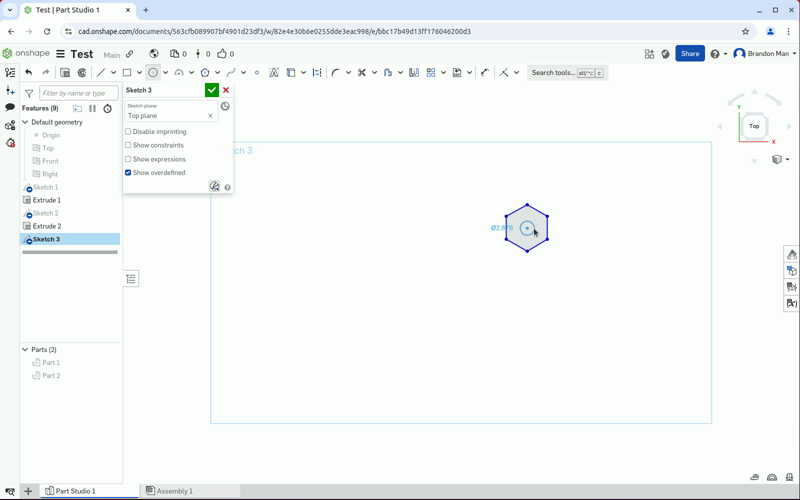
mouse_move(545, 236)
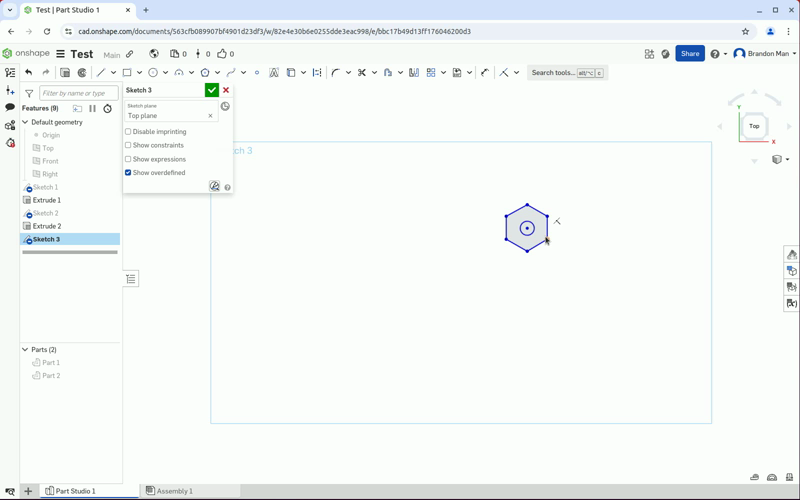
scroll(6)
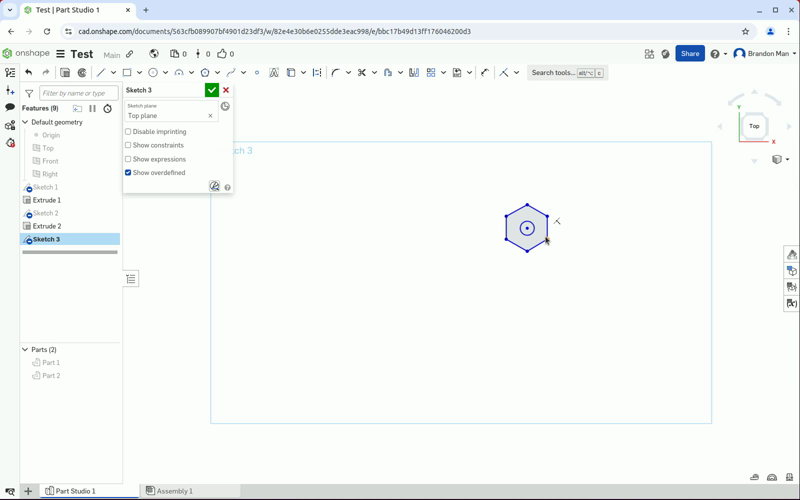
scroll(6)
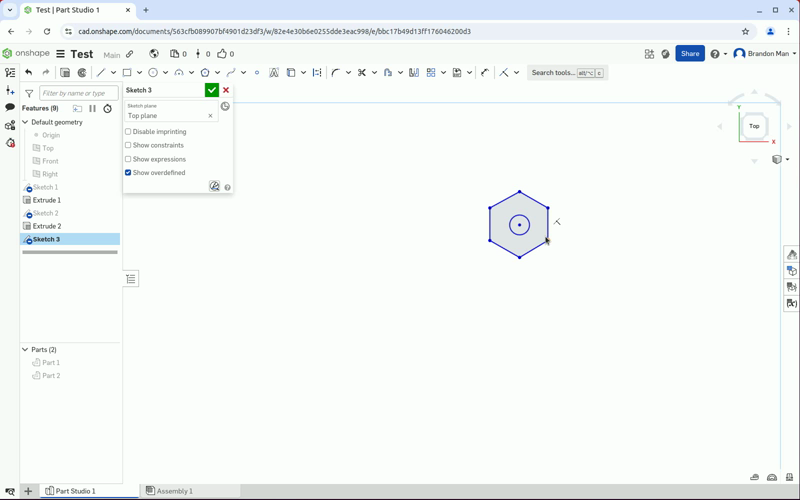
scroll(6)
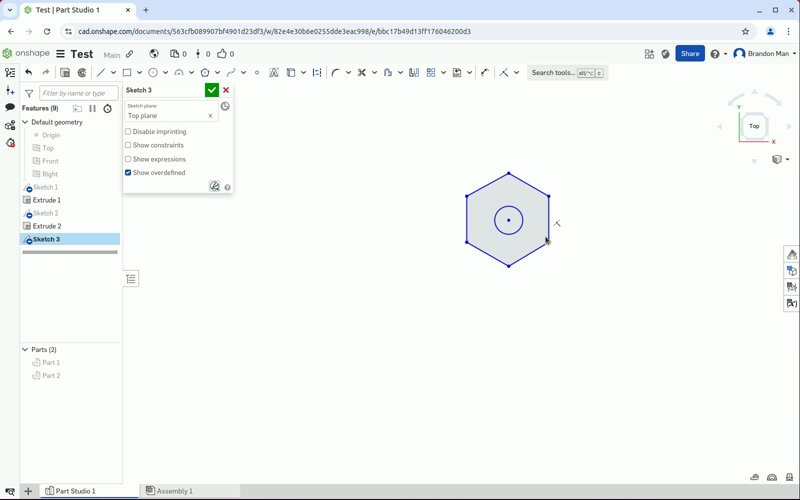
scroll(6)
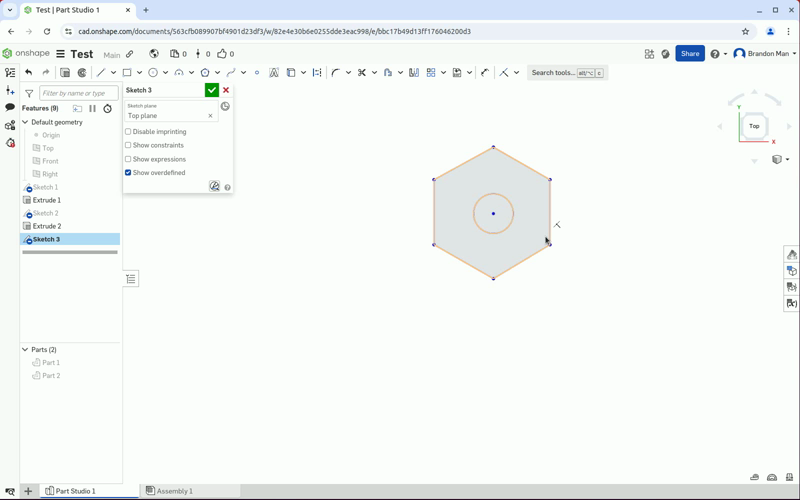
scroll(6)
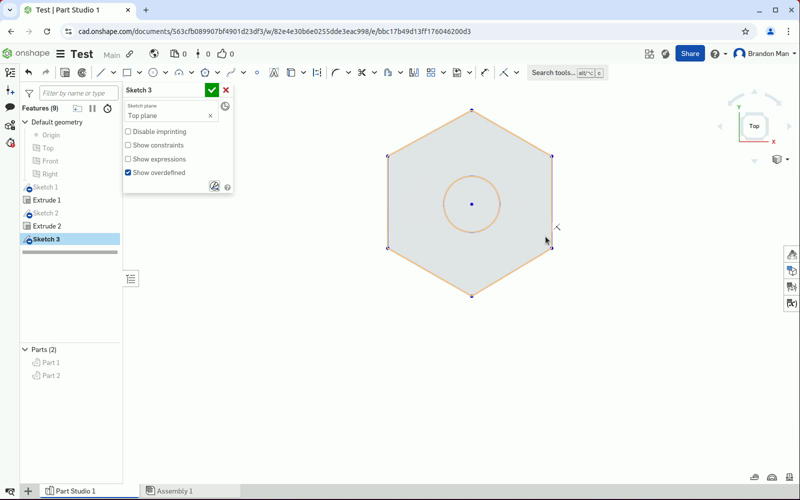
scroll(6)
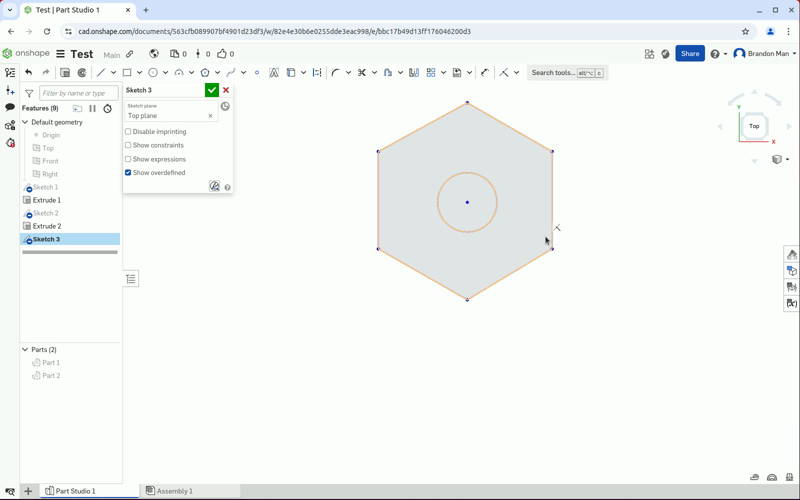
scroll(6)
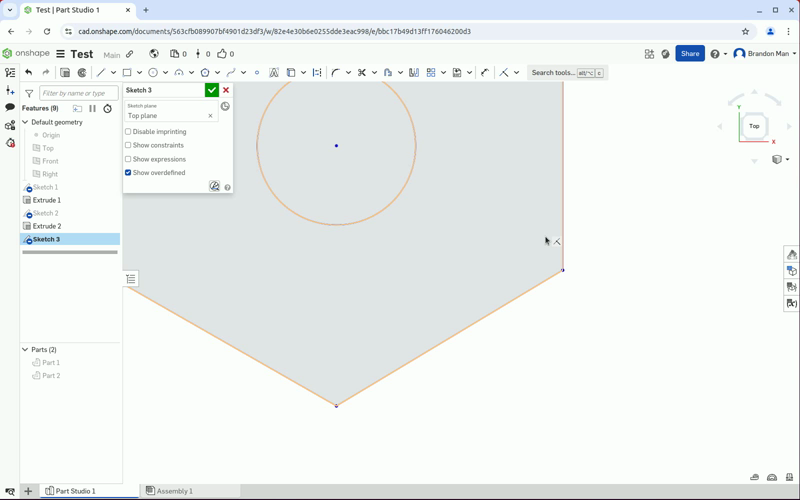
click(545, 236)
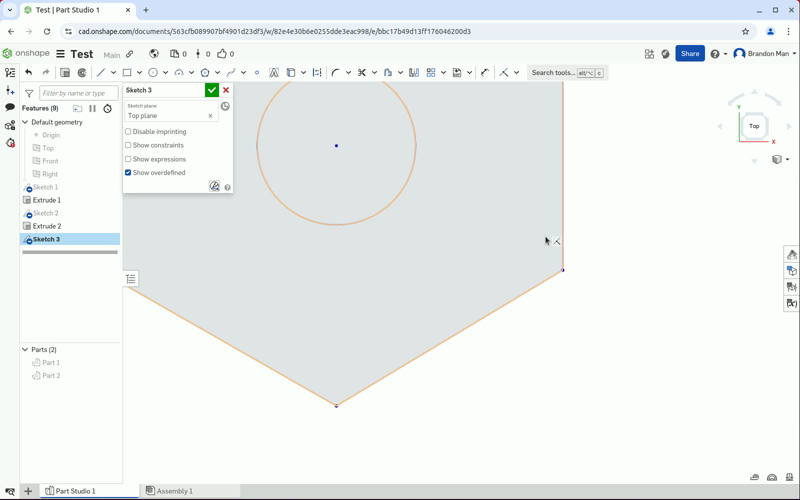
scroll(-6)
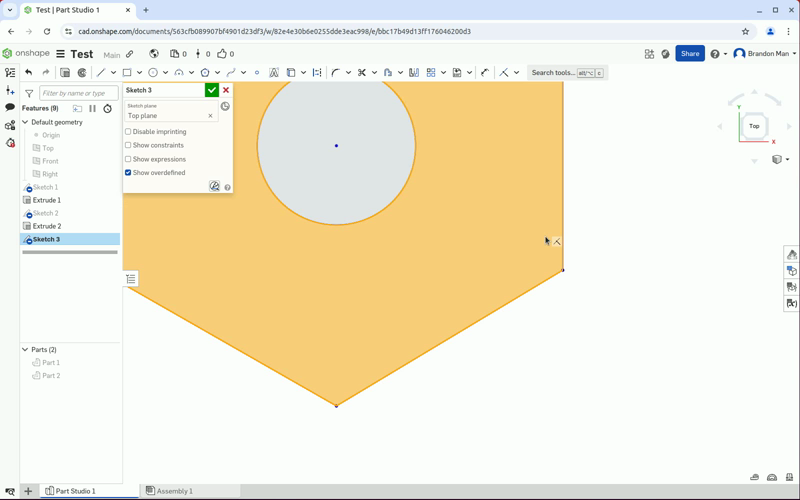
scroll(-6)
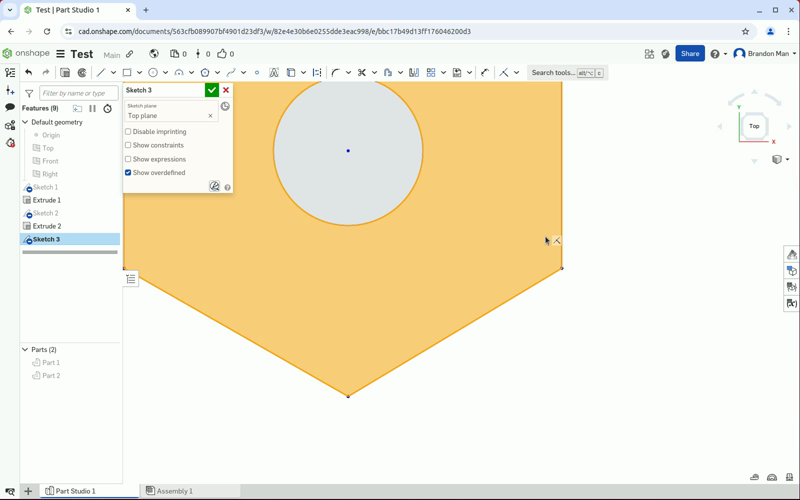
scroll(-6)
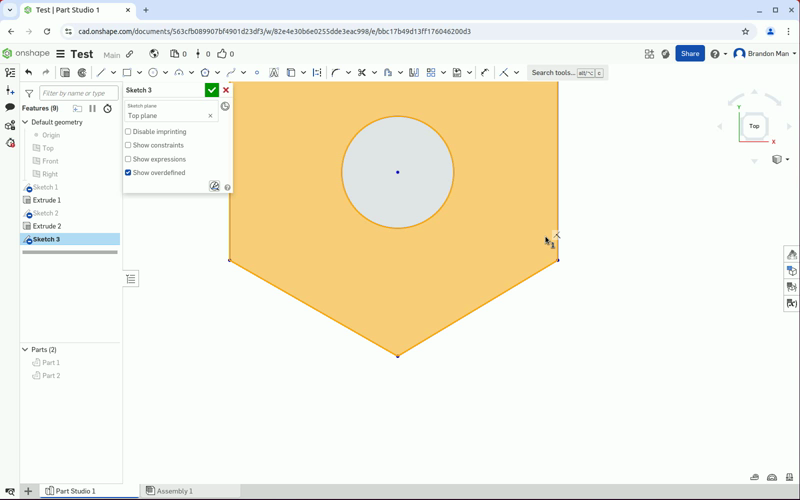
scroll(-6)
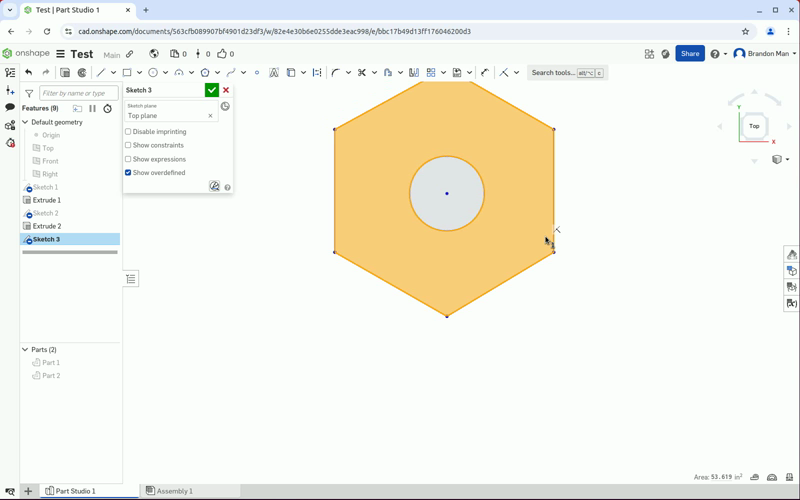
scroll(-6)
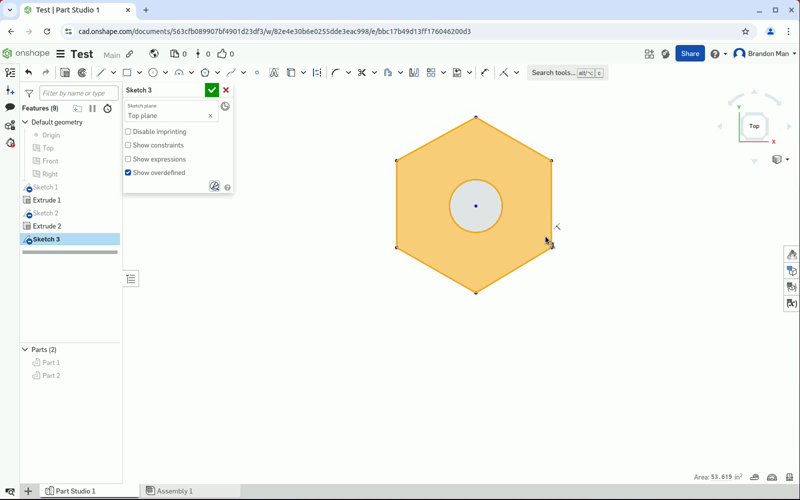
scroll(-6)
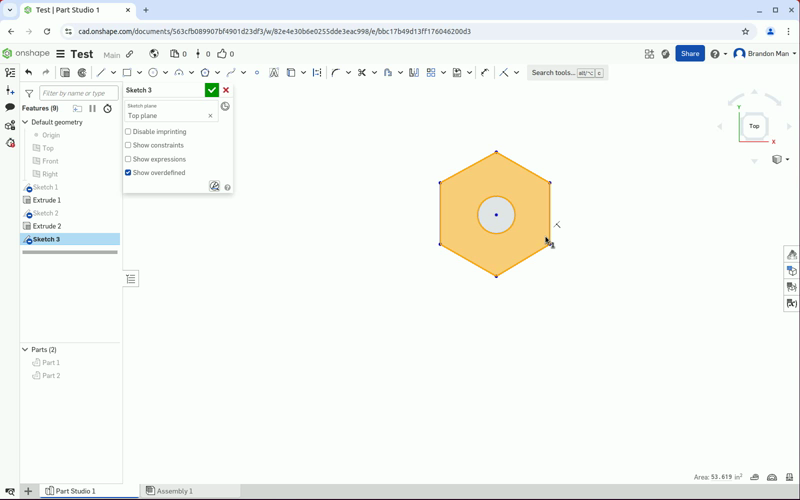
scroll(-6)
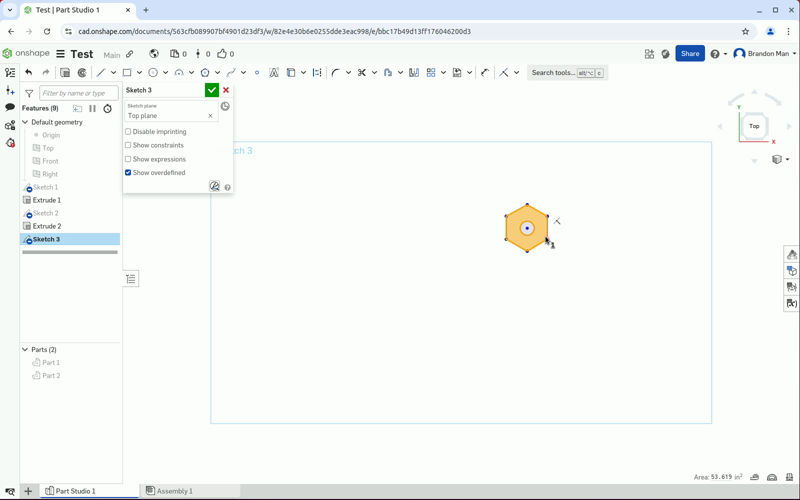
mouse_move(73, 352)
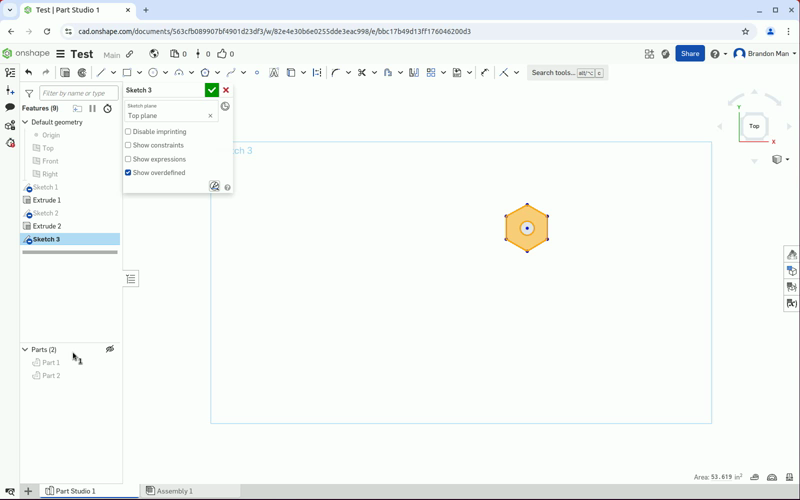
key(shift+y)
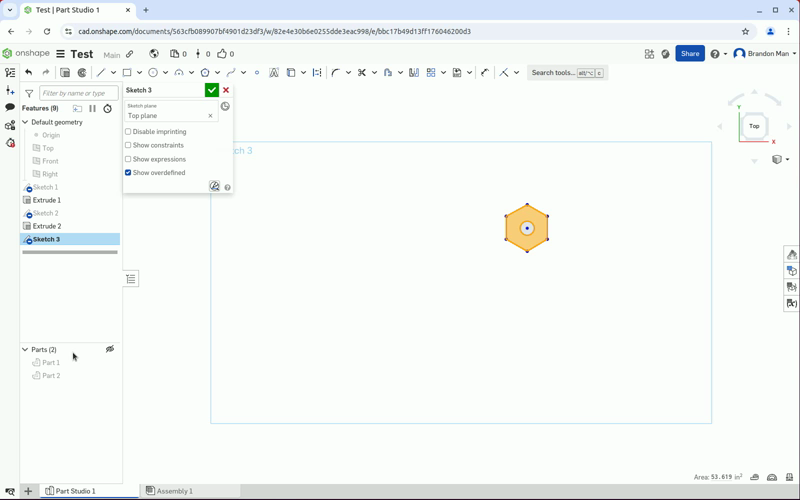
key(shift+e)
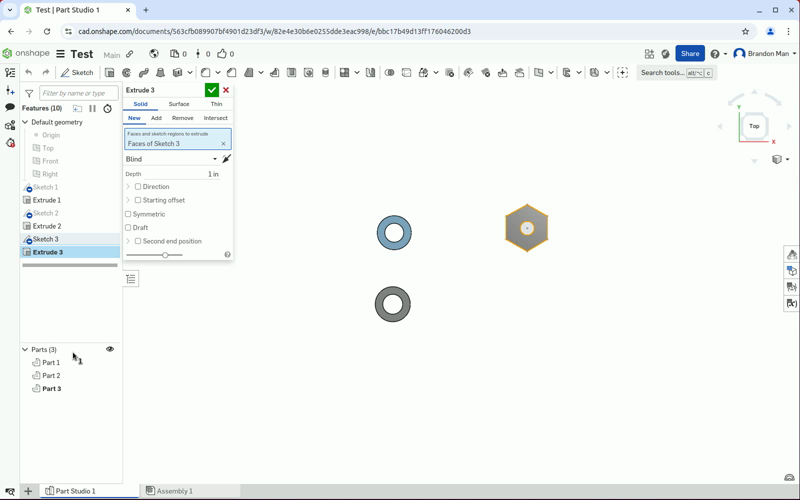
mouse_move(143, 106)
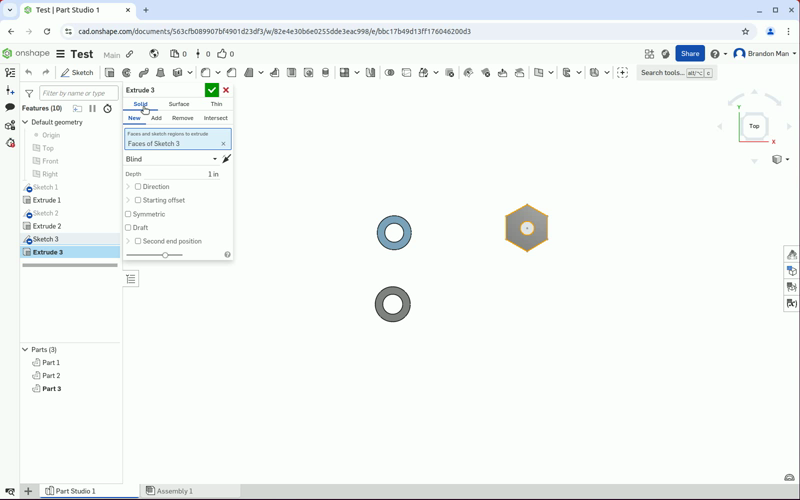
click(143, 106)
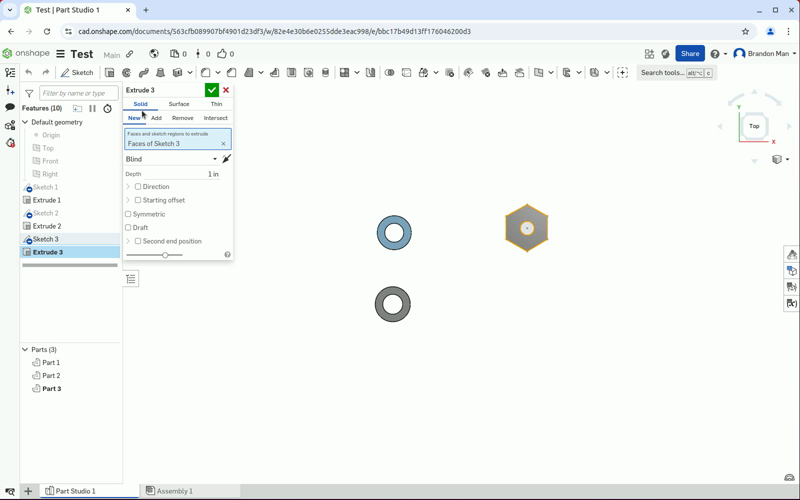
mouse_move(137, 120)
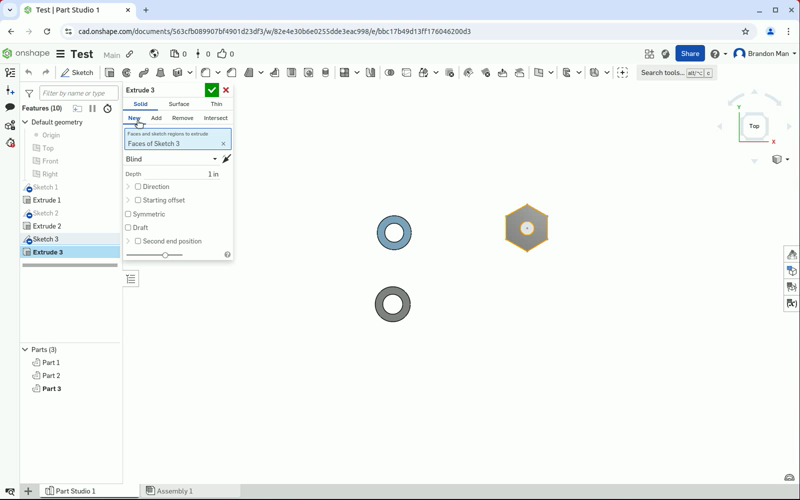
click(137, 120)
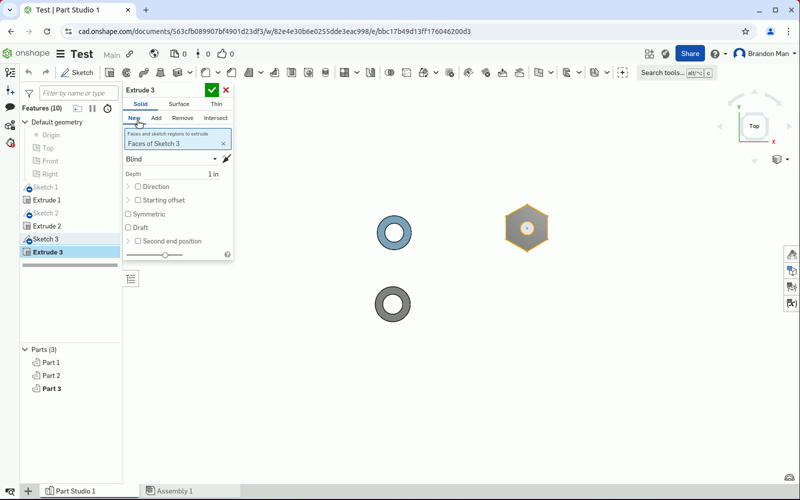
key(tab, 4)
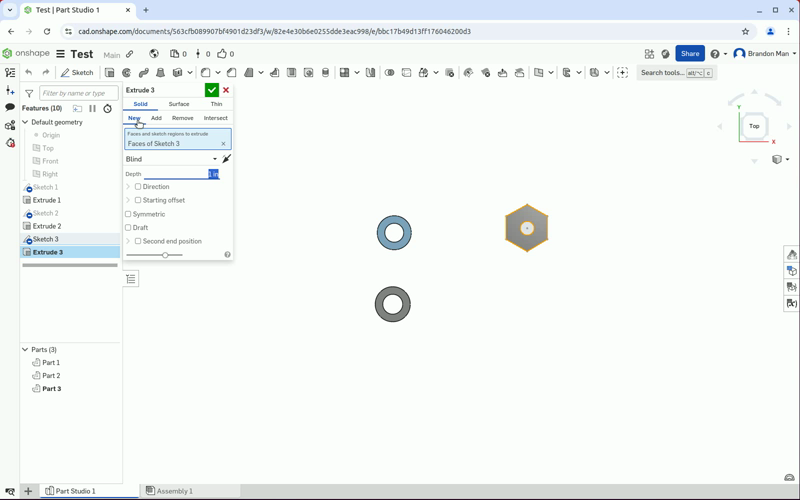
text(23.108)
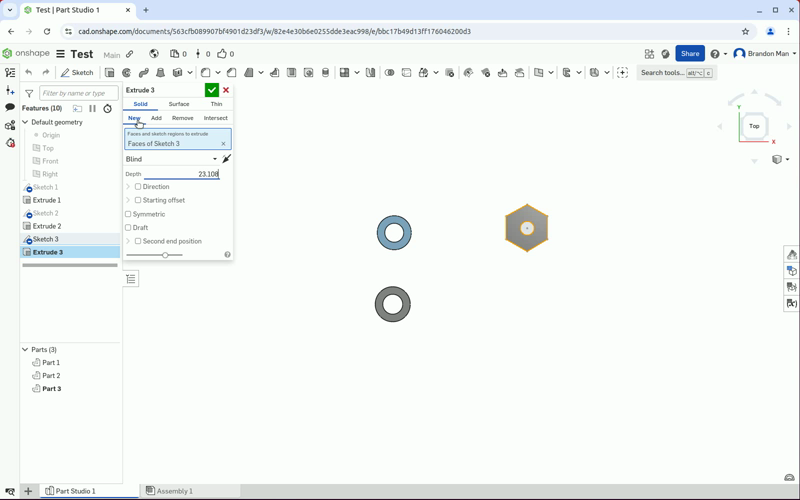
key(enter)
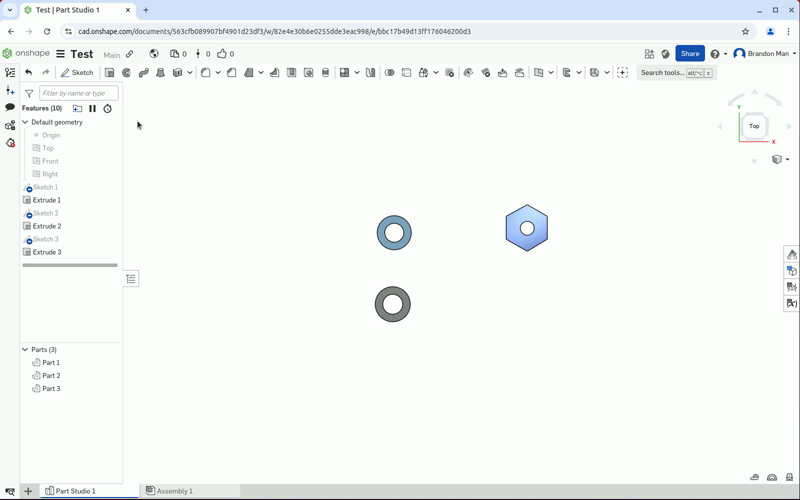
key(shift+h)
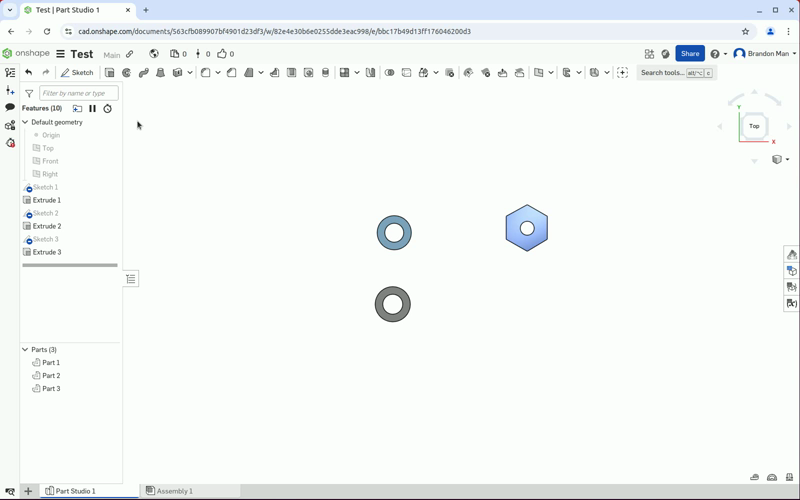
key(shift+h)
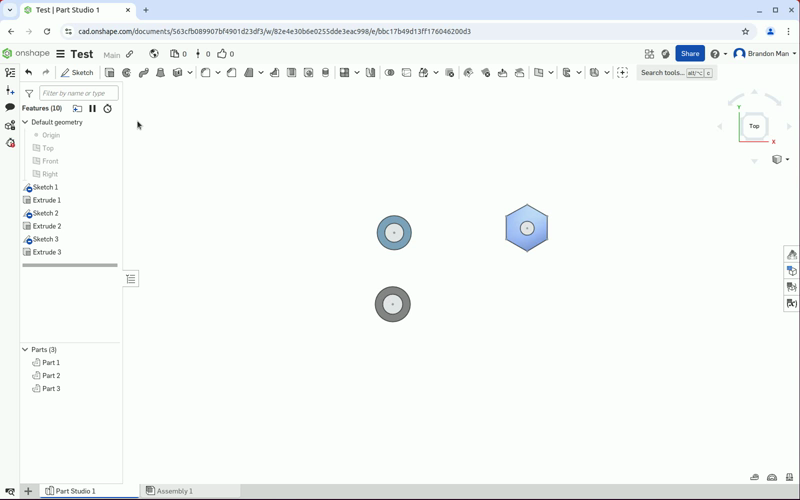
key(shift+7)
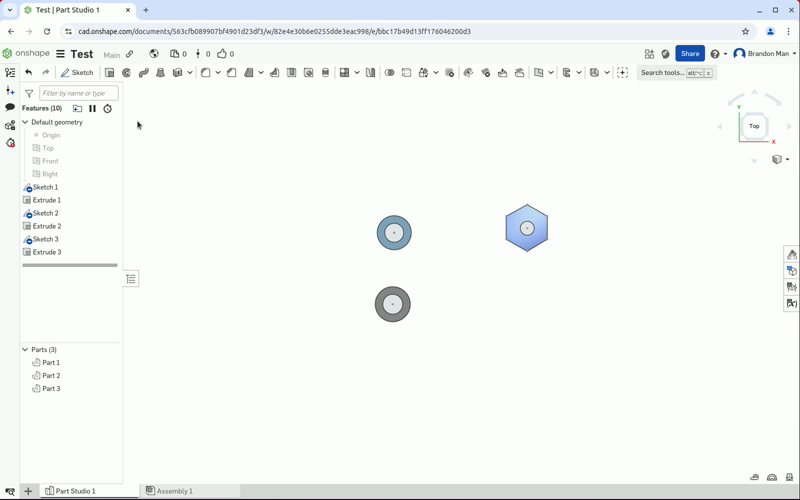
key(up, 3)
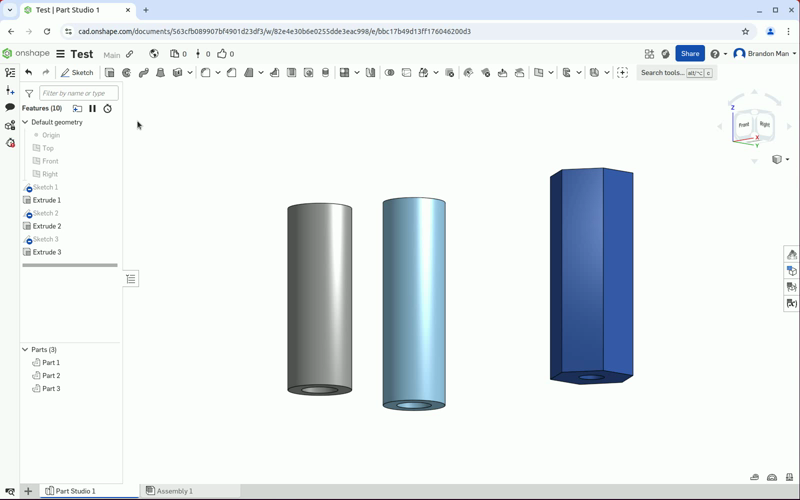
key(left, 3)
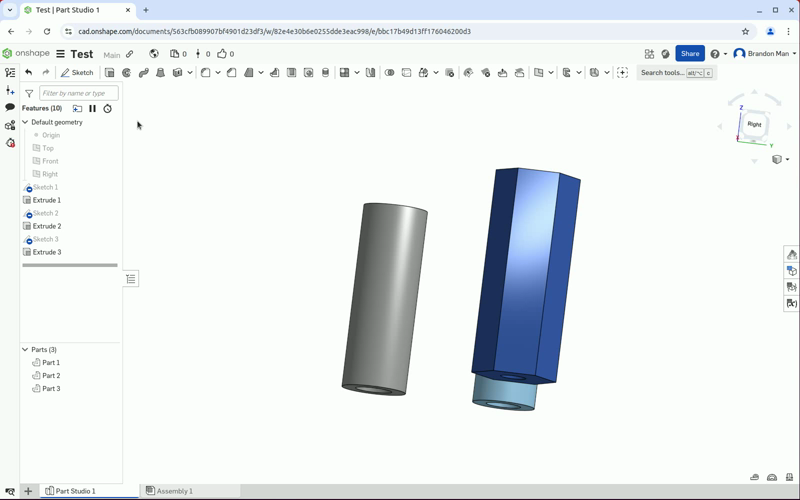
key(right, 3)
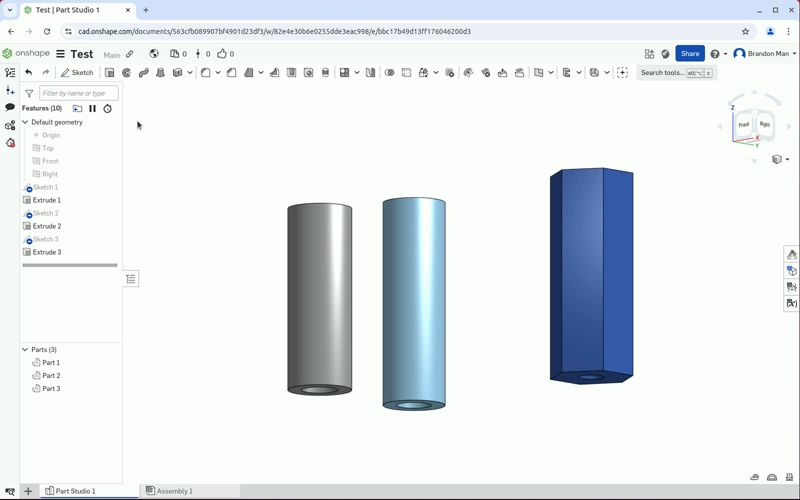
key(down, 3)
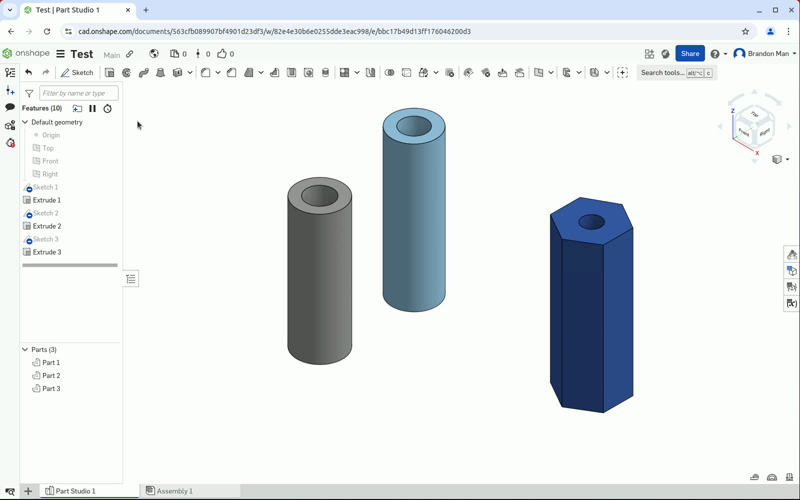
mouse_move(73, 189)
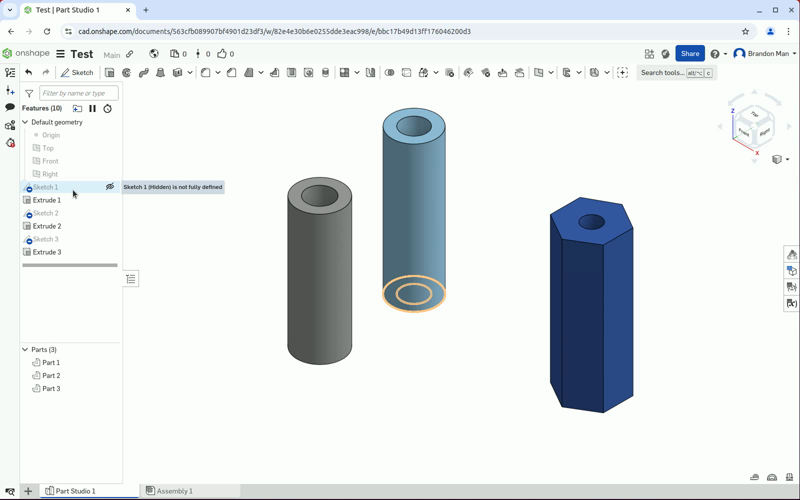
click(73, 189)